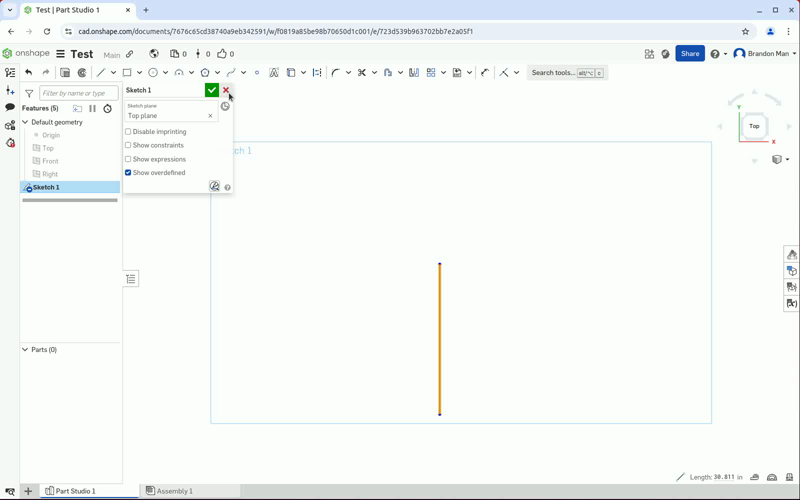
key(shift+h)
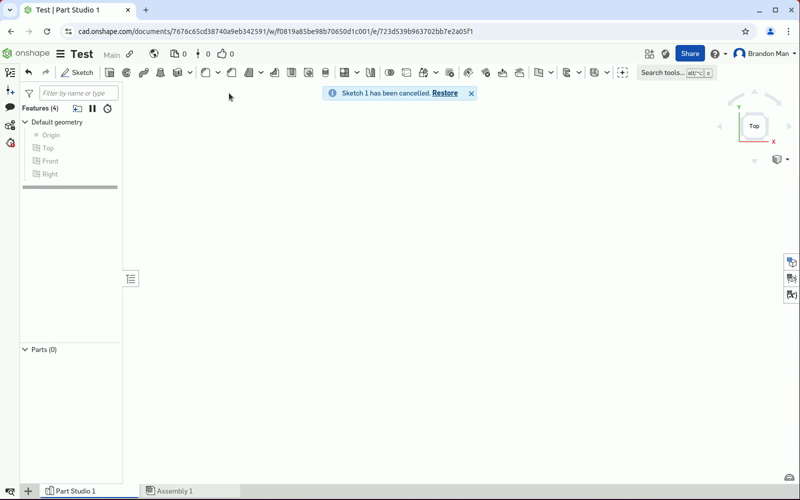
mouse_move(73, 352)
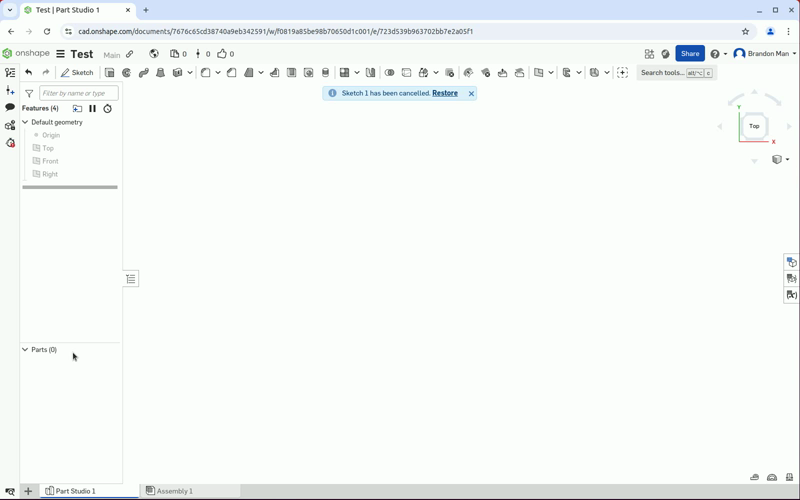
key(y)
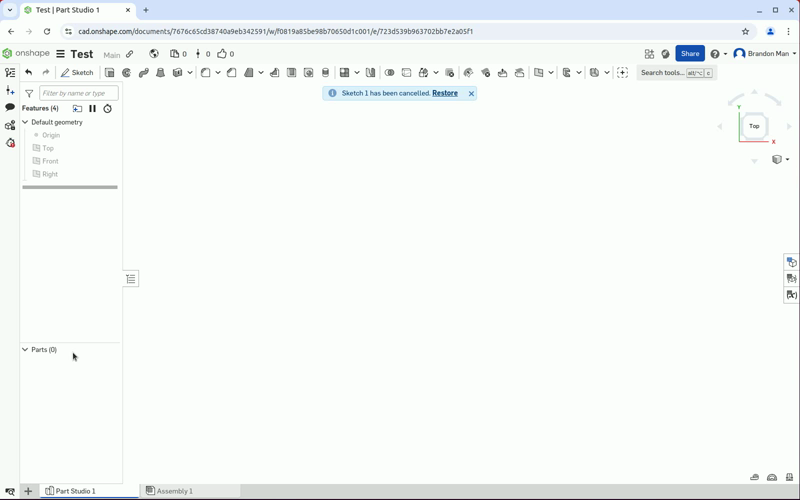
key(shift+p)
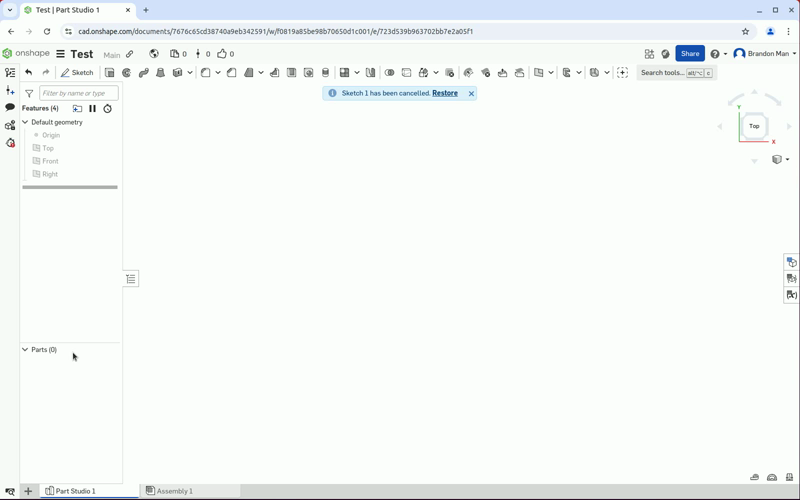
key(space)
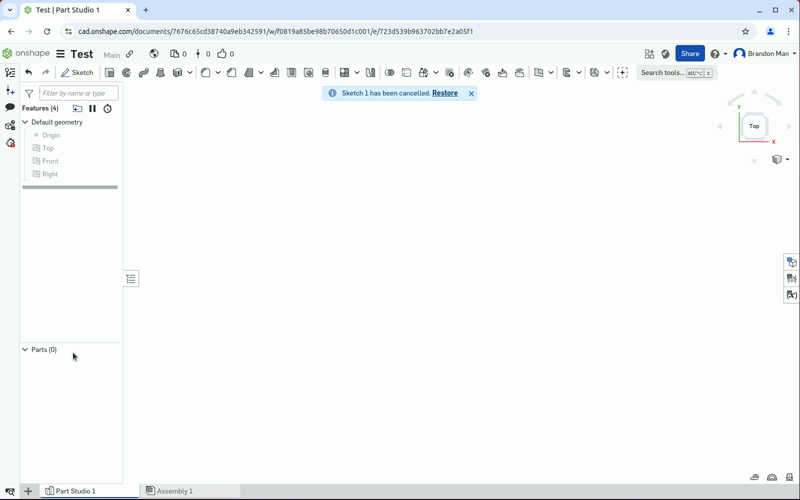
key_down(shift)
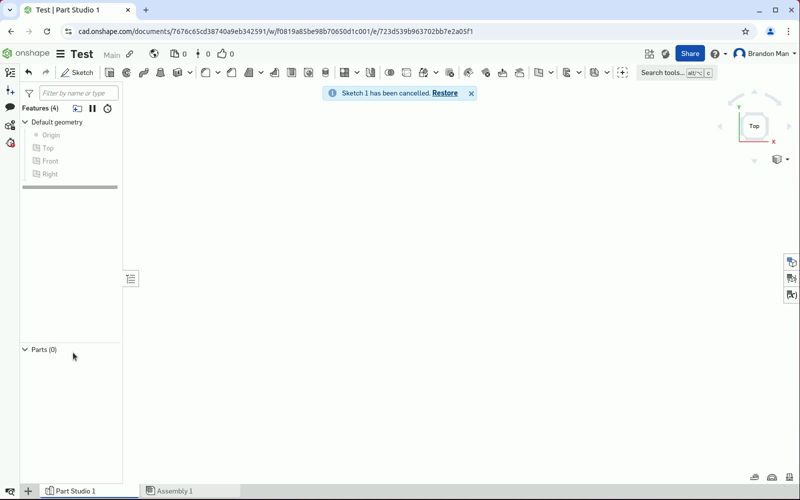
key(up)
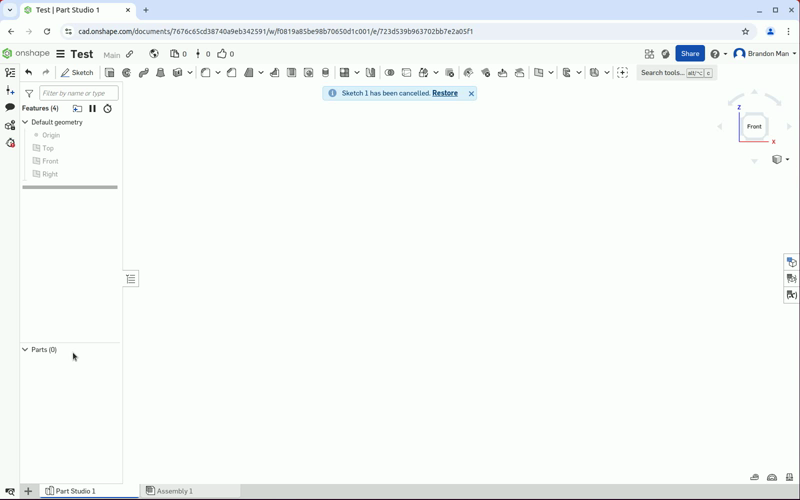
key_up(shift)
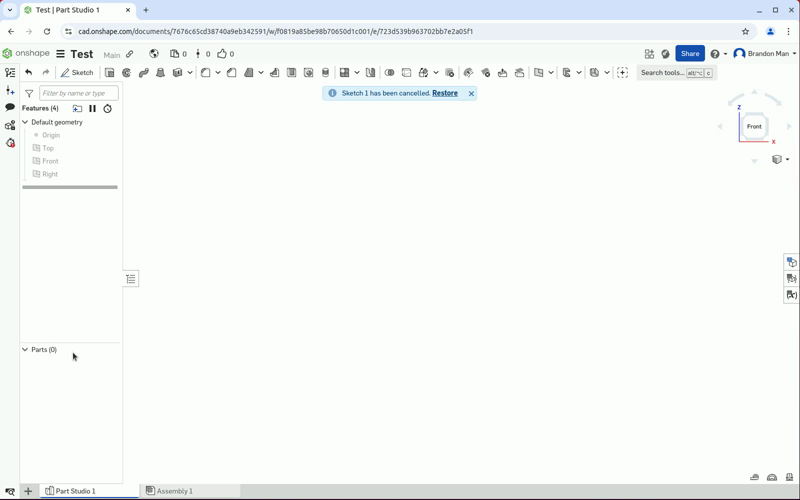
mouse_move(73, 352)
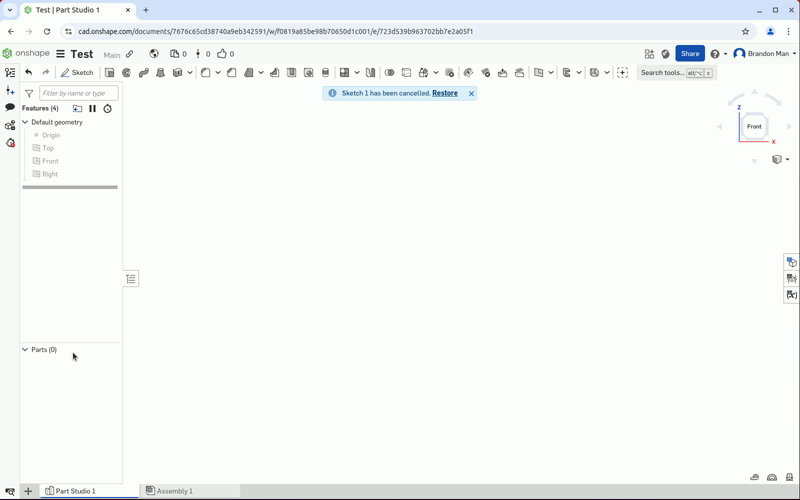
key(shift+y)
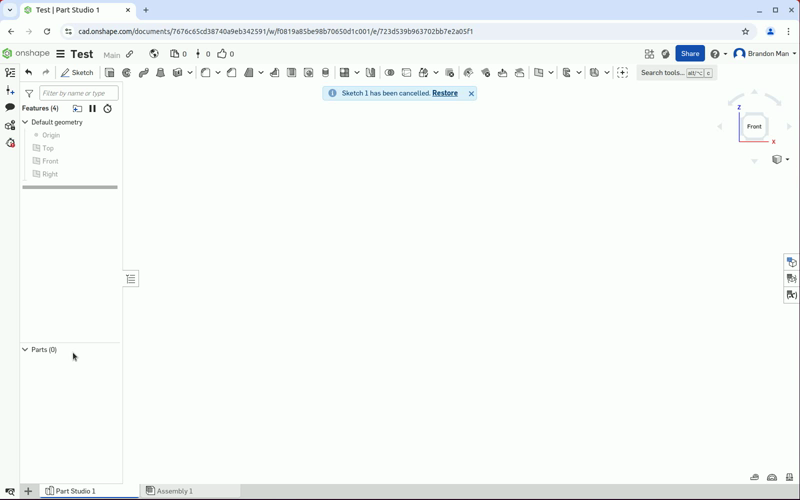
key(shift+s)
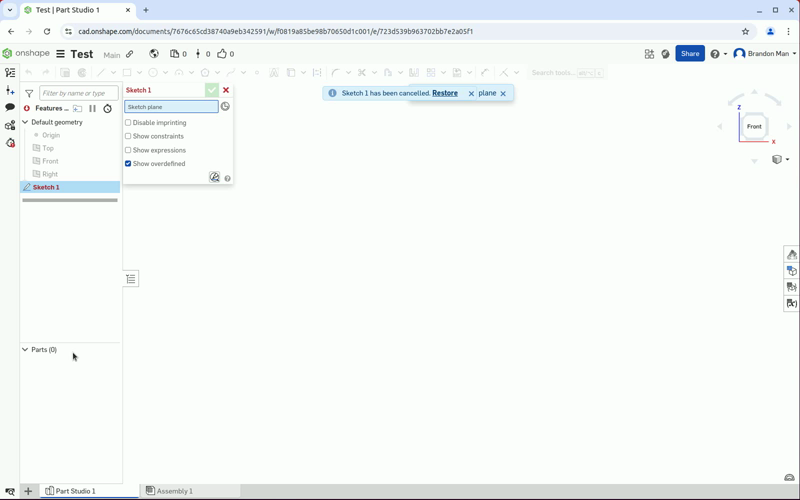
mouse_move(73, 163)
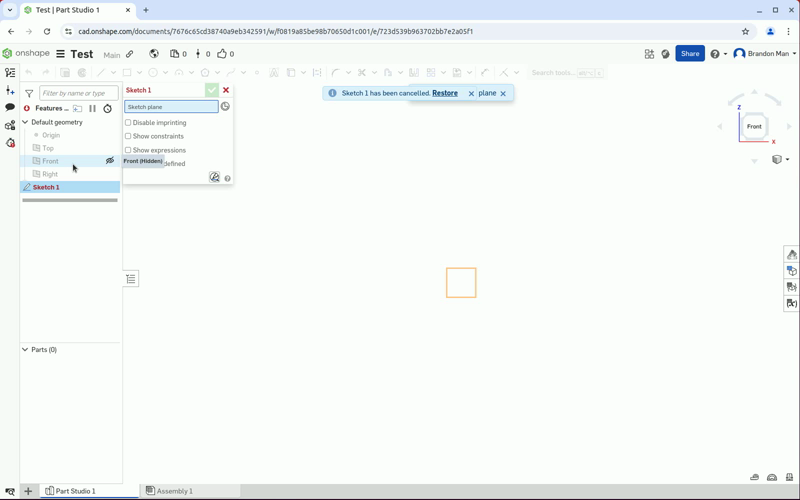
click(73, 163)
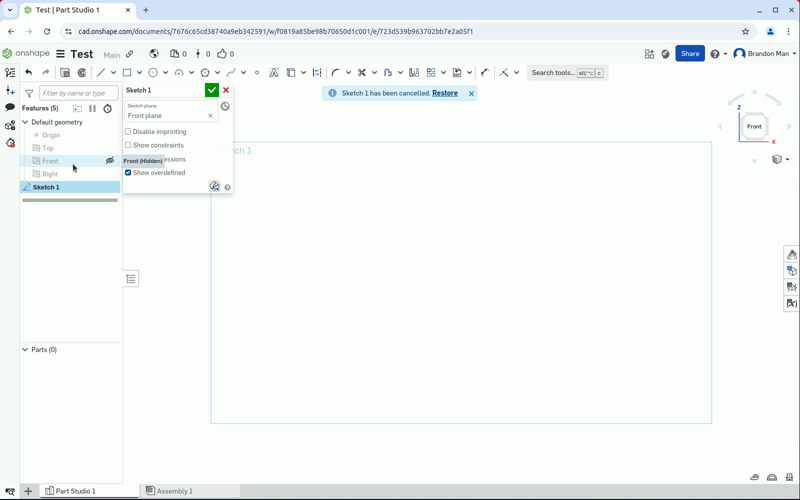
mouse_move(73, 352)
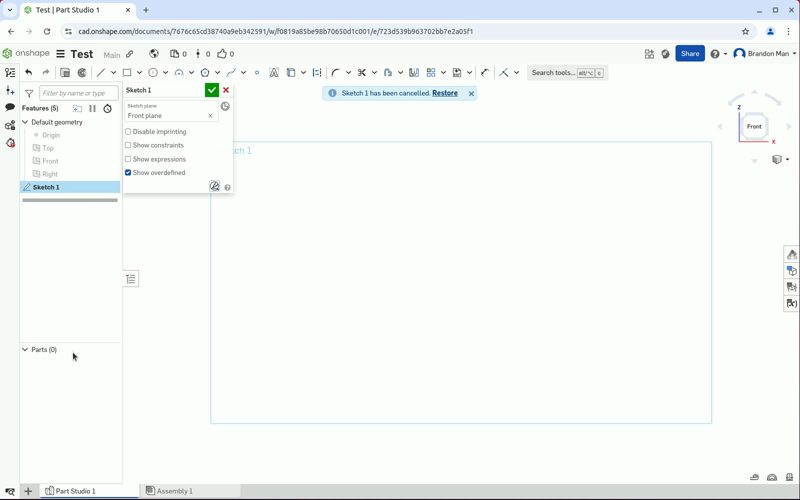
key(y)
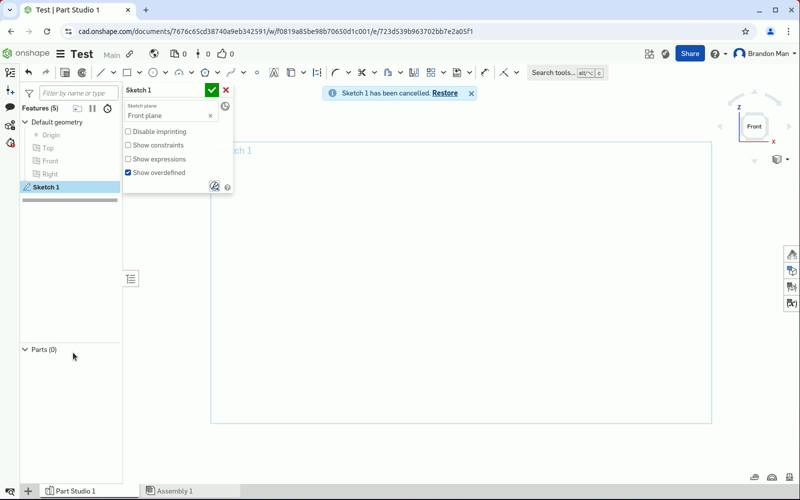
key(l)
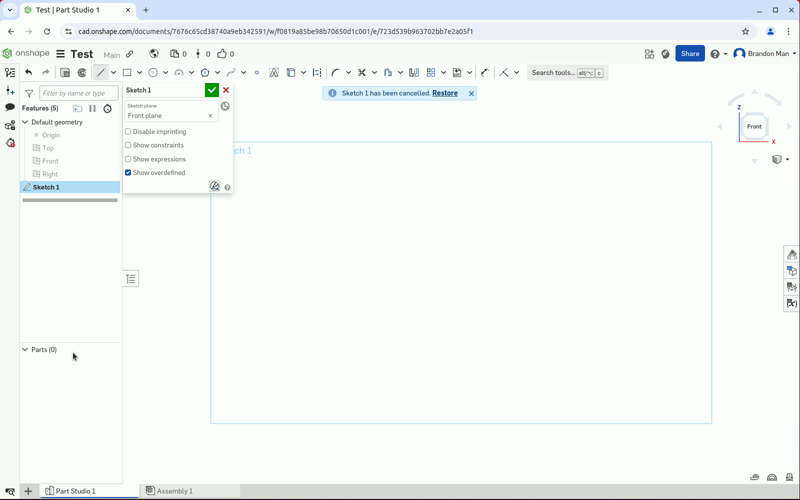
key_down(shift)
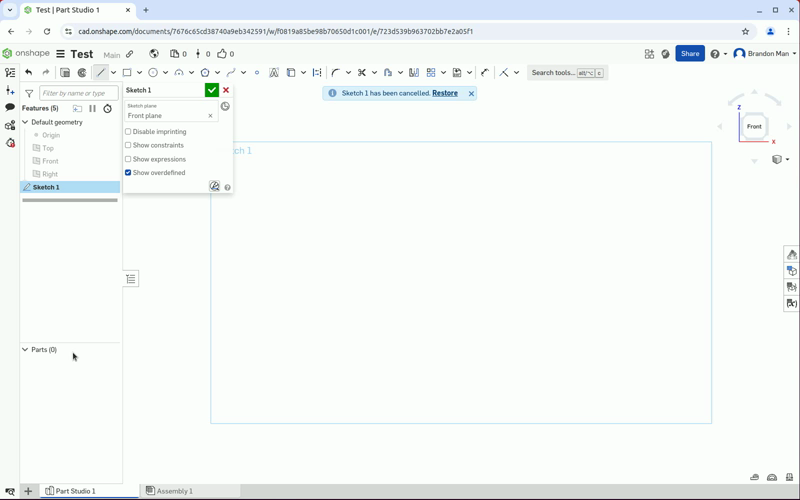
mouse_move(412, 282)
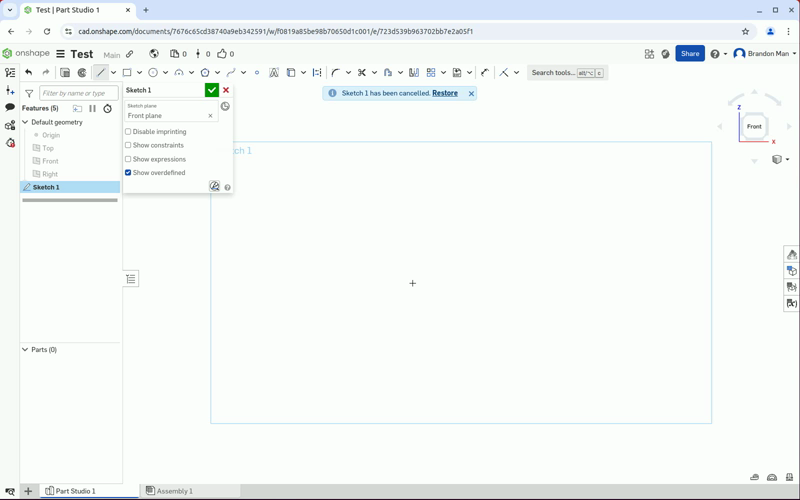
click(412, 282)
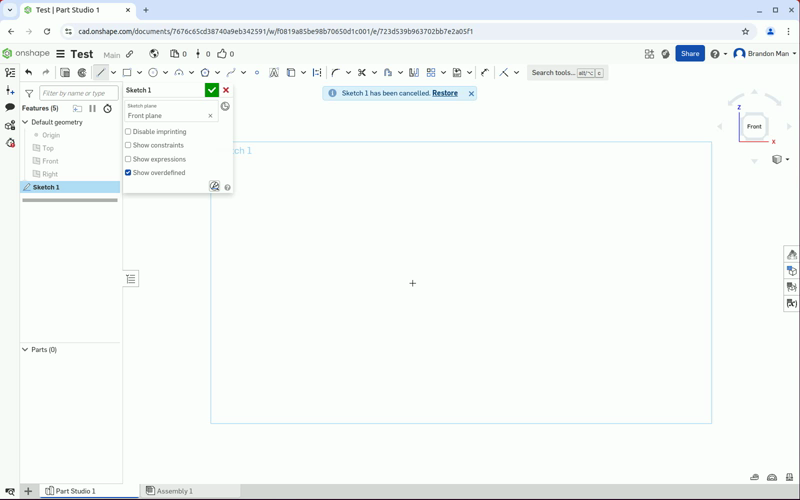
key_up(shift)
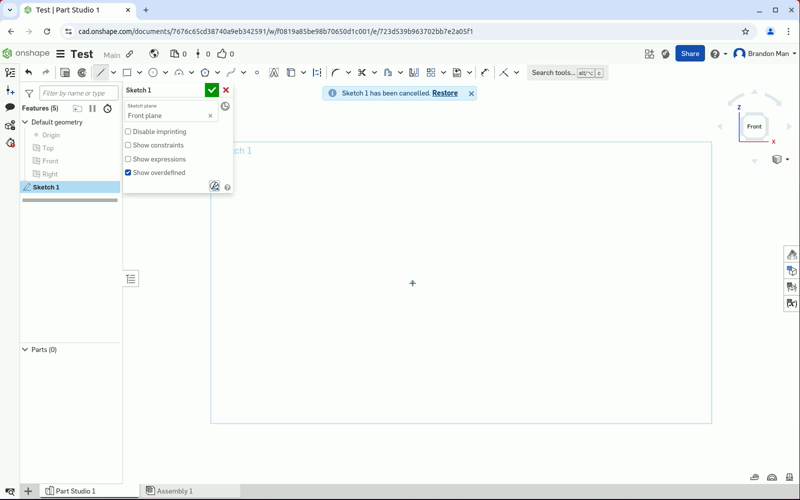
key_down(shift)
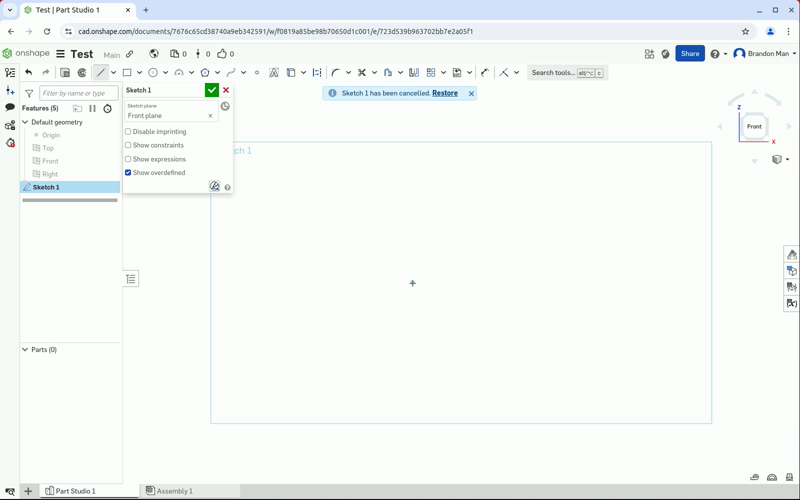
mouse_move(442, 282)
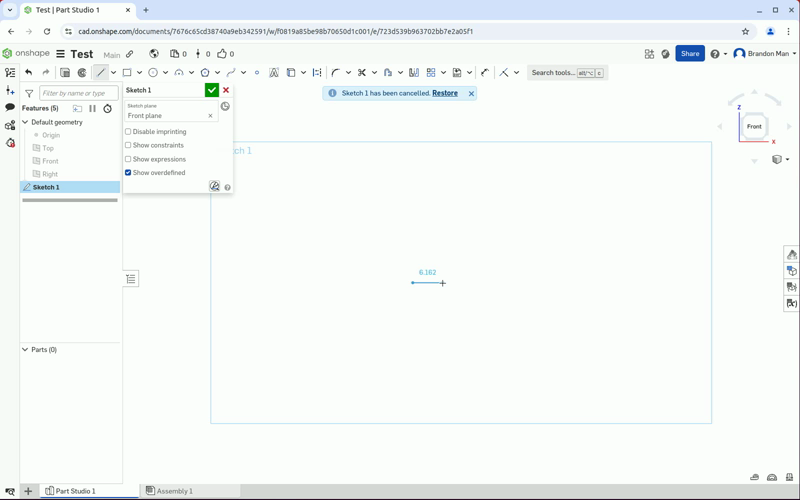
mouse_move(461, 282)
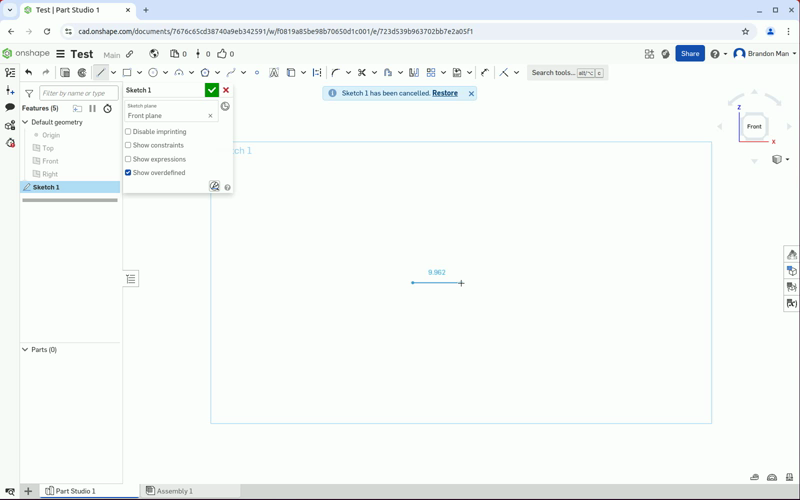
click(461, 282)
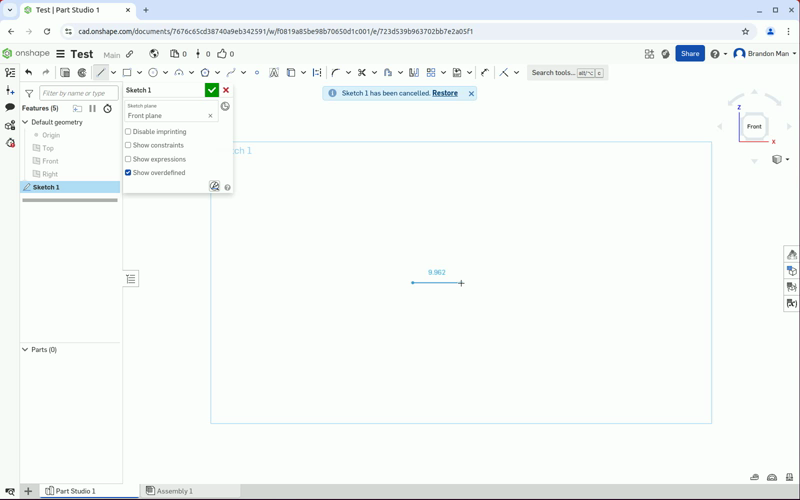
key_up(shift)
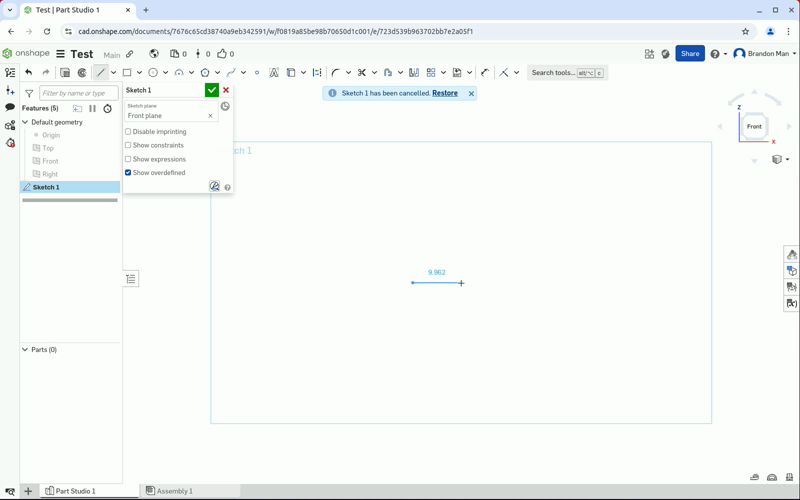
key_down(shift)
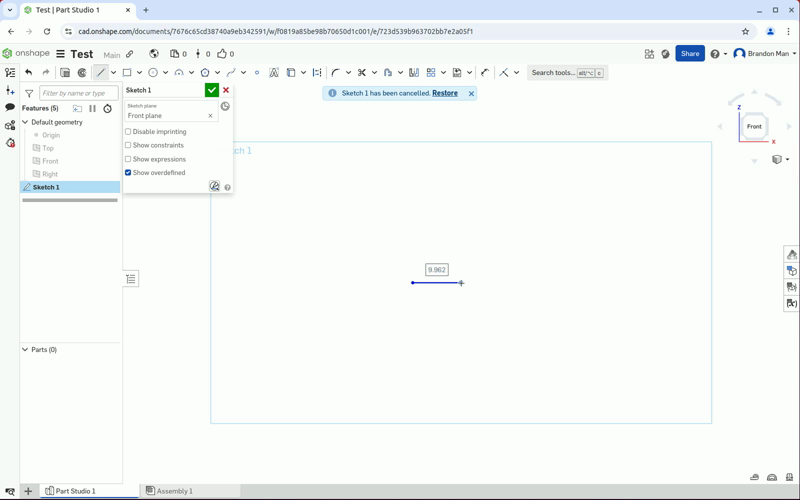
mouse_move(491, 282)
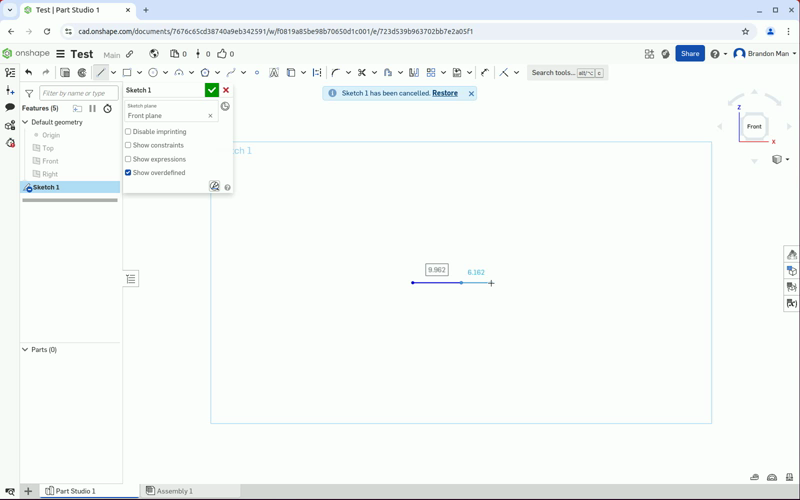
mouse_move(508, 282)
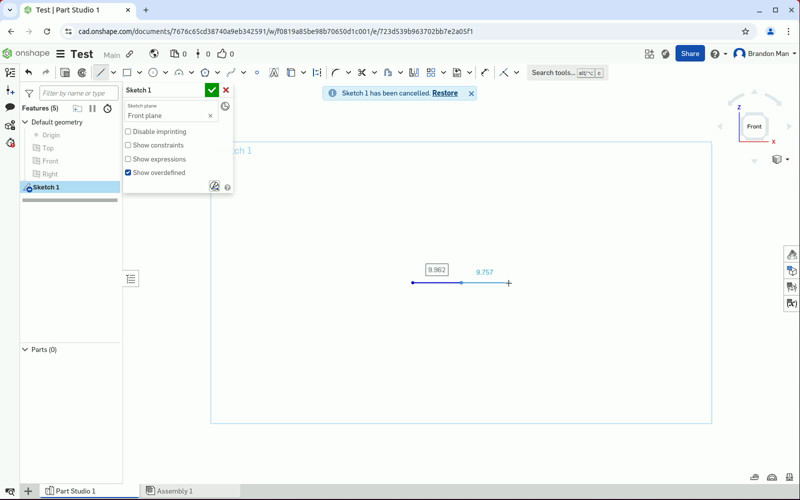
click(508, 282)
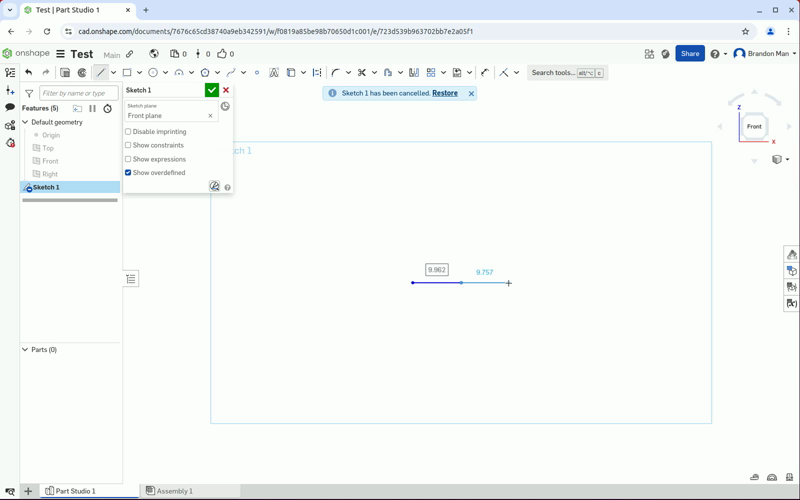
key_up(shift)
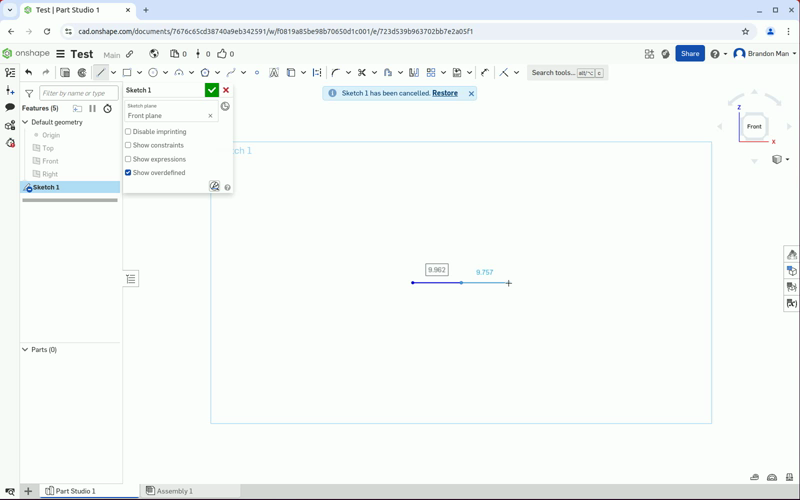
key_down(shift)
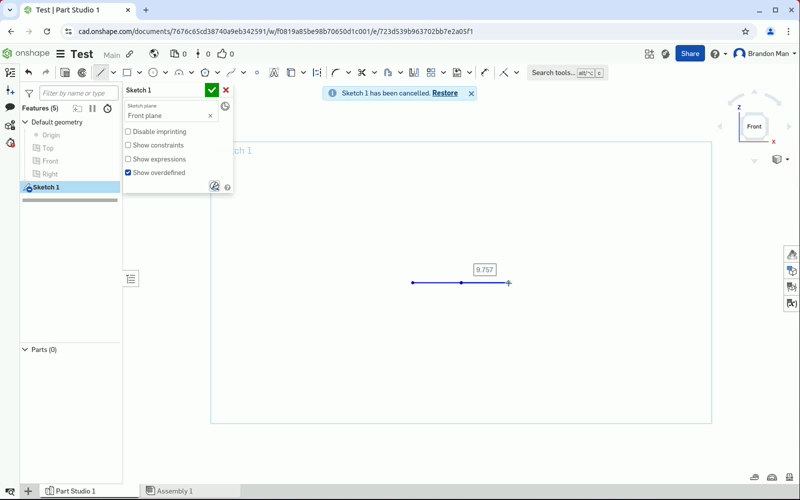
mouse_move(508, 219)
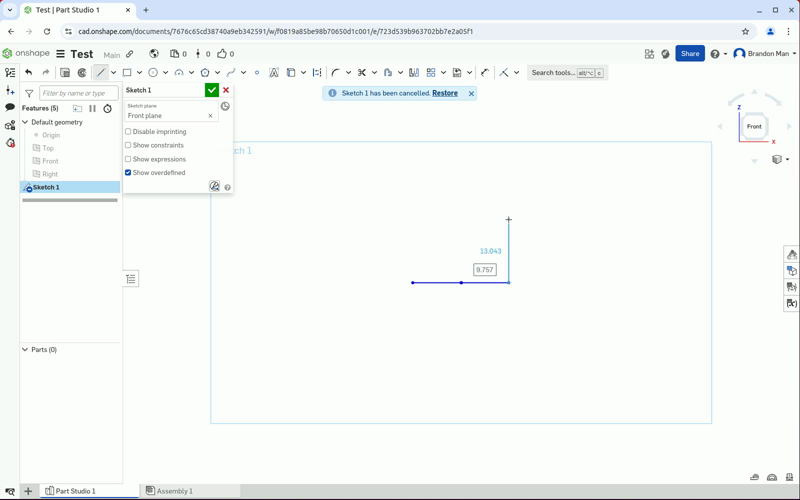
click(508, 219)
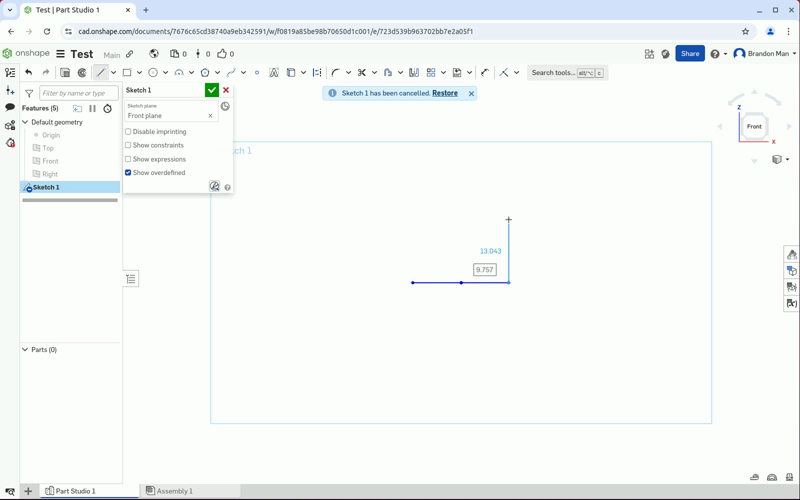
key_up(shift)
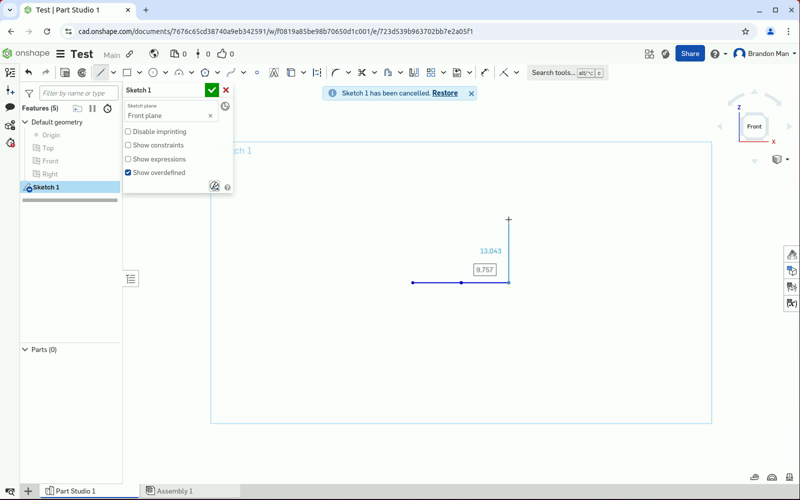
key(esc)
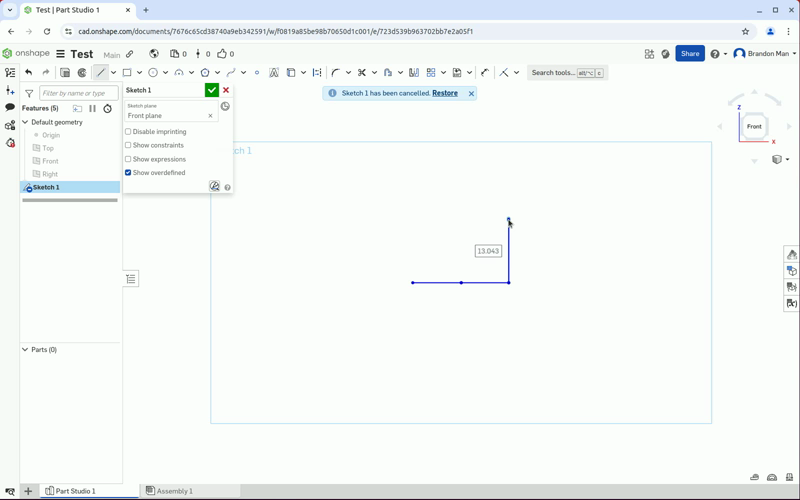
key(a)
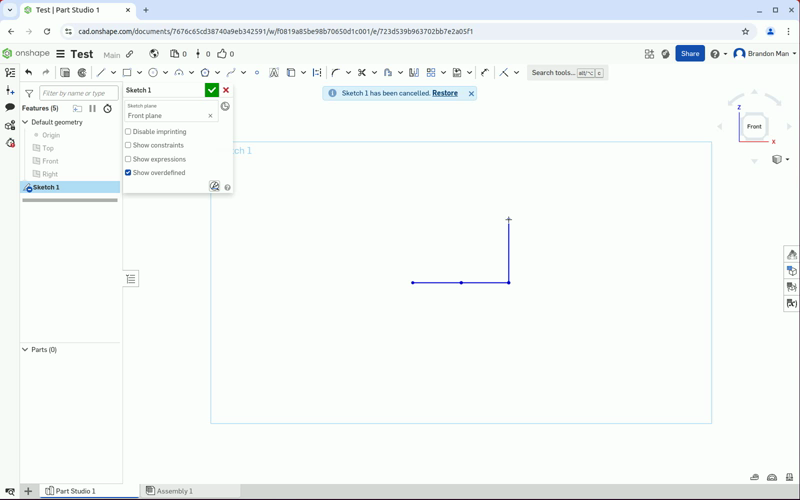
mouse_move(508, 219)
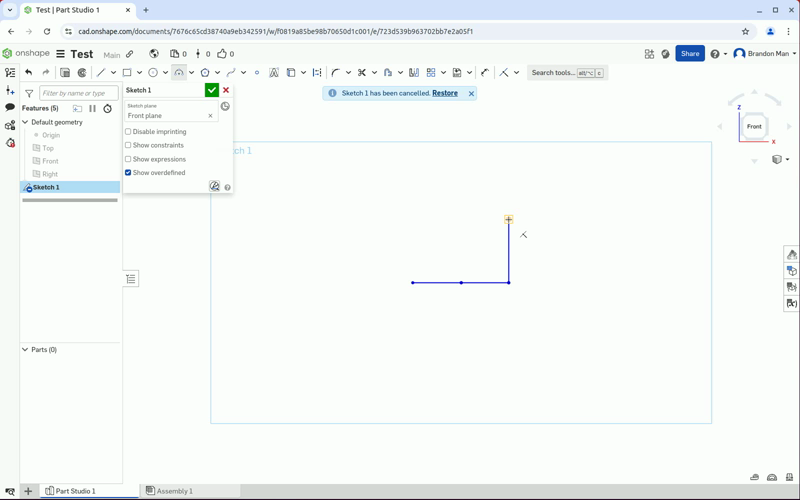
click(508, 219)
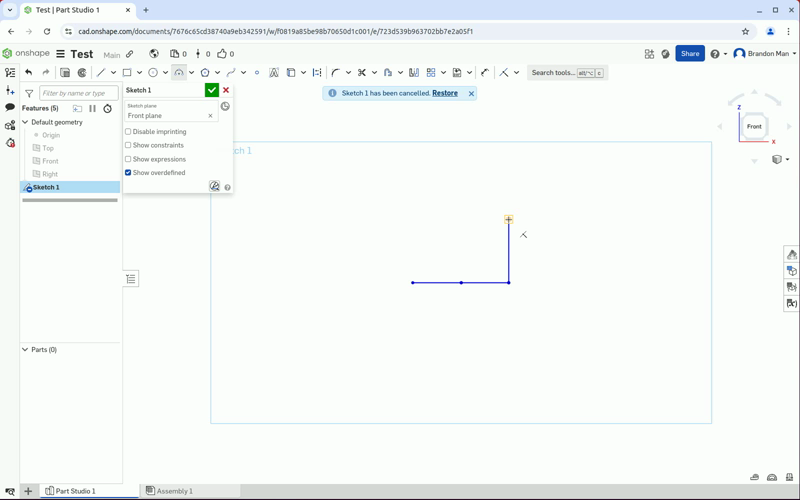
key_down(shift)
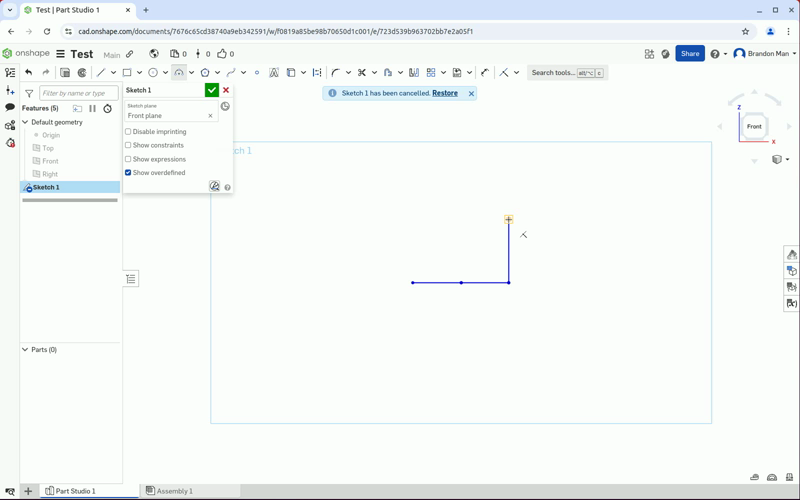
mouse_move(412, 219)
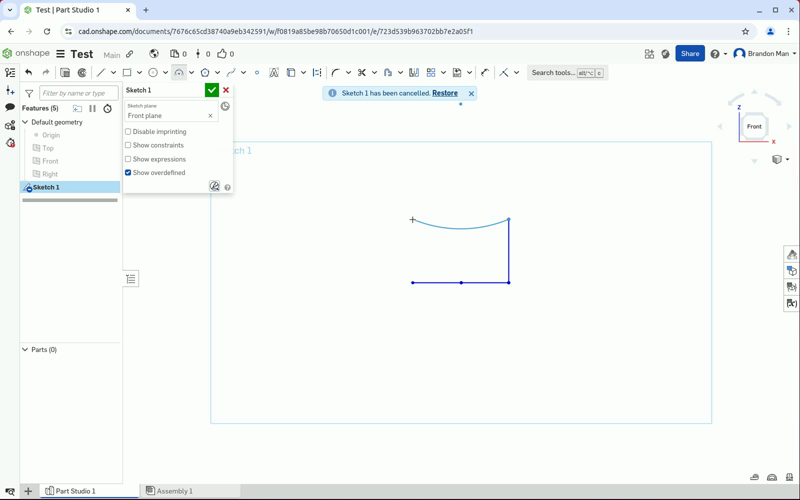
click(412, 219)
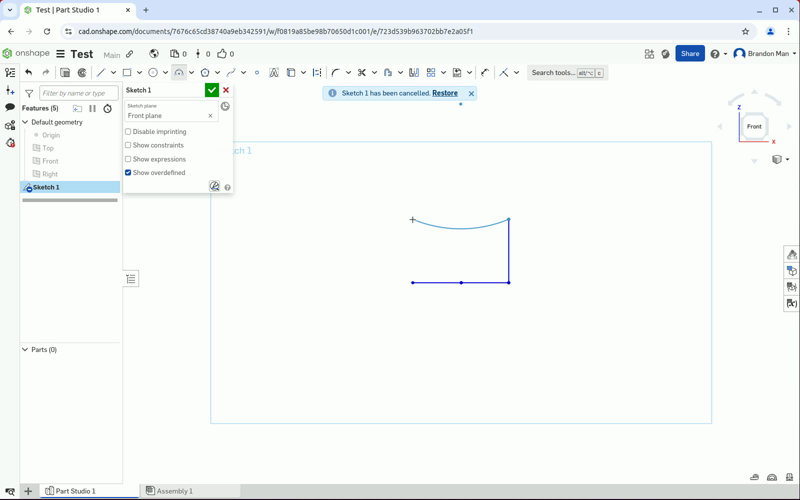
mouse_move(460, 170)
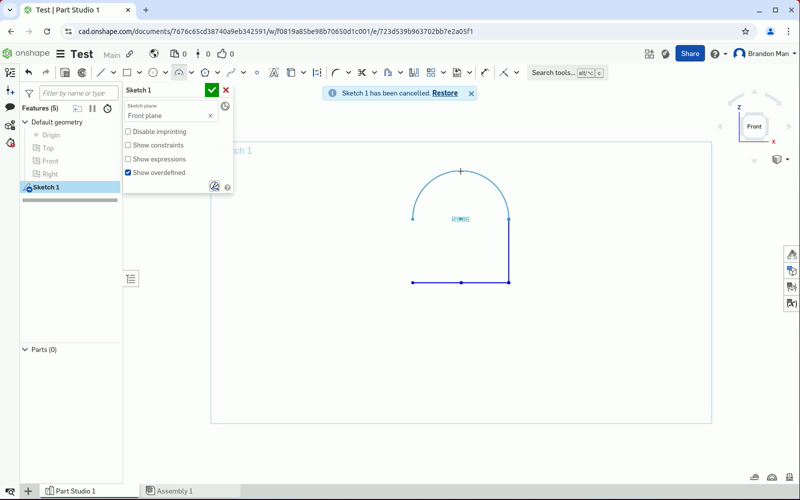
click(460, 170)
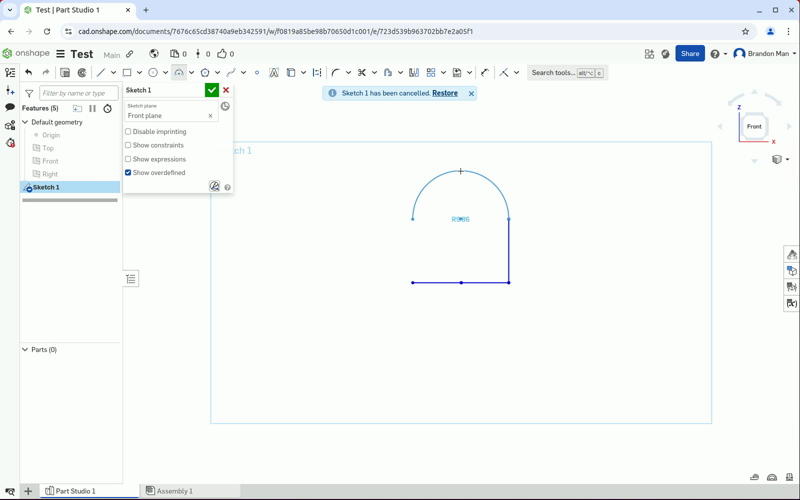
key_up(shift)
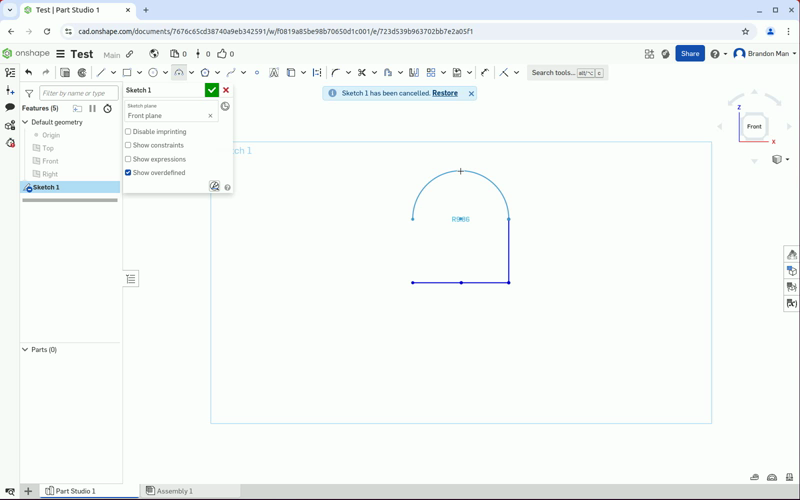
key(esc)
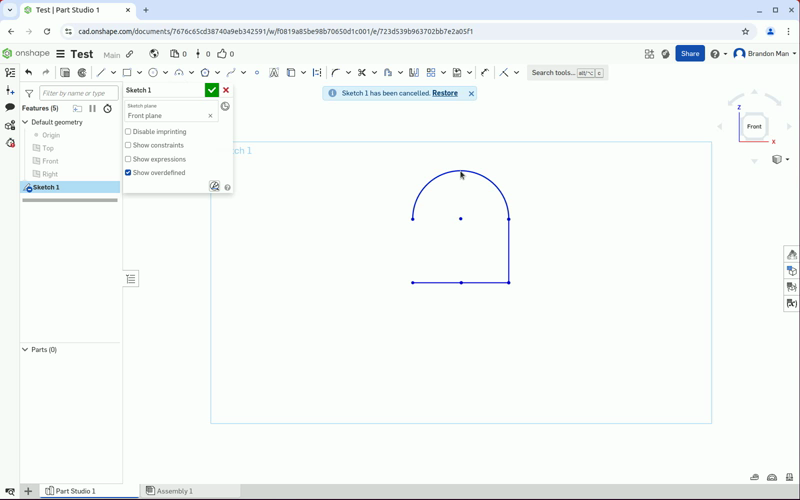
key(l)
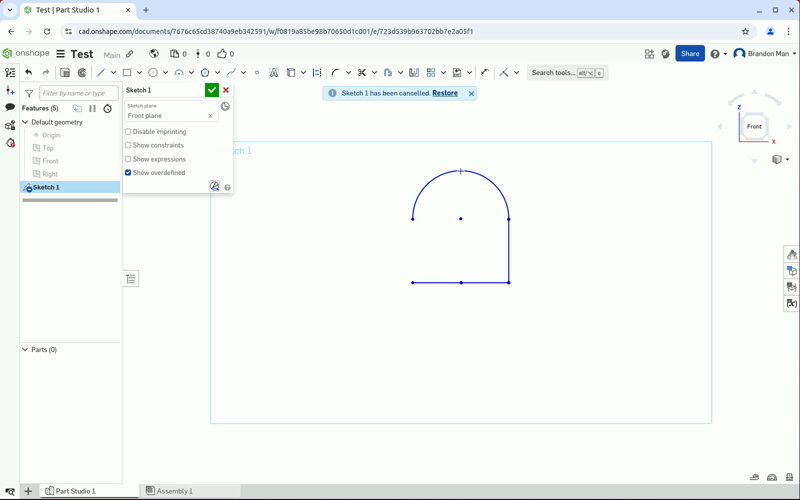
mouse_move(412, 219)
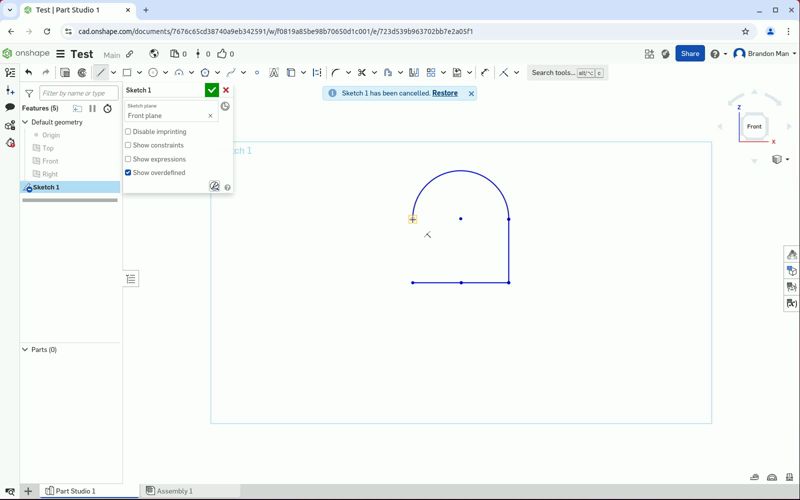
click(412, 219)
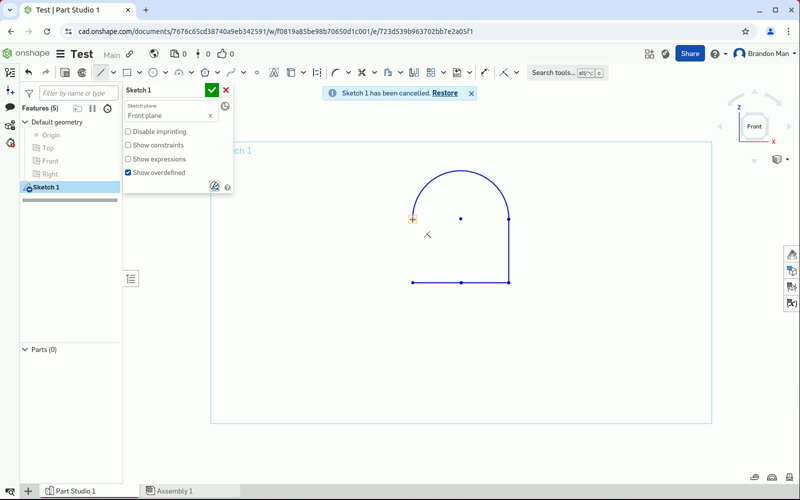
key_down(shift)
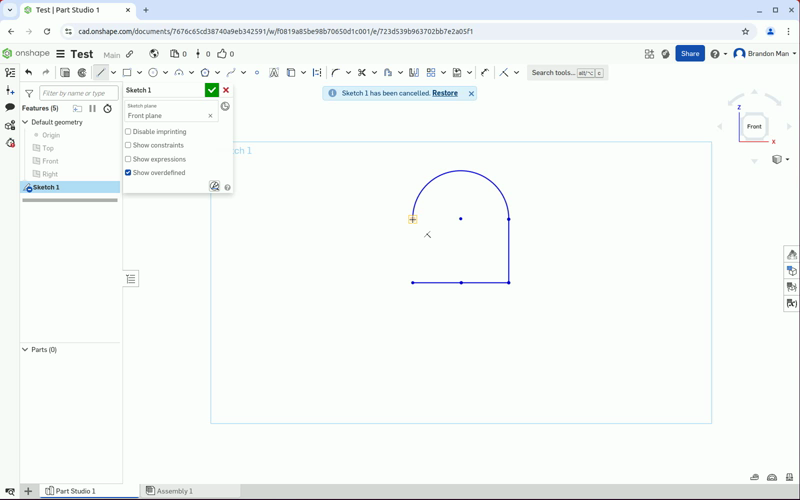
mouse_move(412, 282)
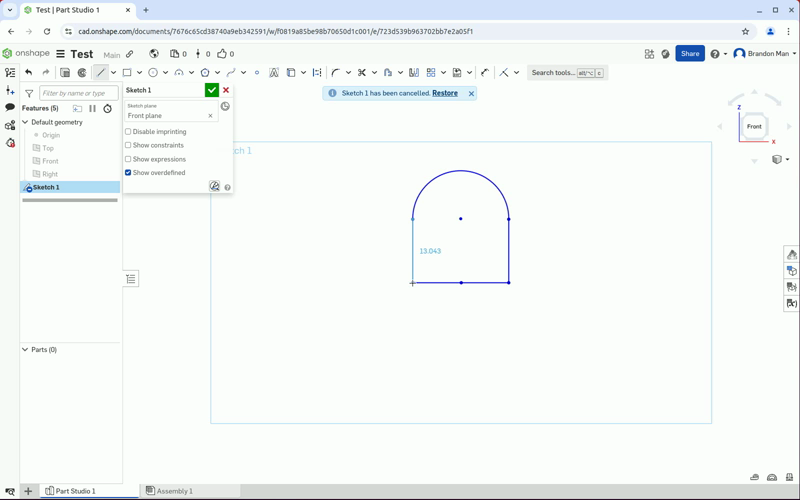
key_up(shift)
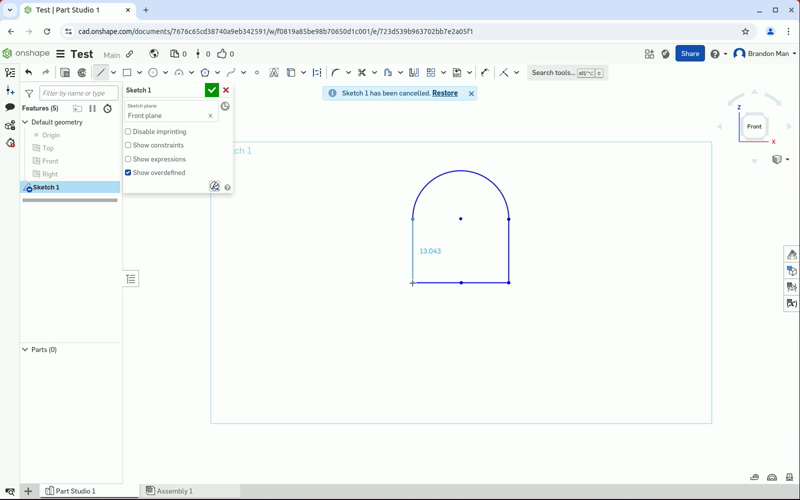
click(412, 282)
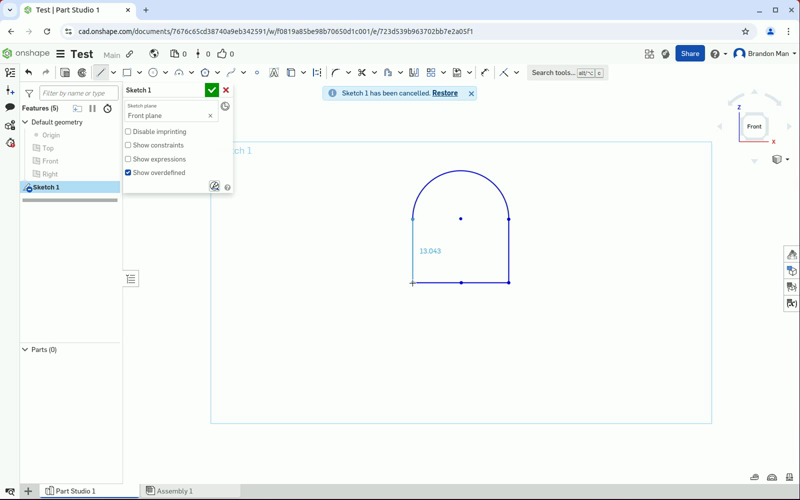
key(esc)
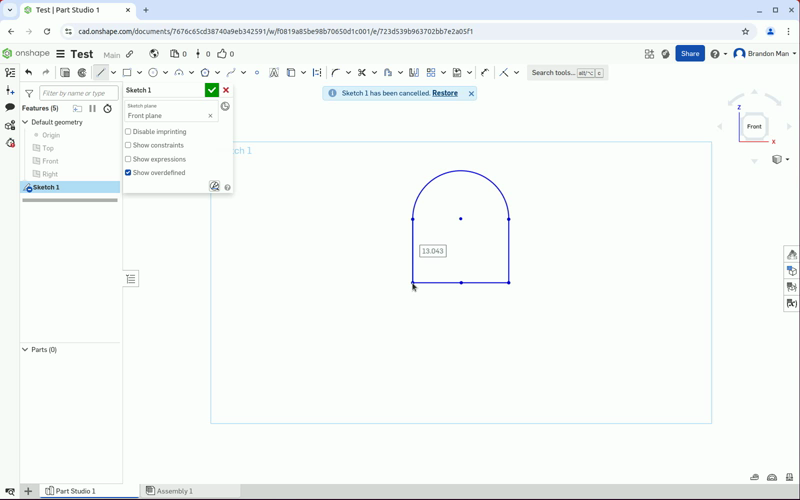
key(c)
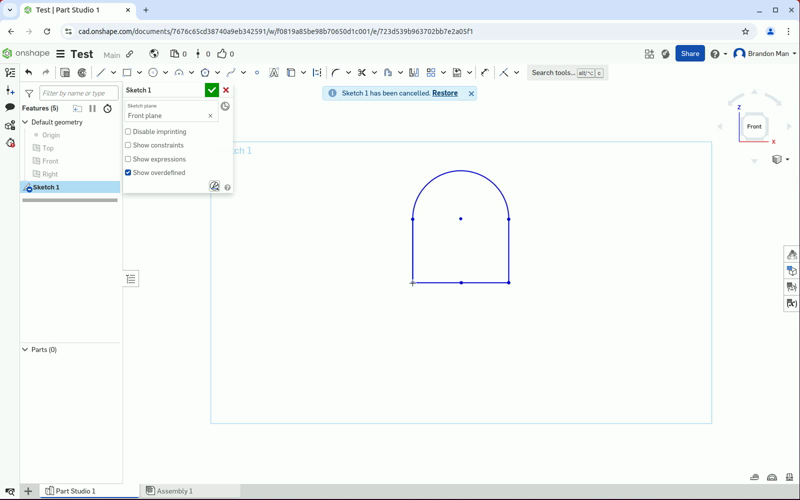
key_down(shift)
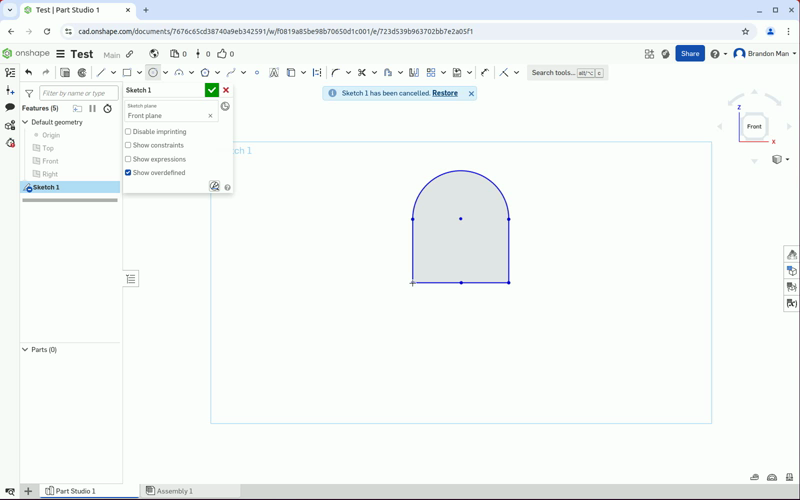
mouse_move(461, 219)
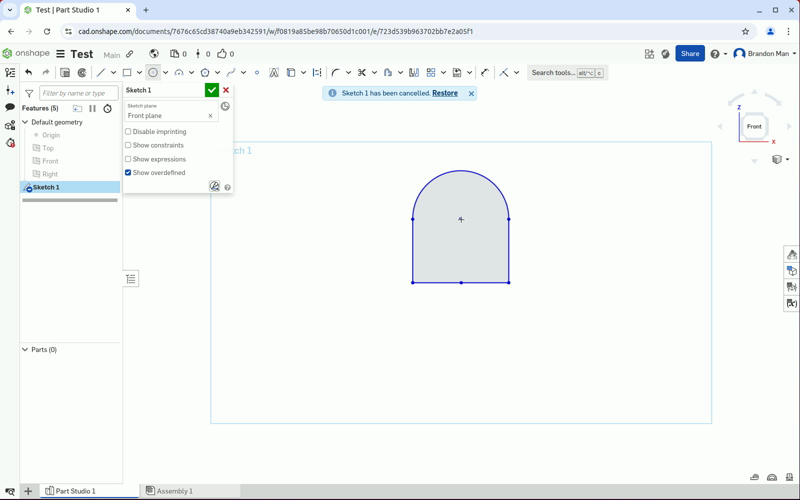
scroll(6)
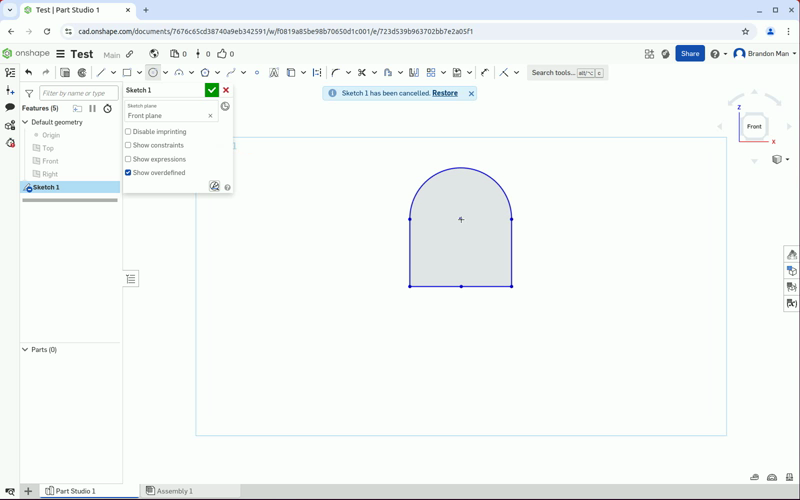
scroll(6)
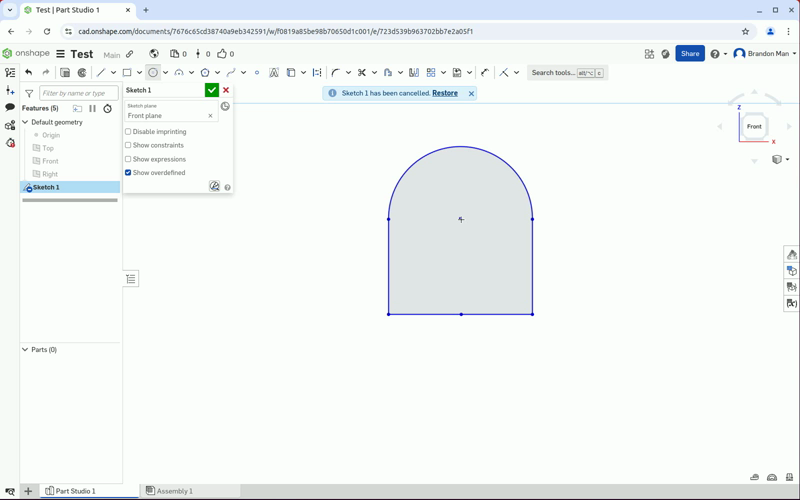
scroll(6)
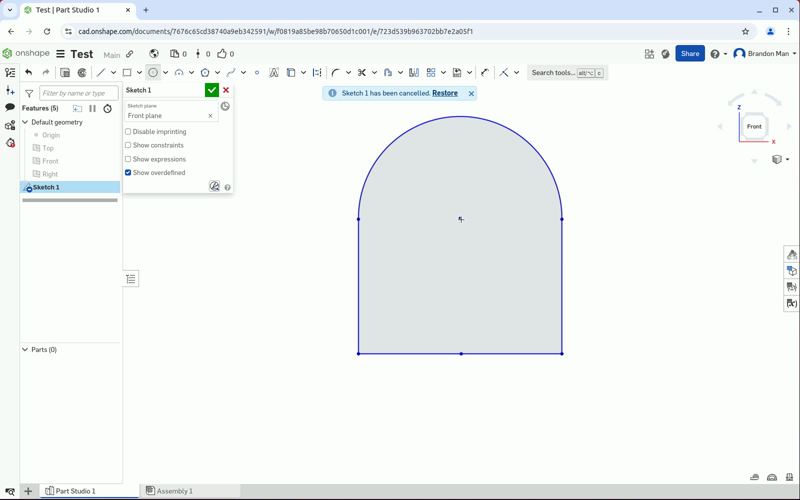
scroll(6)
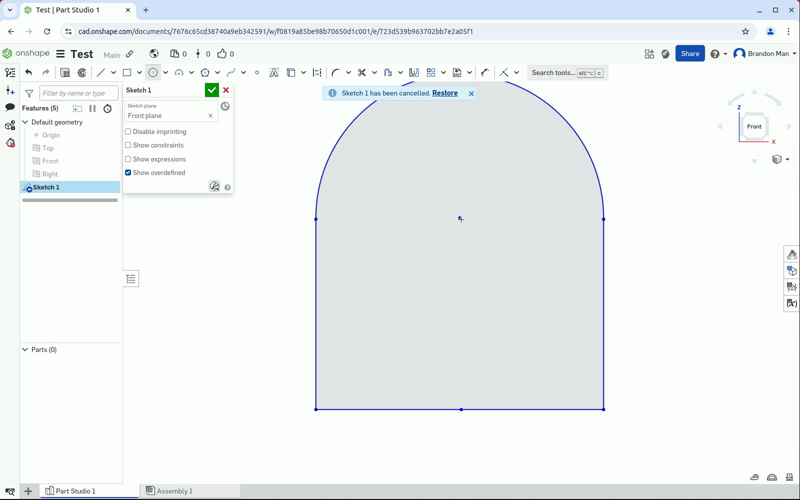
scroll(6)
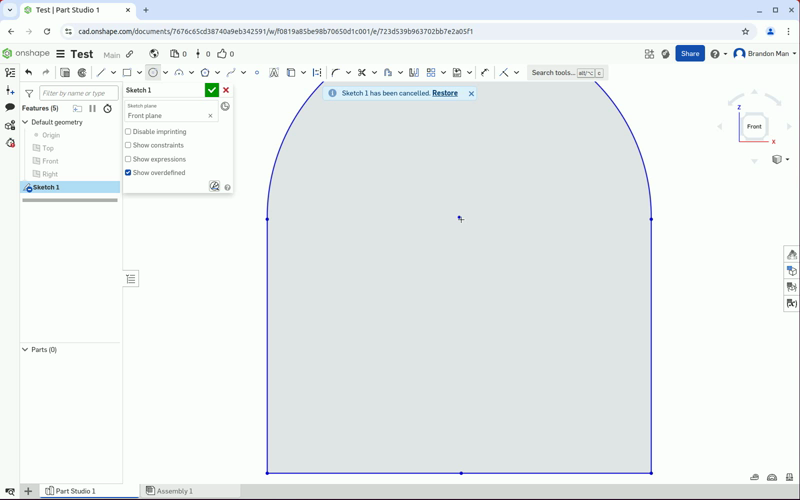
scroll(6)
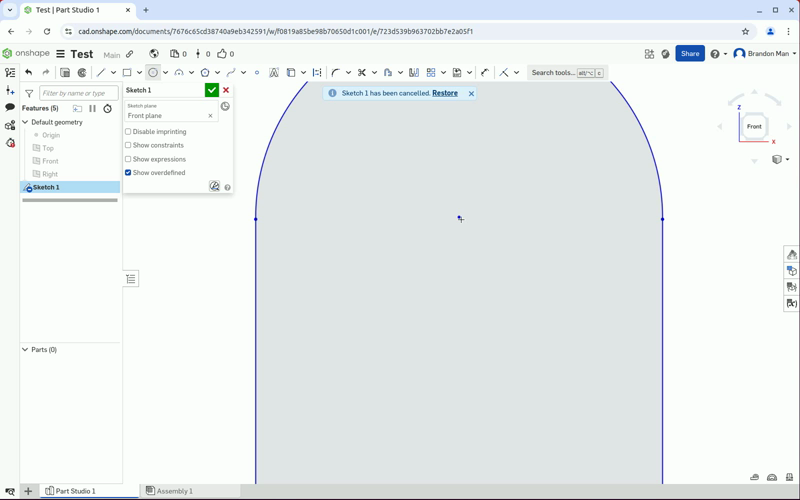
scroll(6)
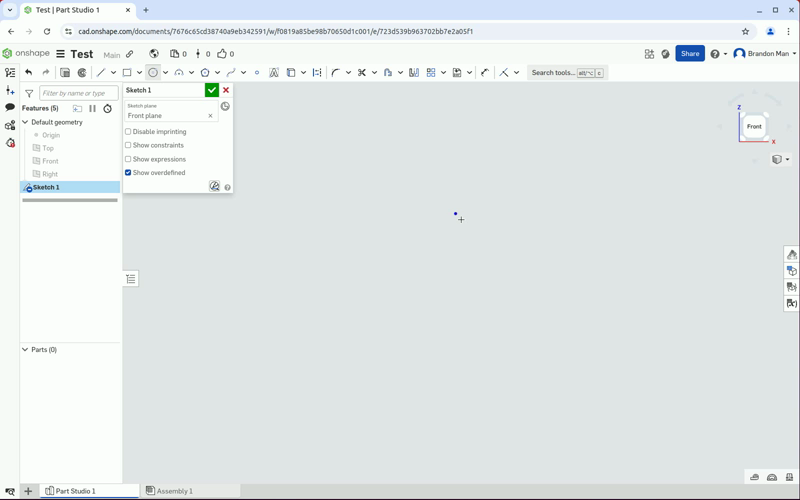
click(461, 219)
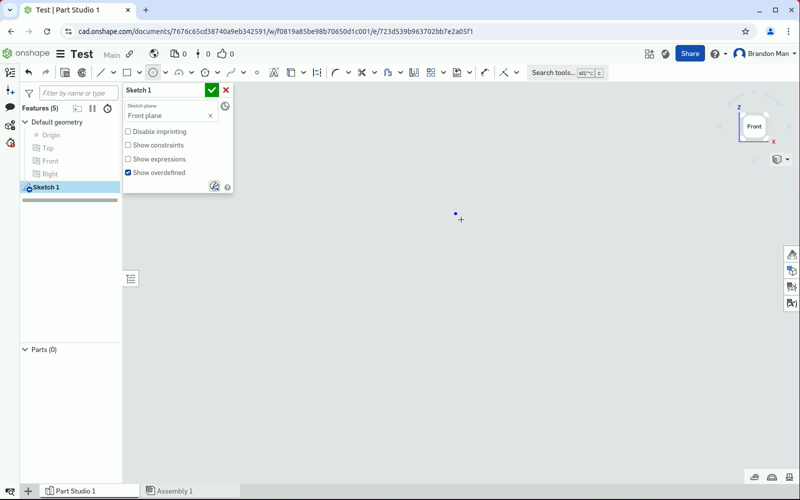
scroll(-6)
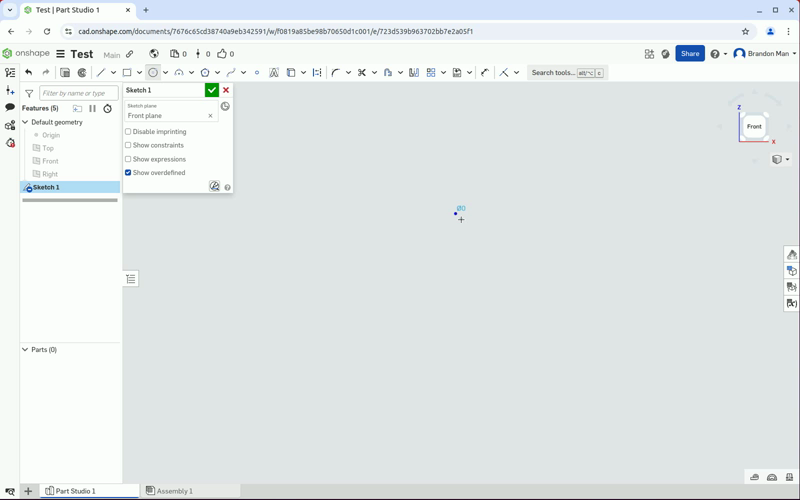
scroll(-6)
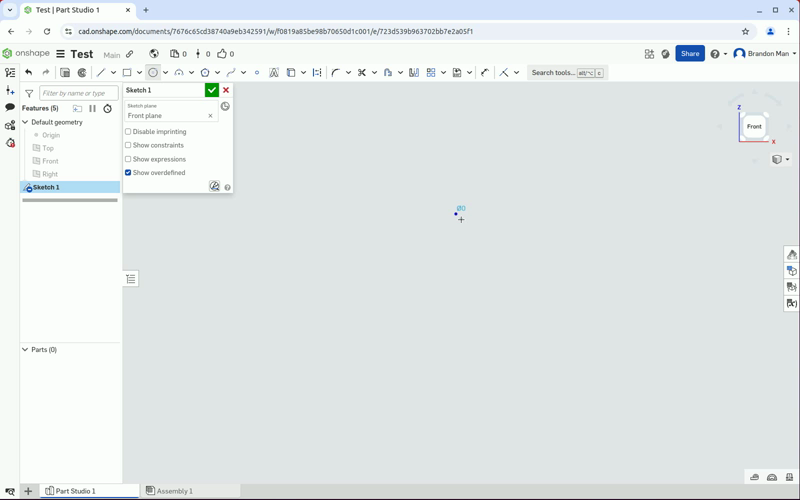
scroll(-6)
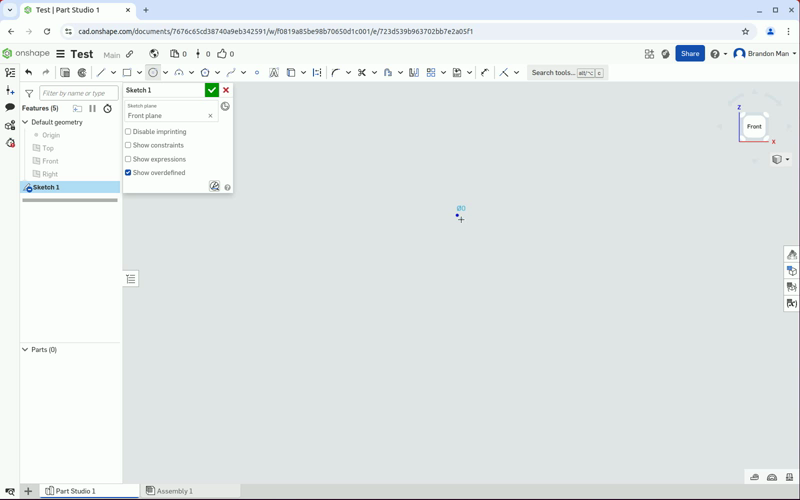
scroll(-6)
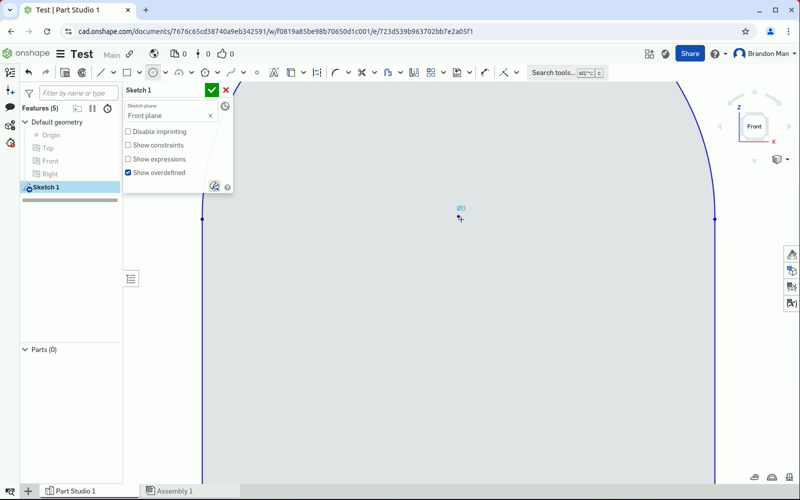
scroll(-6)
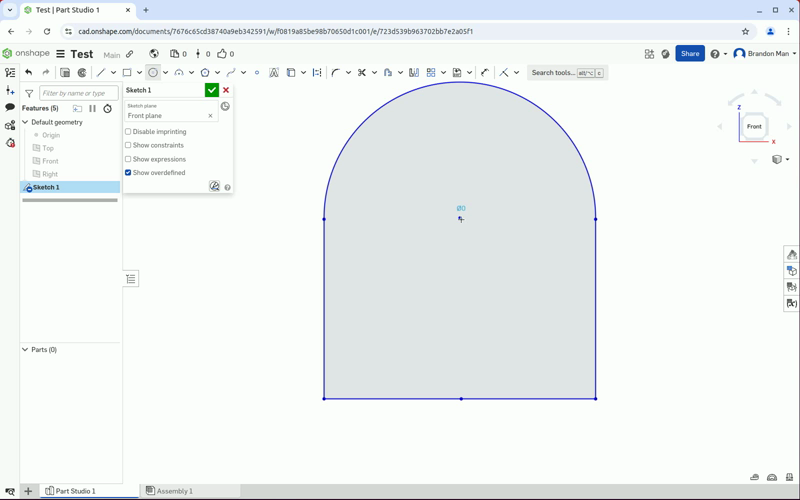
scroll(-6)
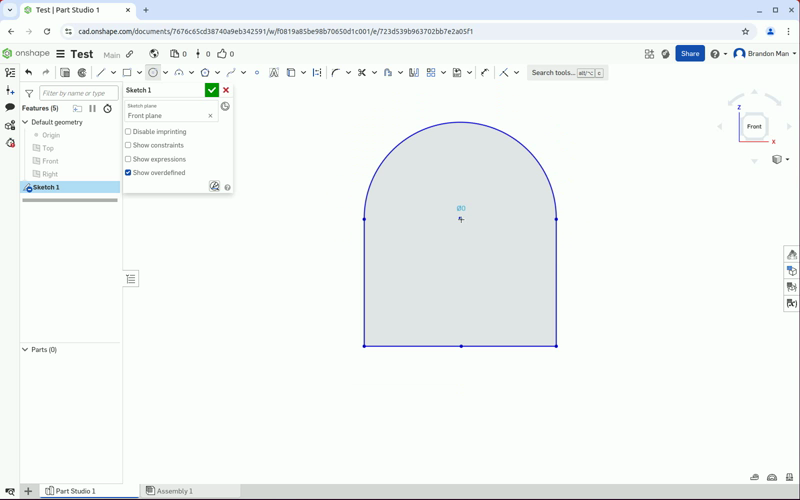
scroll(-6)
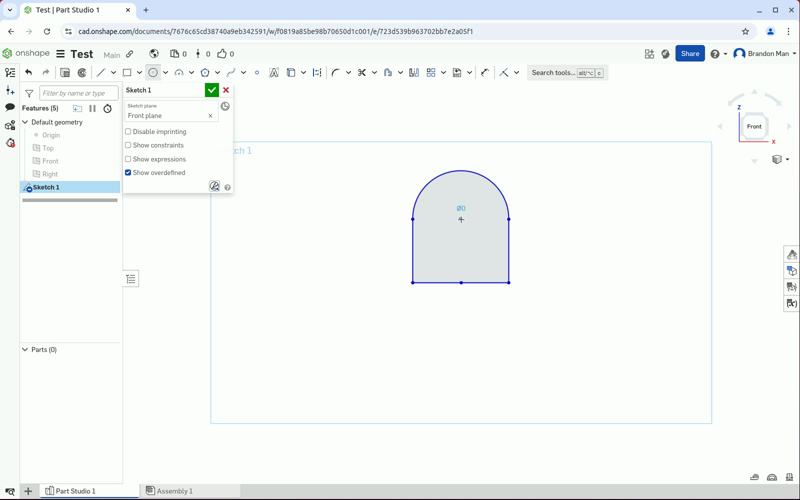
key_up(shift)
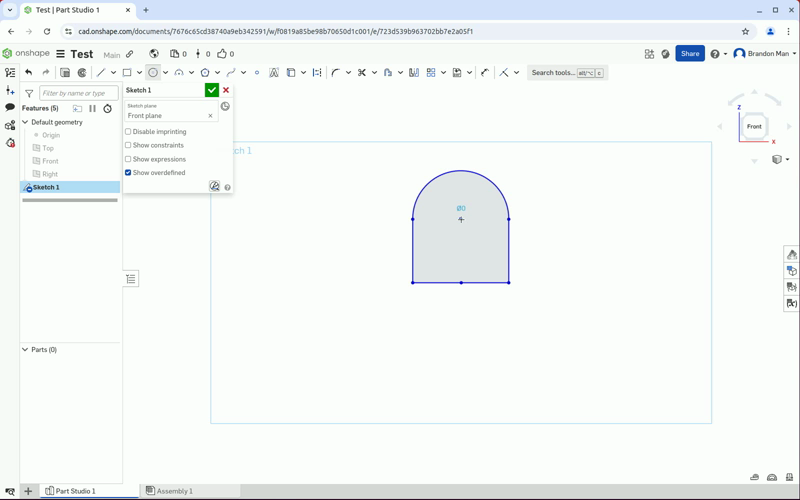
mouse_move(493, 219)
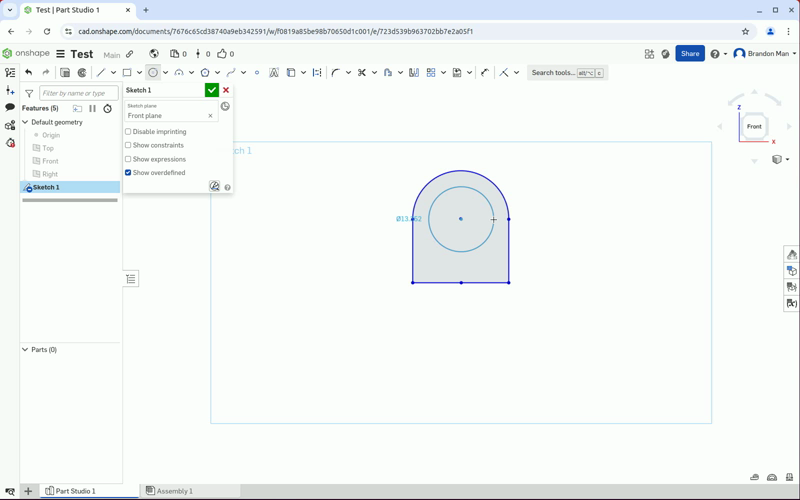
click(493, 219)
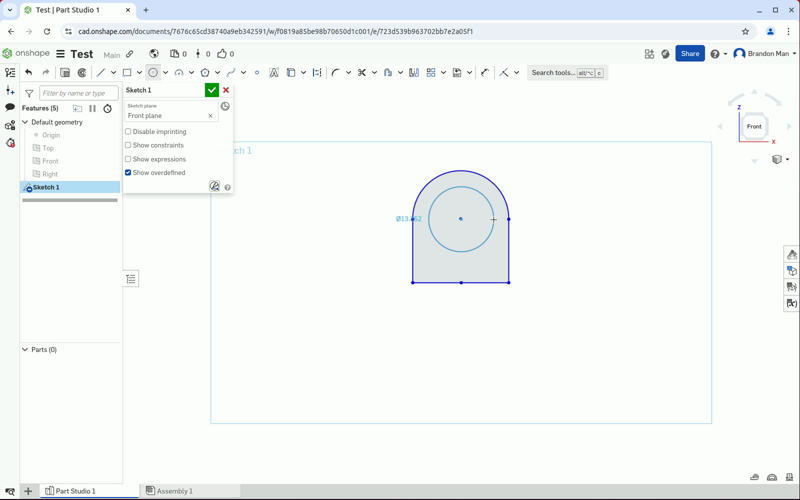
key(esc)
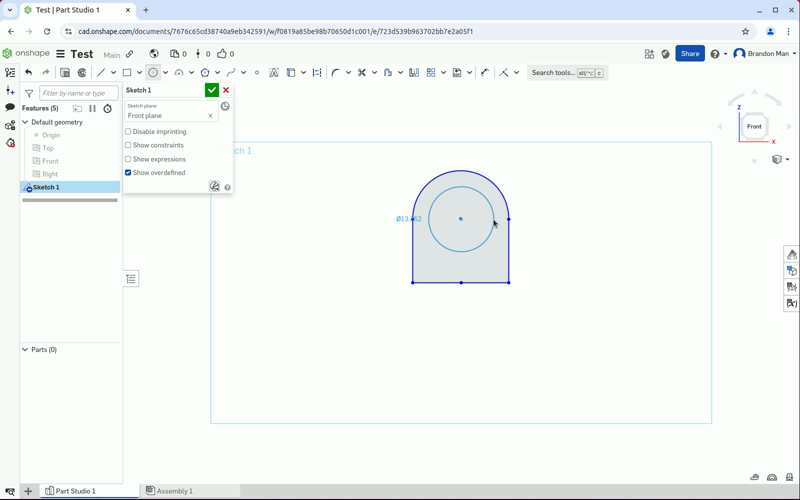
mouse_move(419, 247)
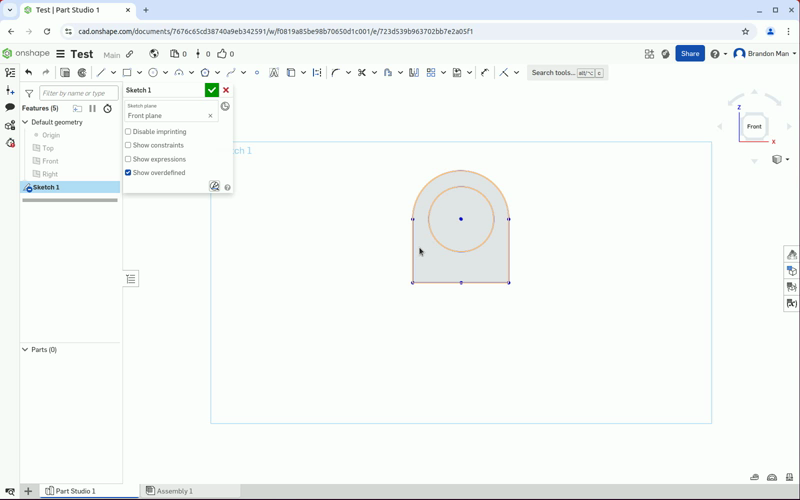
click(419, 247)
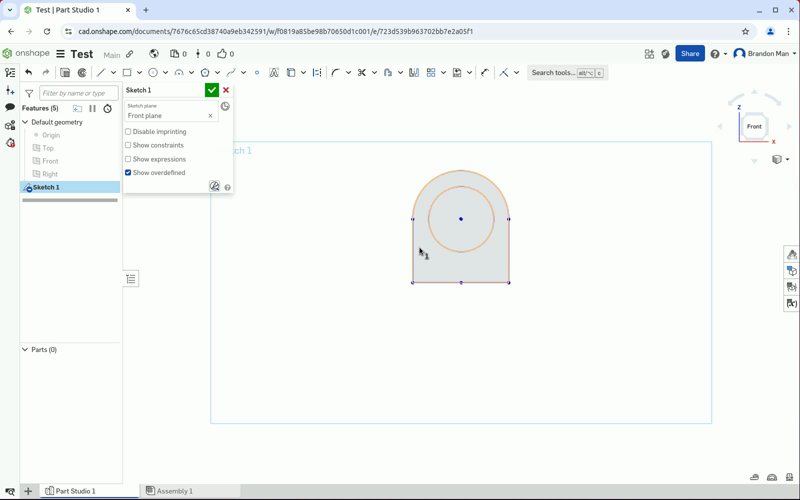
mouse_move(73, 352)
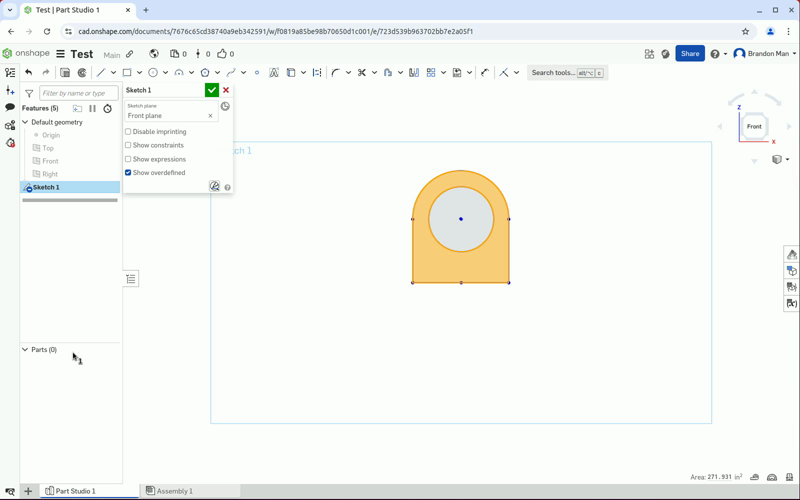
key(shift+y)
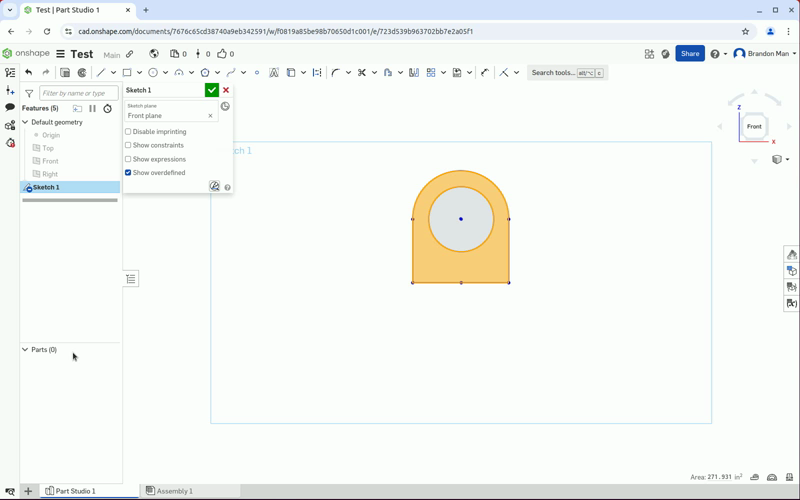
key(shift+e)
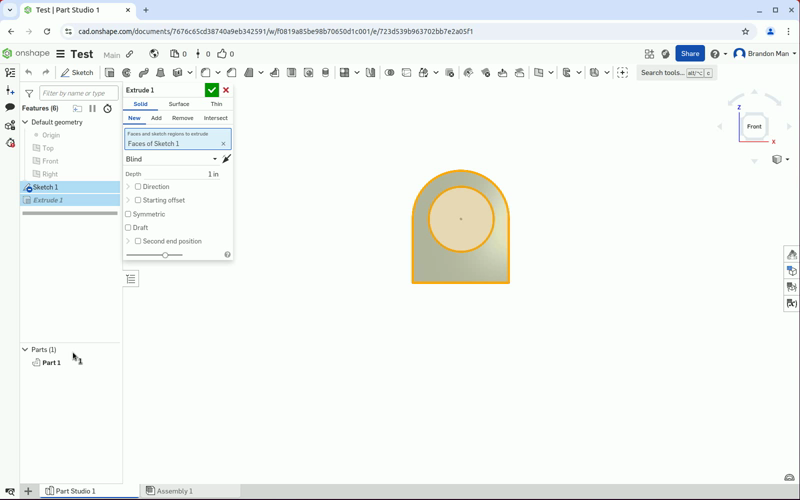
mouse_move(143, 106)
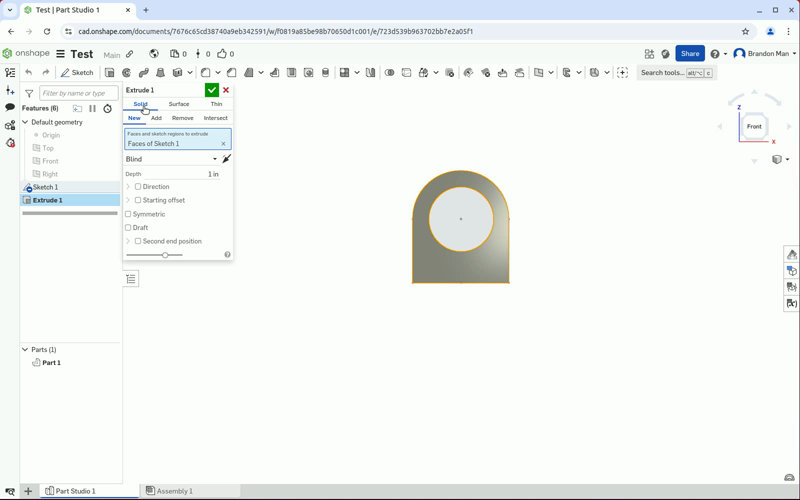
click(143, 106)
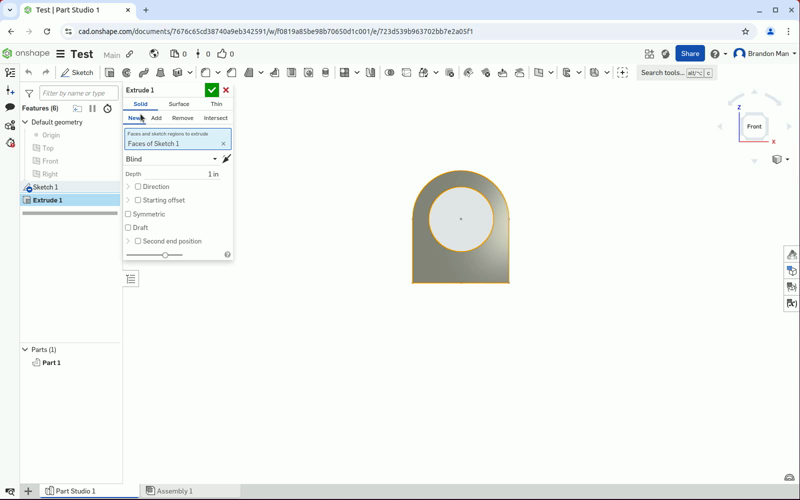
mouse_move(137, 120)
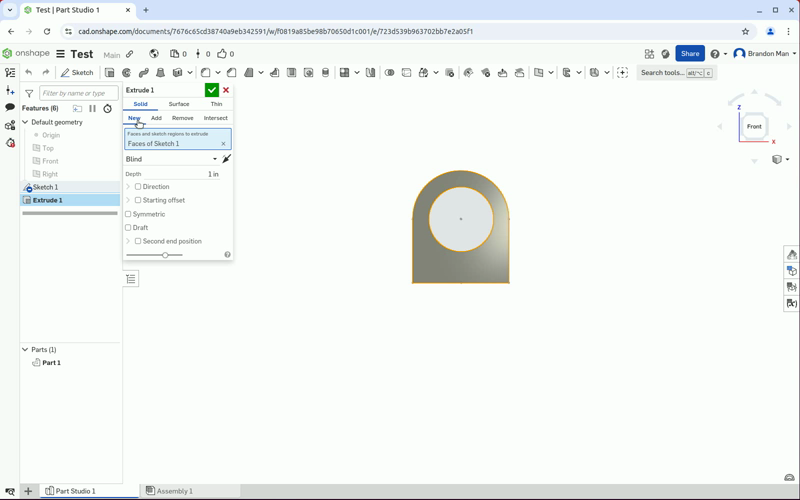
click(137, 120)
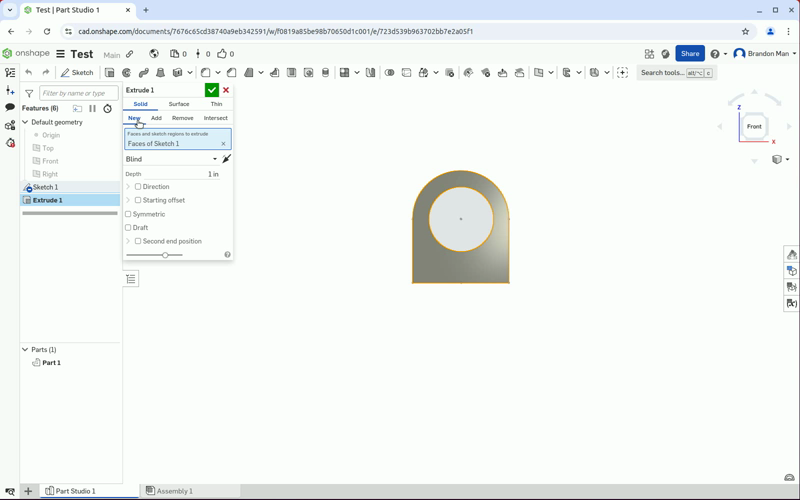
key(tab, 4)
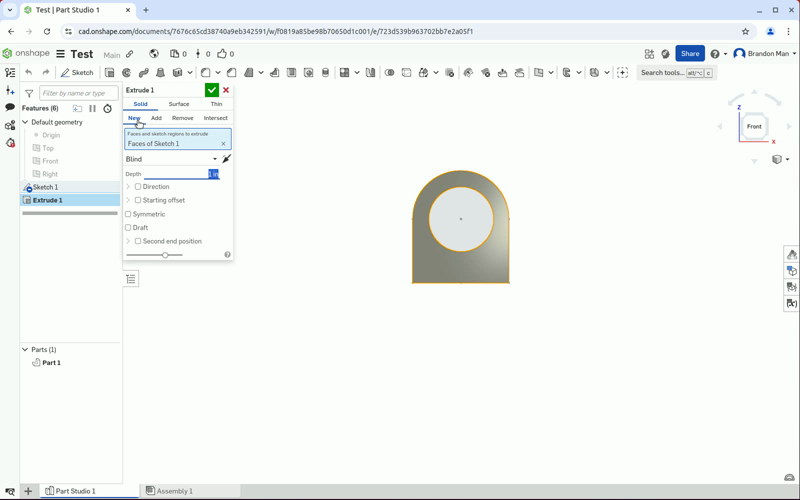
text(12.998)
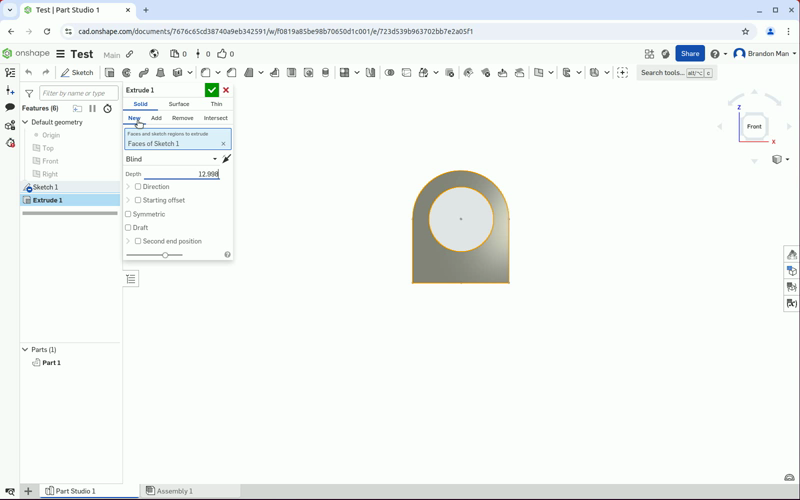
key(tab, 3)
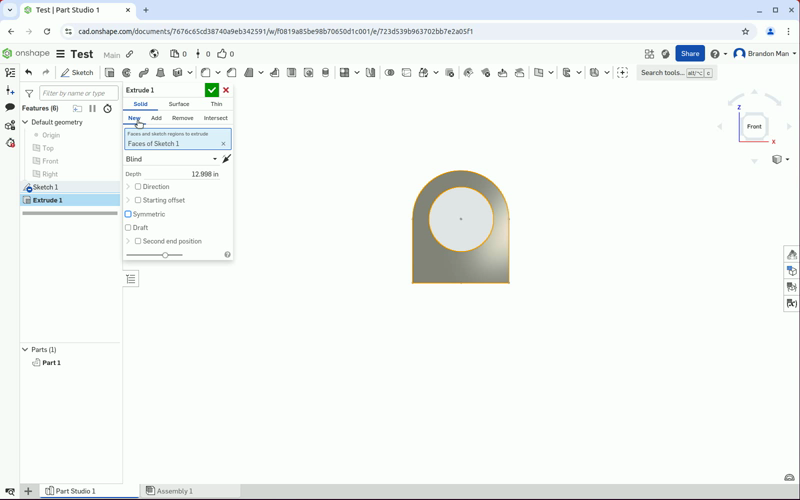
key(space)
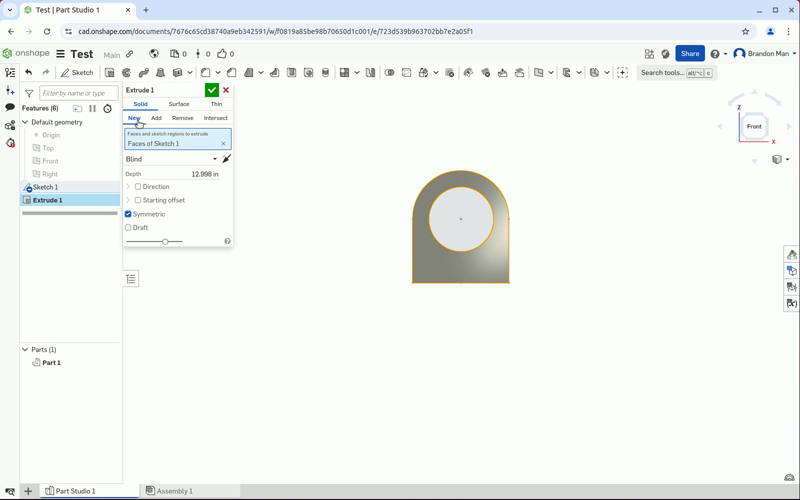
key(enter)
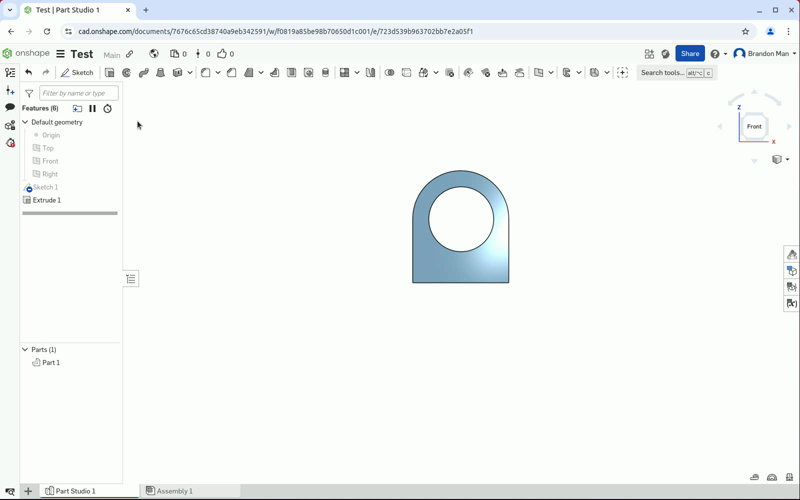
key(shift+h)
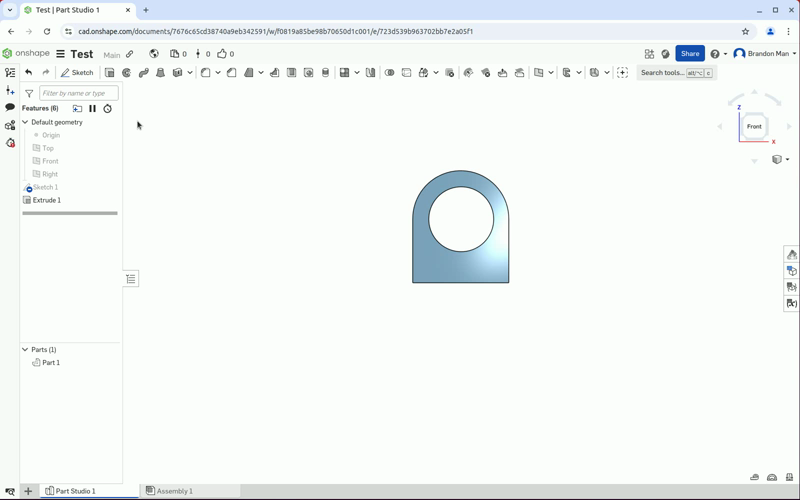
key(shift+h)
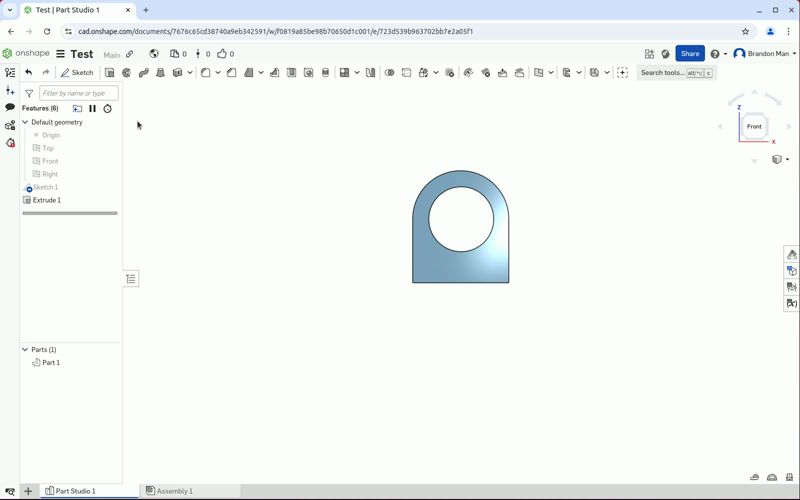
mouse_move(73, 189)
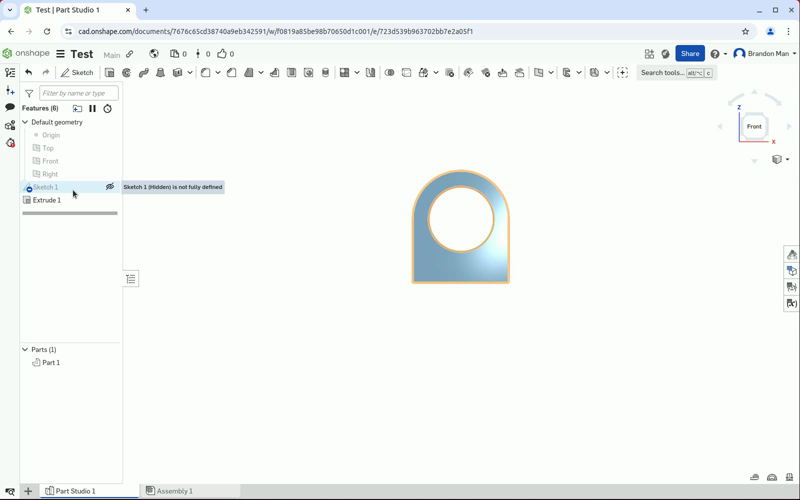
click(73, 189)
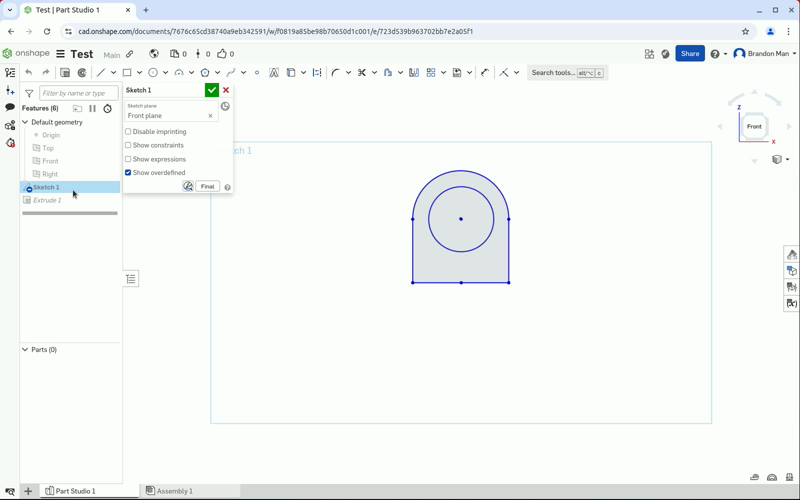
mouse_move(229, 92)
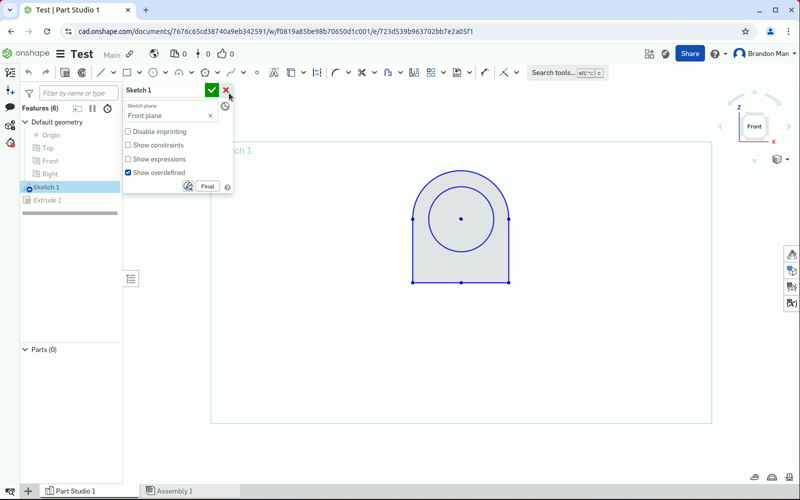
click(229, 92)
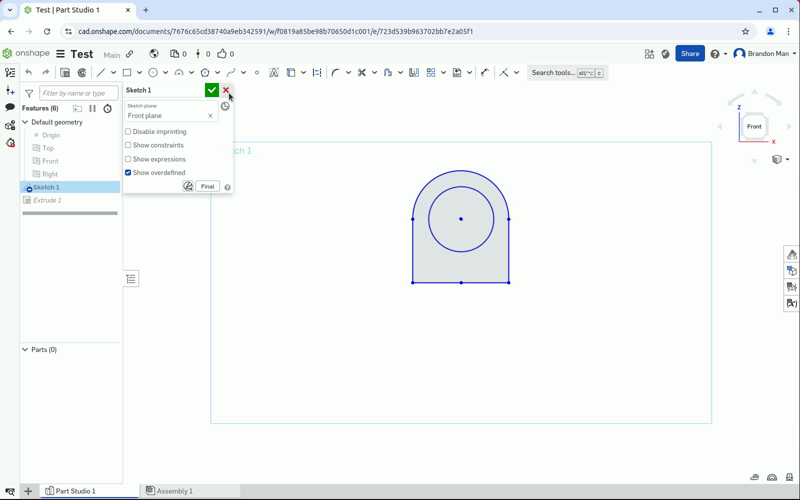
key(shift+s)
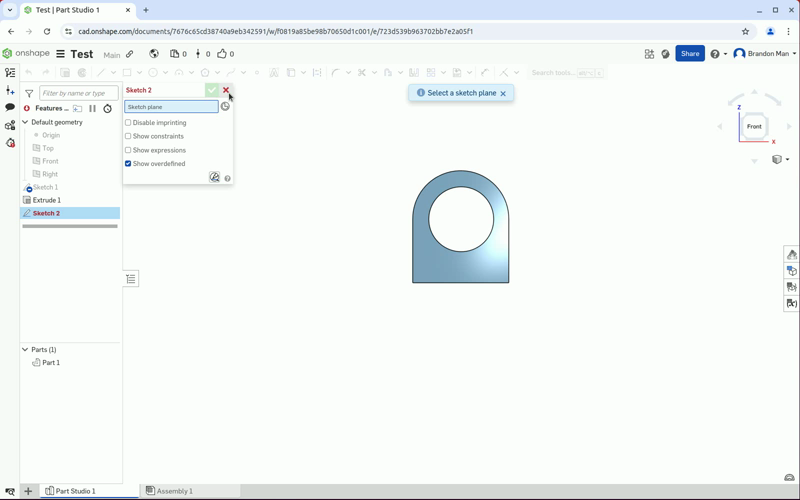
mouse_move(73, 163)
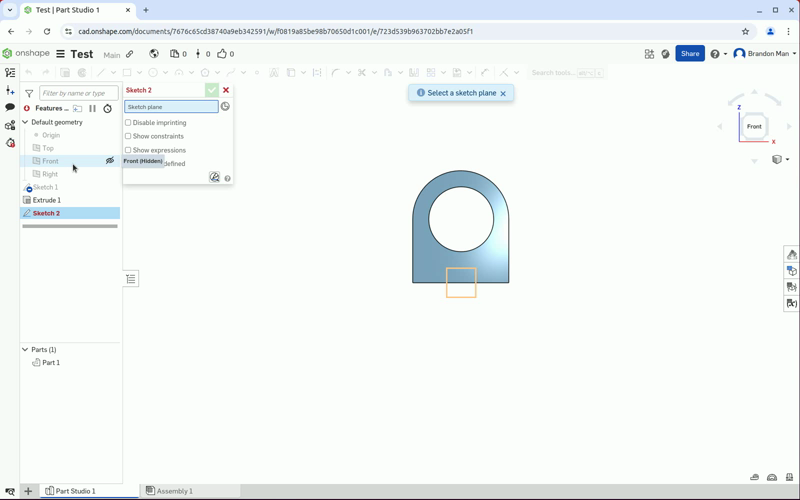
click(73, 163)
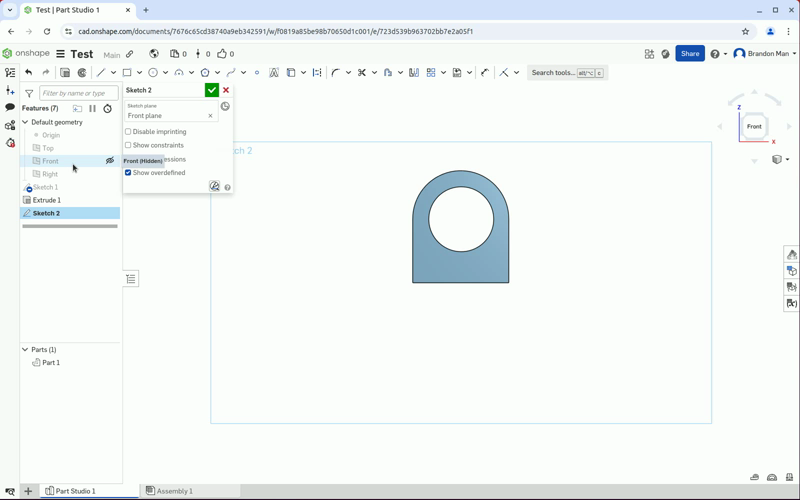
mouse_move(73, 352)
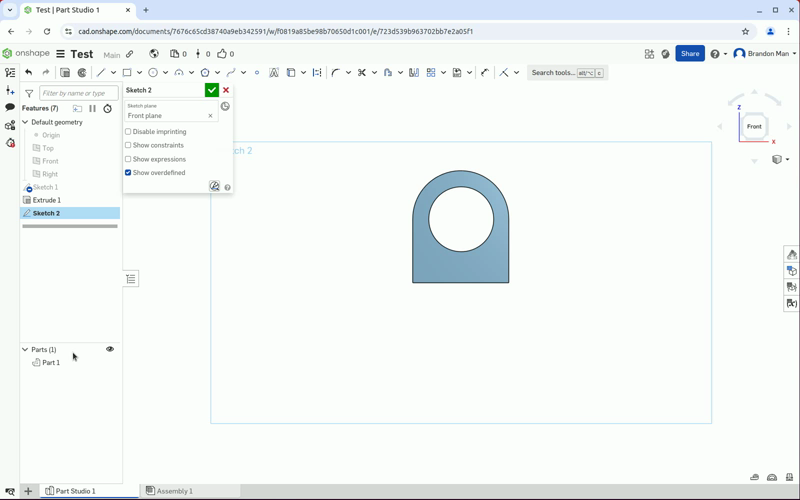
key(y)
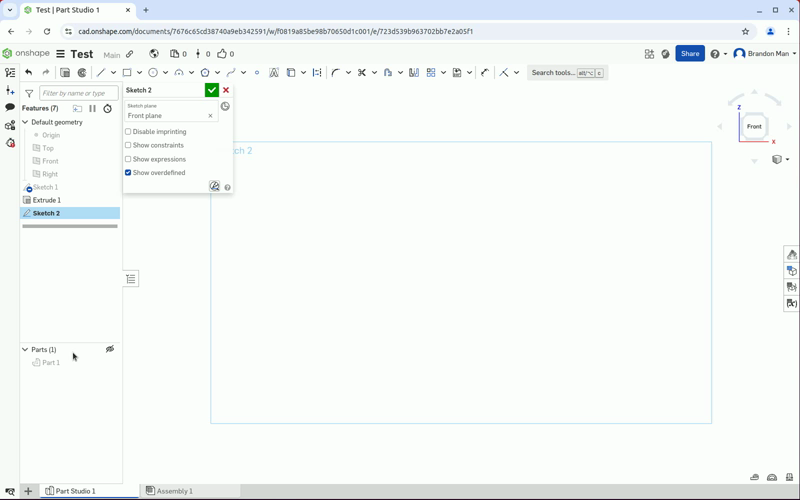
key(l)
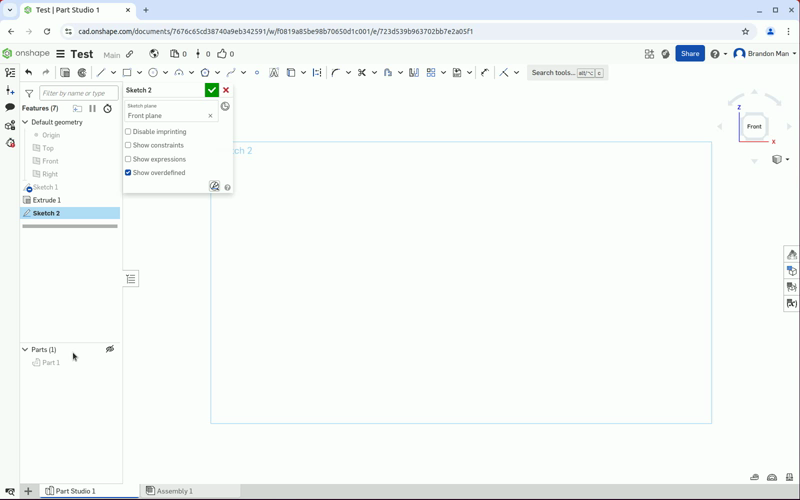
key_down(shift)
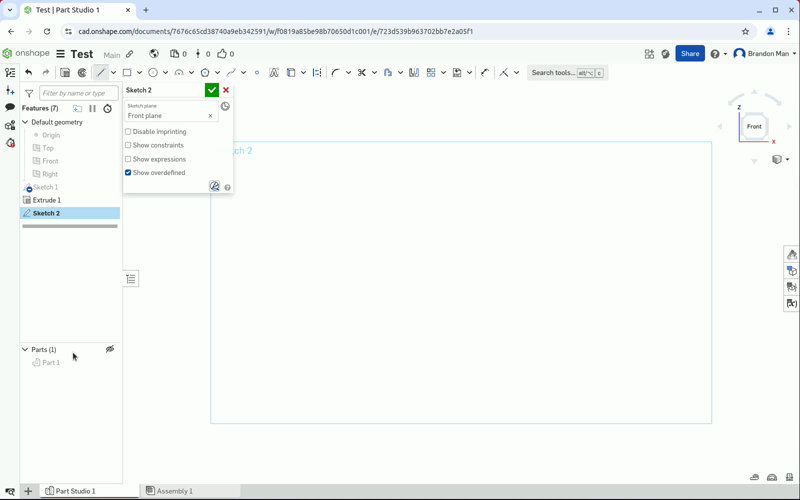
mouse_move(412, 282)
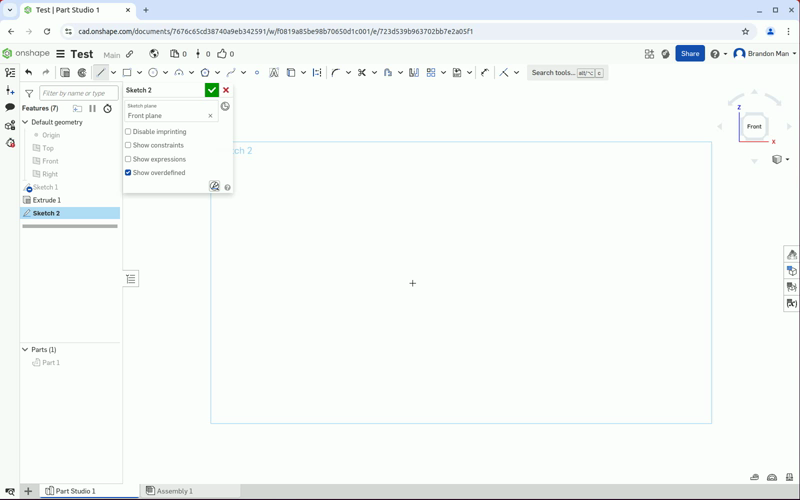
click(412, 282)
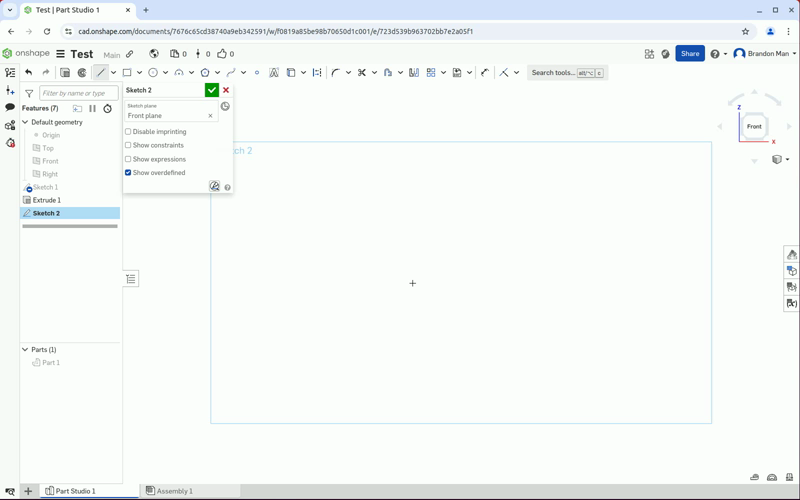
key_up(shift)
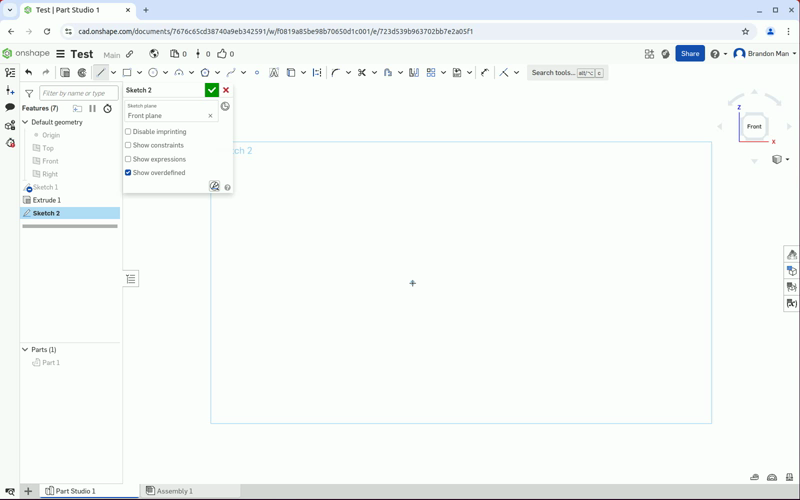
key_down(shift)
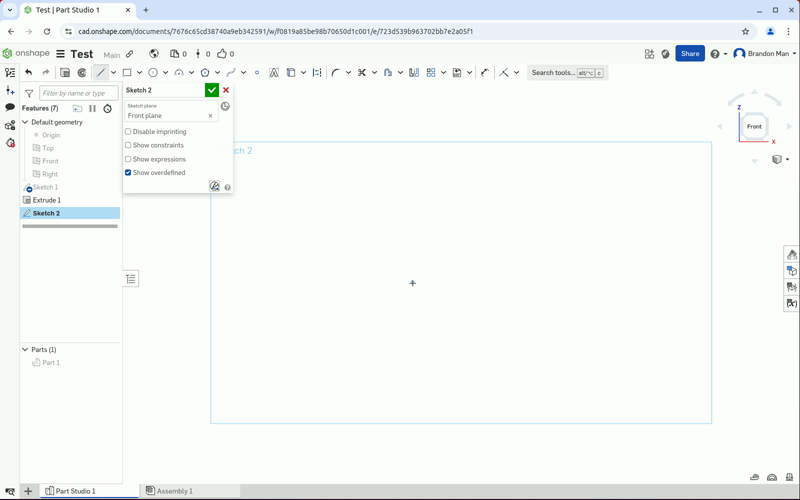
mouse_move(442, 282)
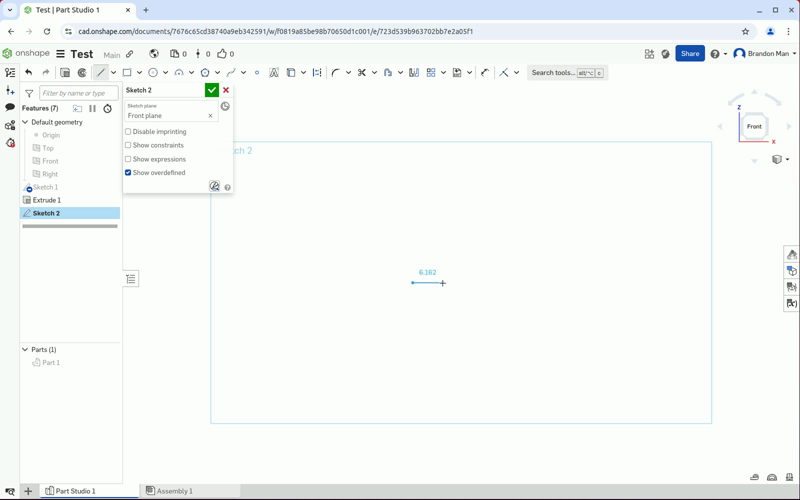
mouse_move(461, 282)
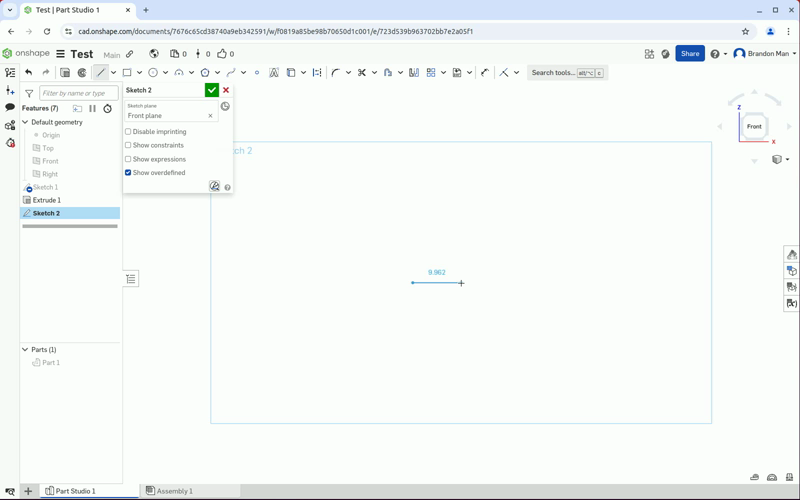
click(461, 282)
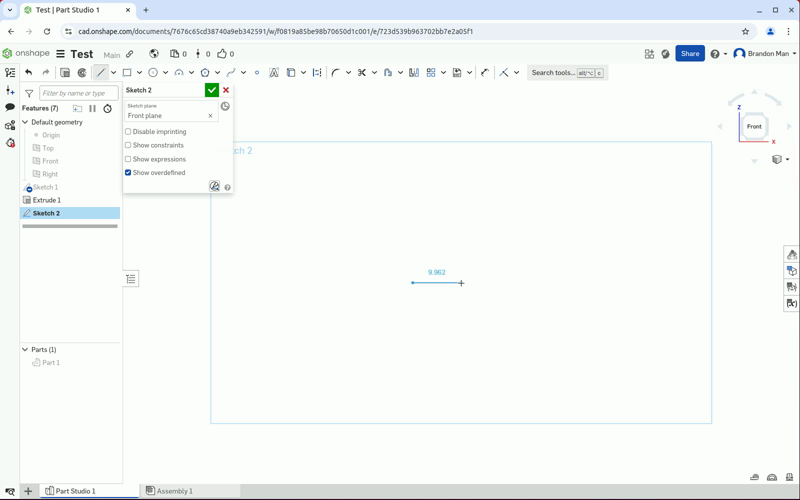
key_up(shift)
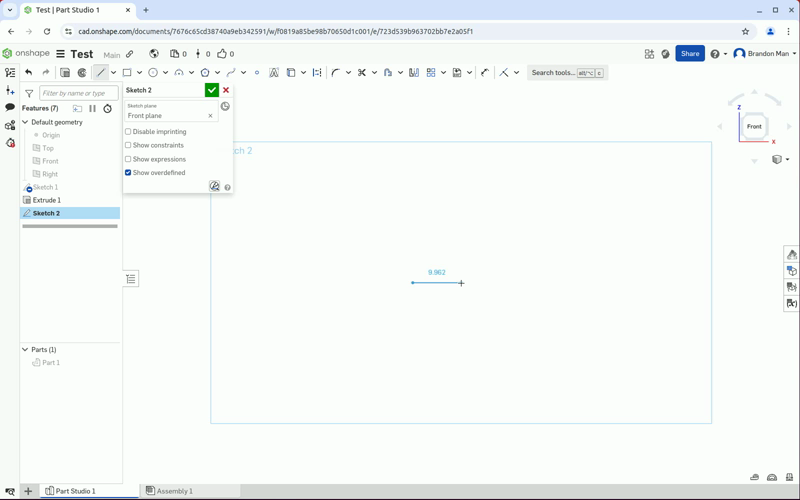
key_down(shift)
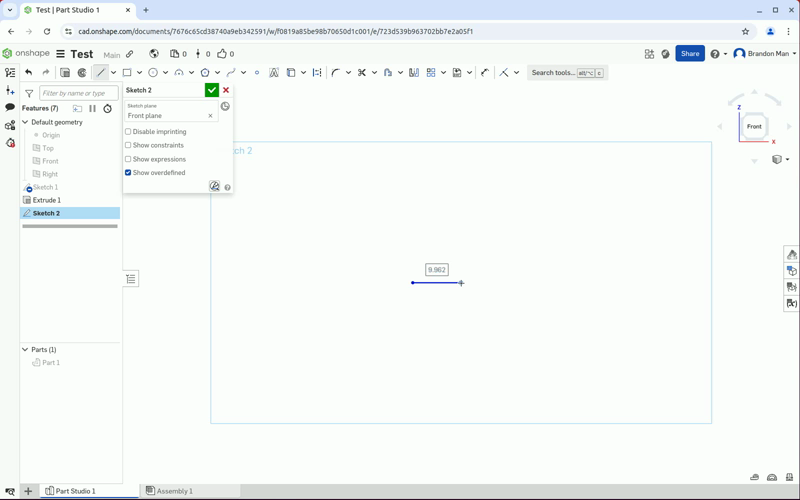
mouse_move(491, 282)
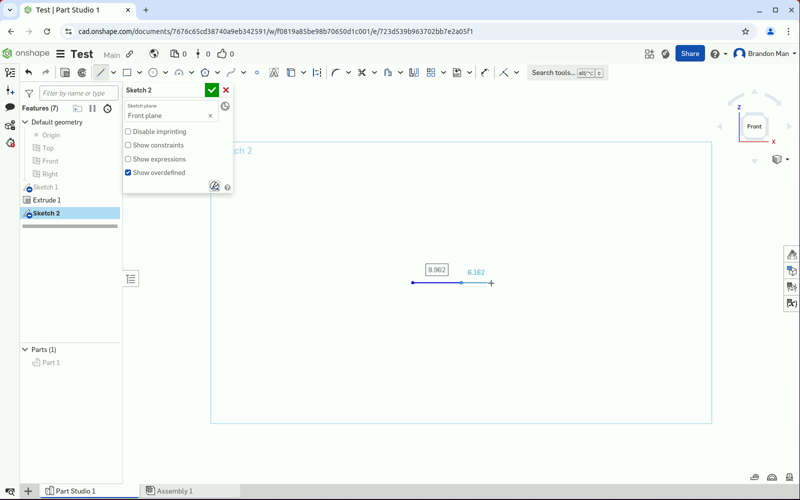
mouse_move(508, 282)
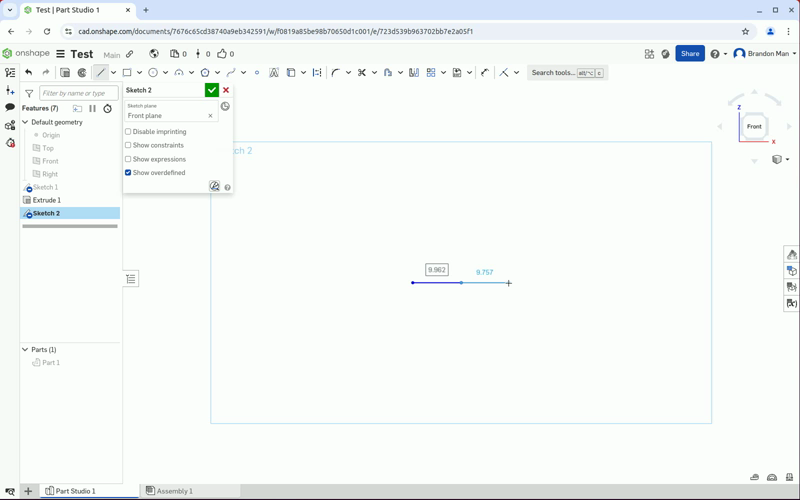
click(508, 282)
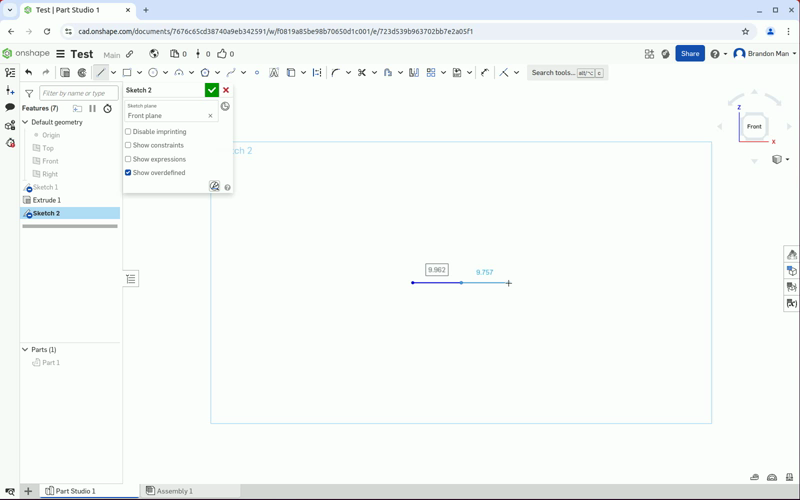
key_up(shift)
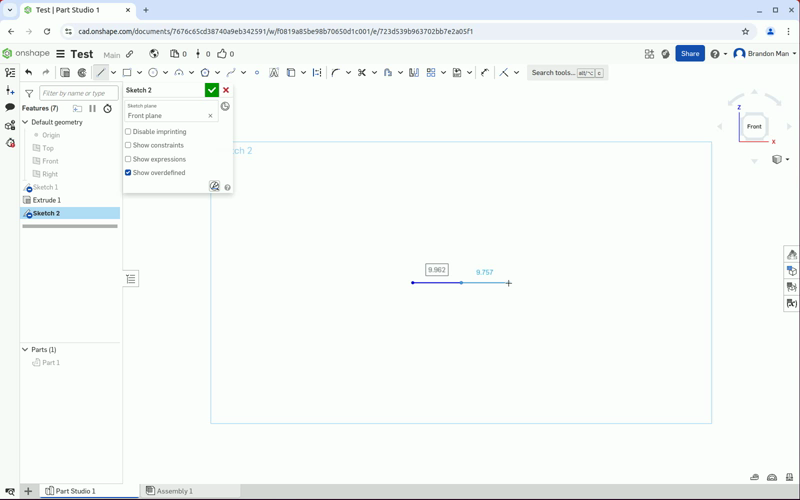
key_down(shift)
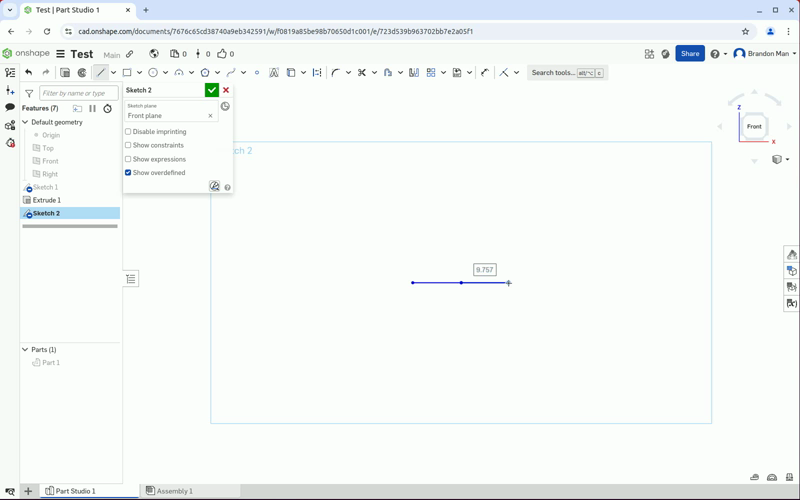
mouse_move(508, 219)
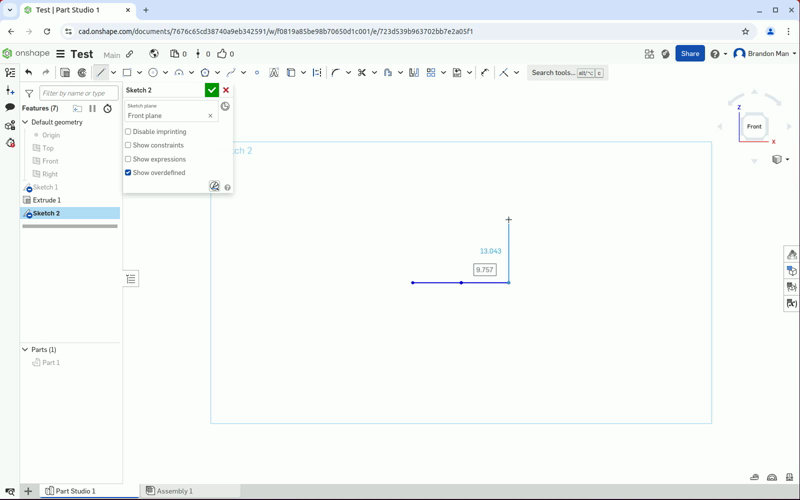
click(508, 219)
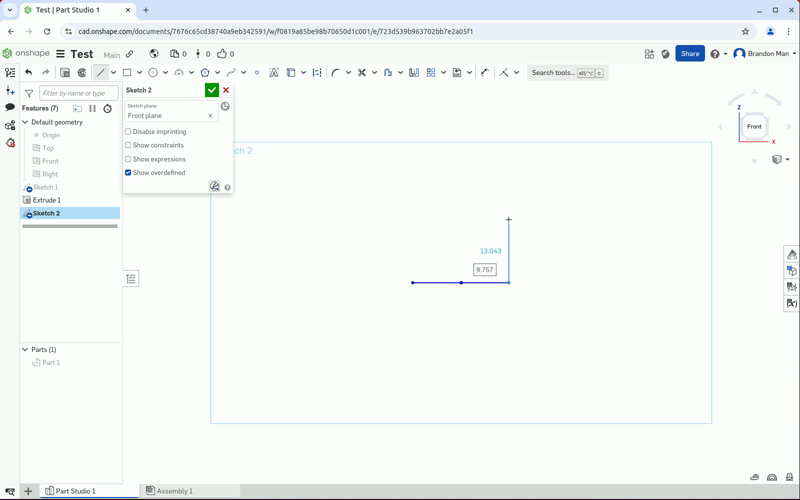
key_up(shift)
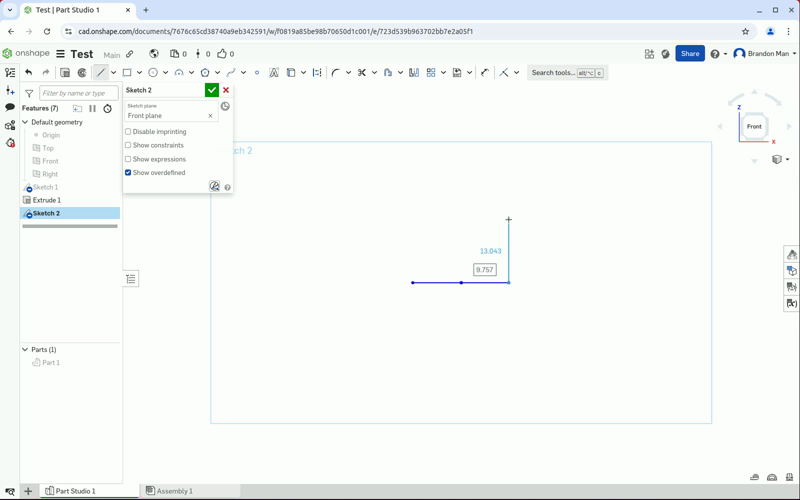
key(esc)
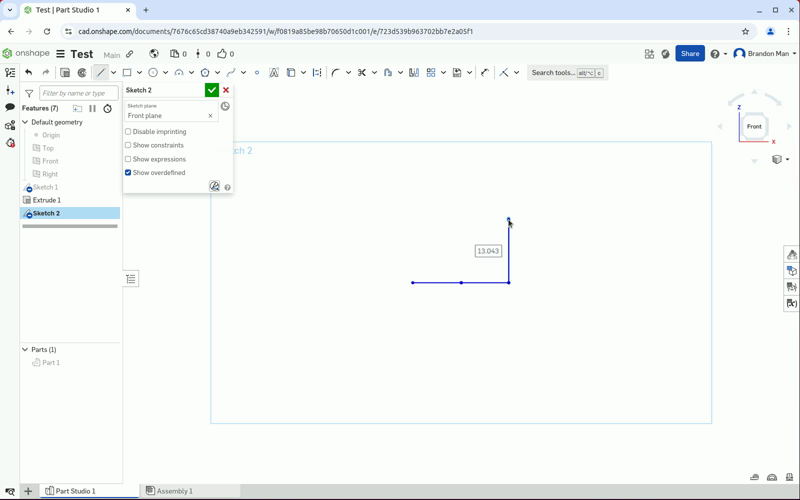
key(a)
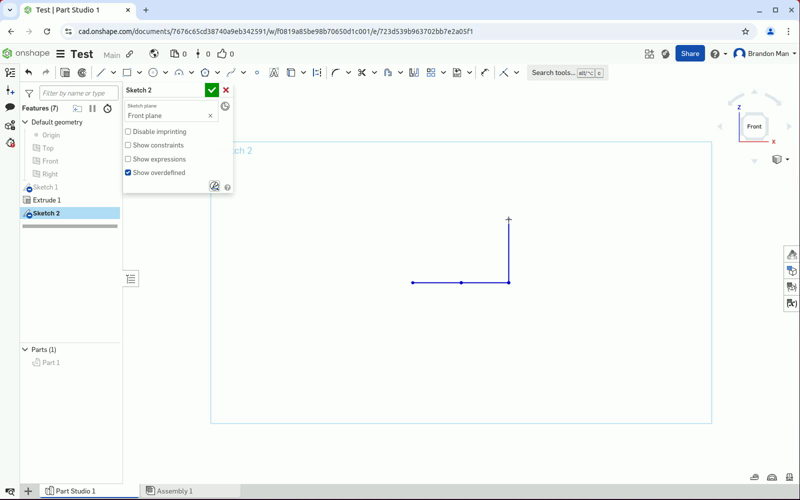
mouse_move(508, 219)
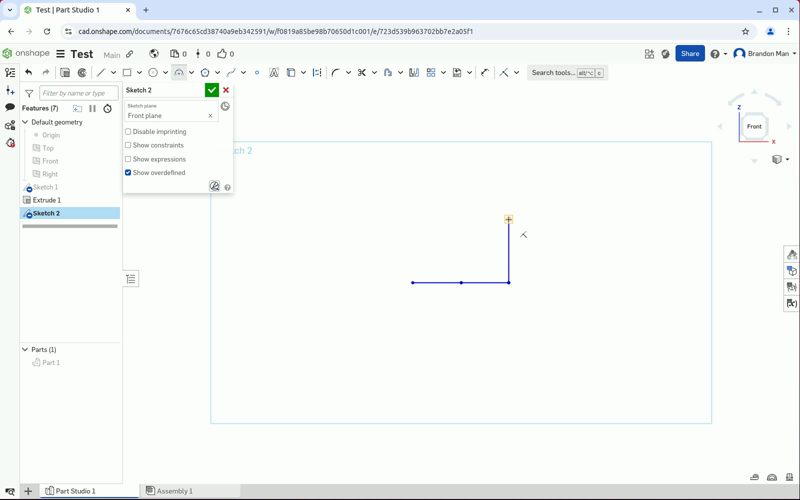
click(508, 219)
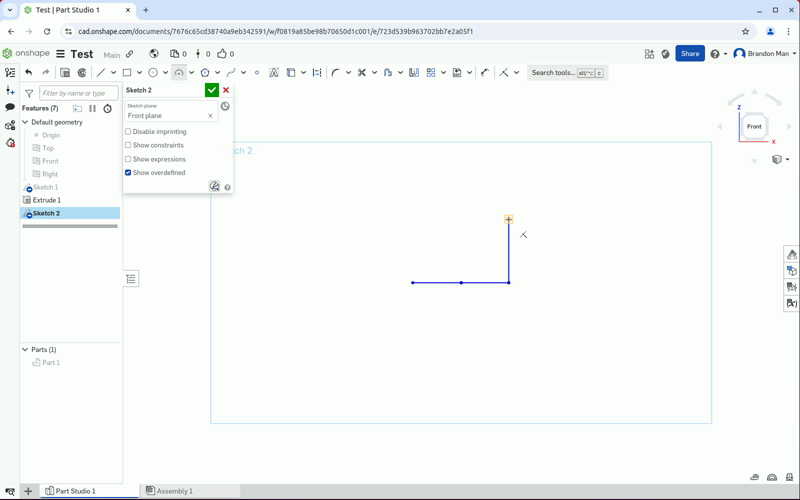
key_down(shift)
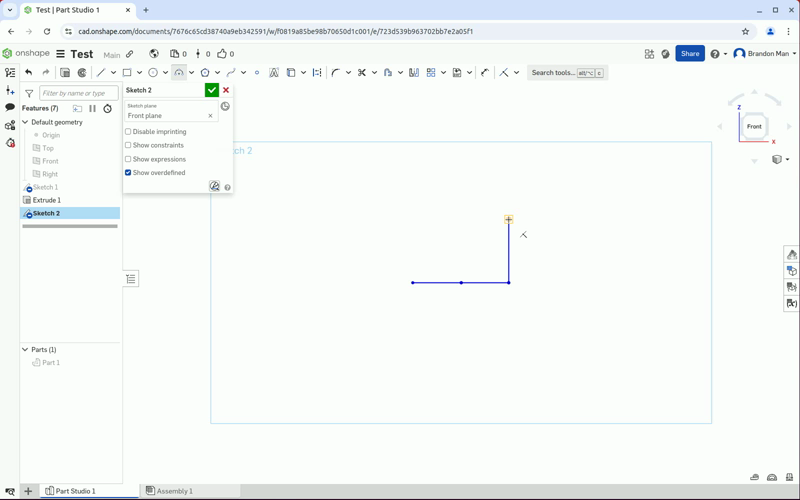
mouse_move(412, 219)
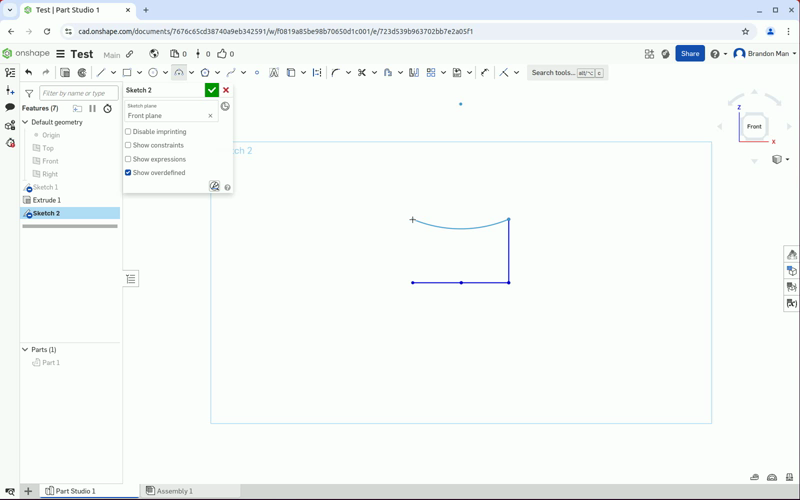
click(412, 219)
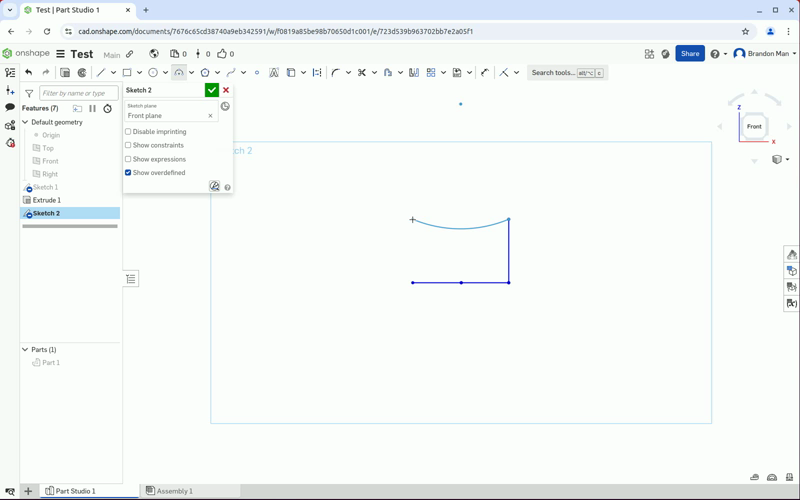
mouse_move(460, 170)
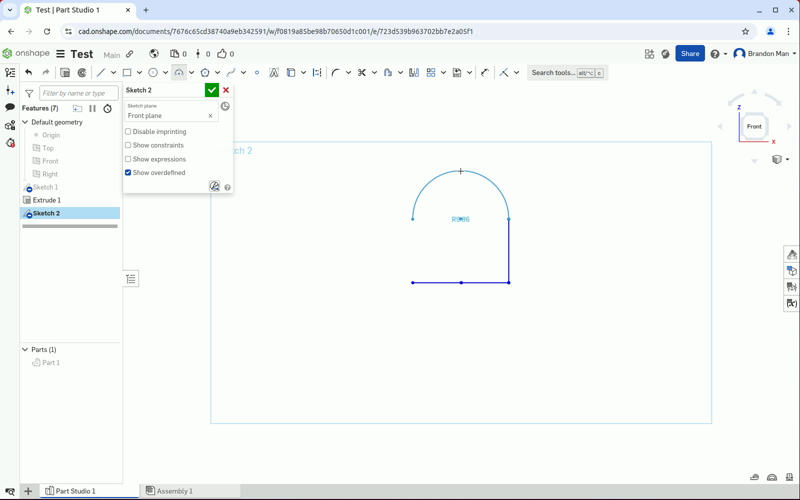
click(460, 170)
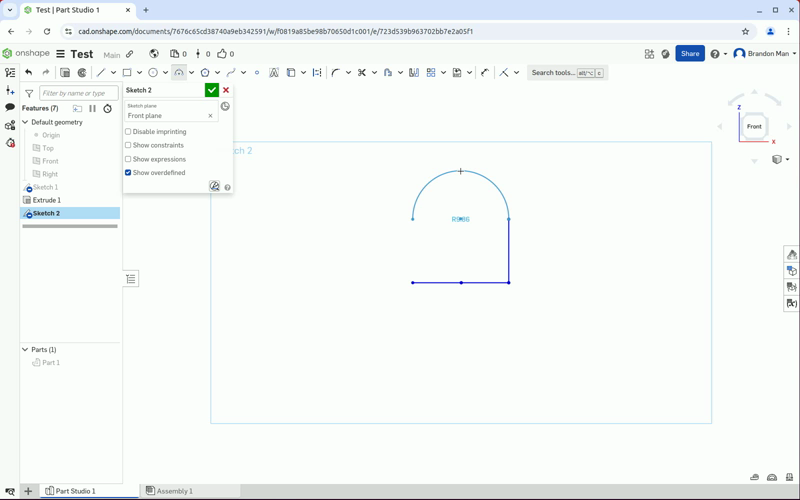
key_up(shift)
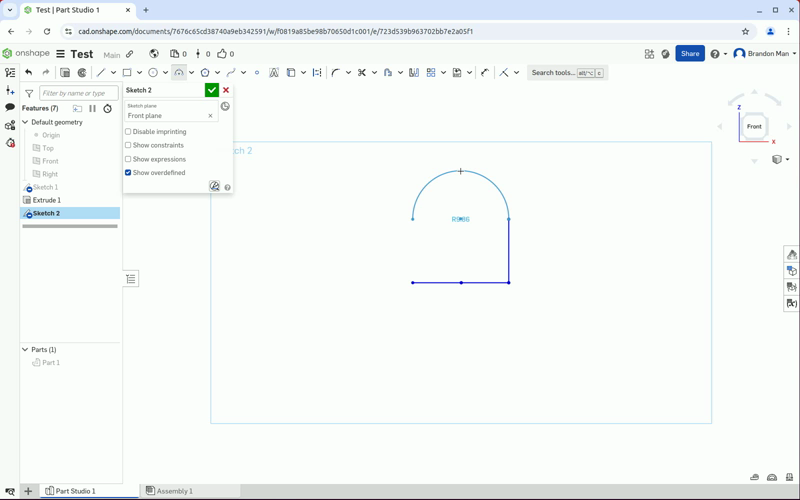
key(esc)
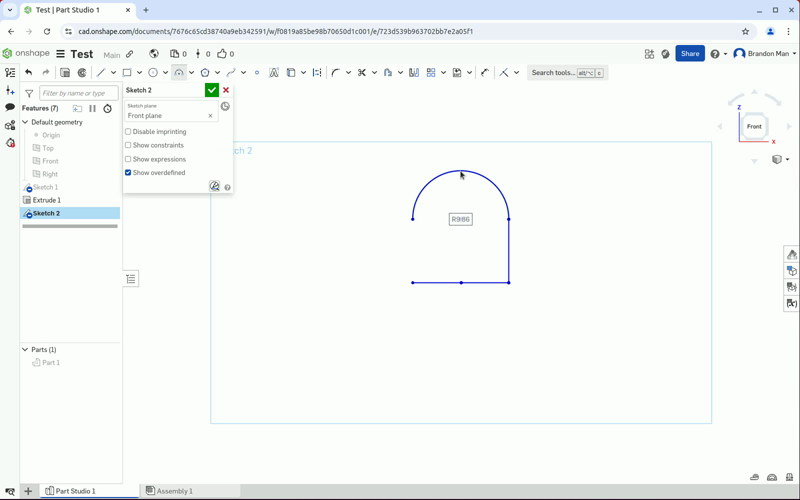
key(l)
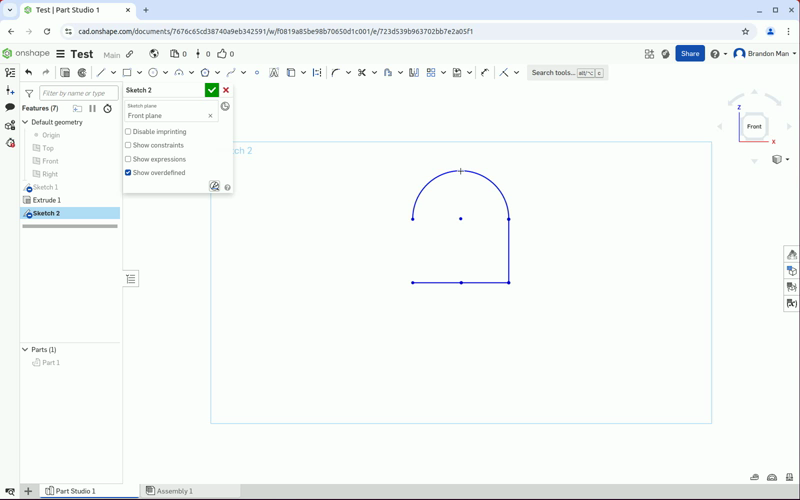
mouse_move(412, 219)
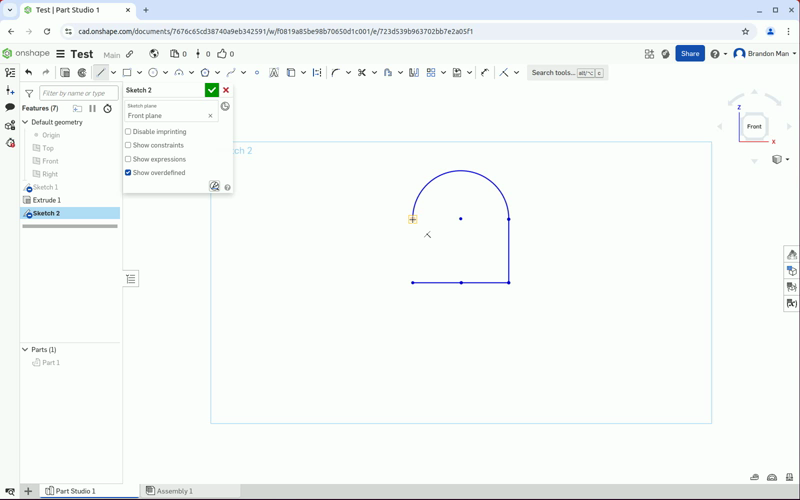
click(412, 219)
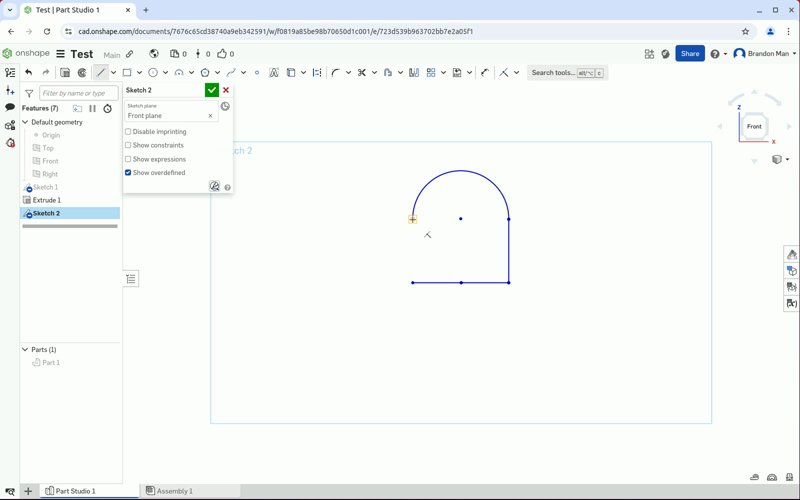
key_down(shift)
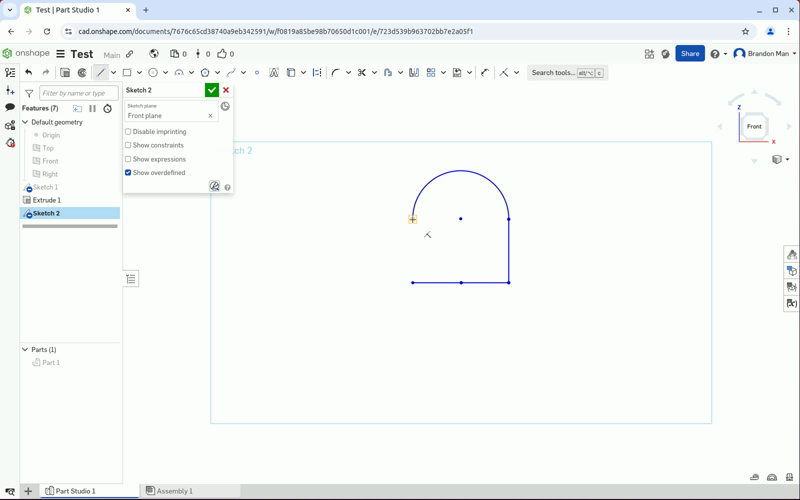
mouse_move(412, 282)
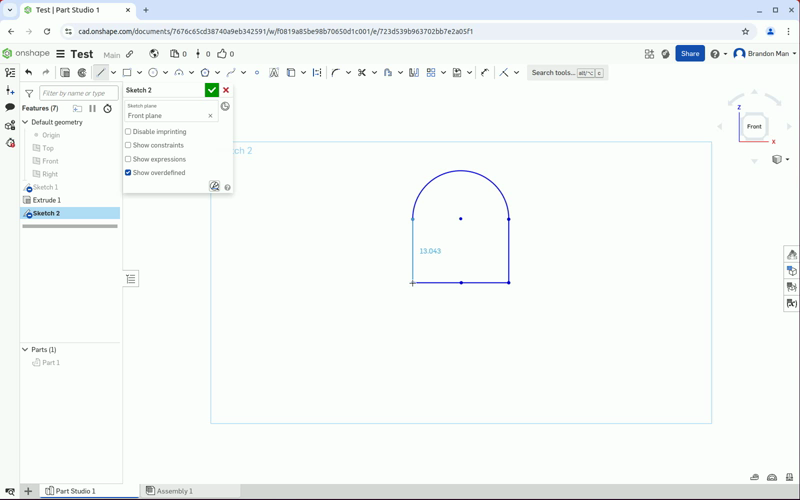
key_up(shift)
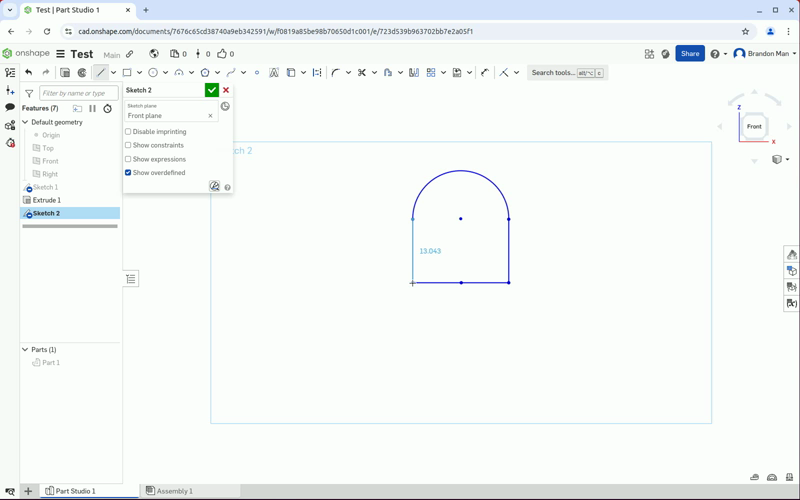
click(412, 282)
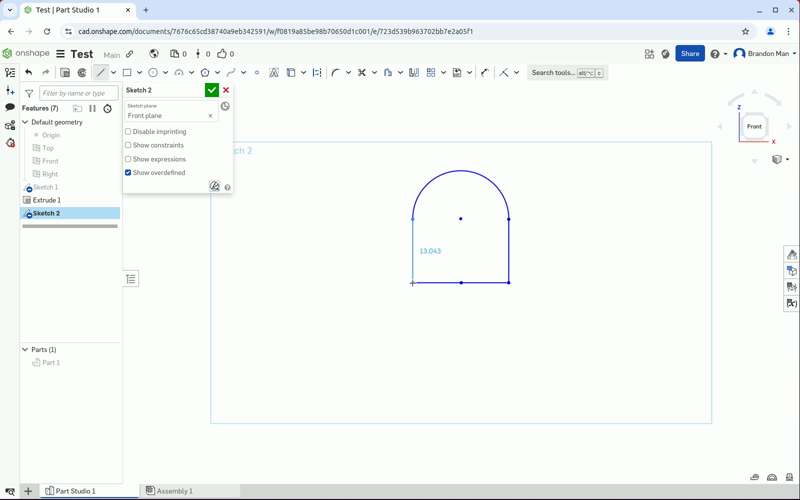
key(esc)
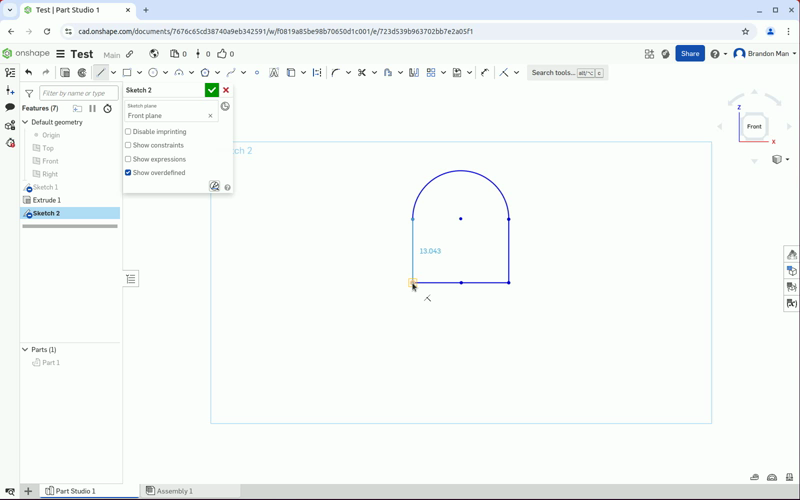
key(c)
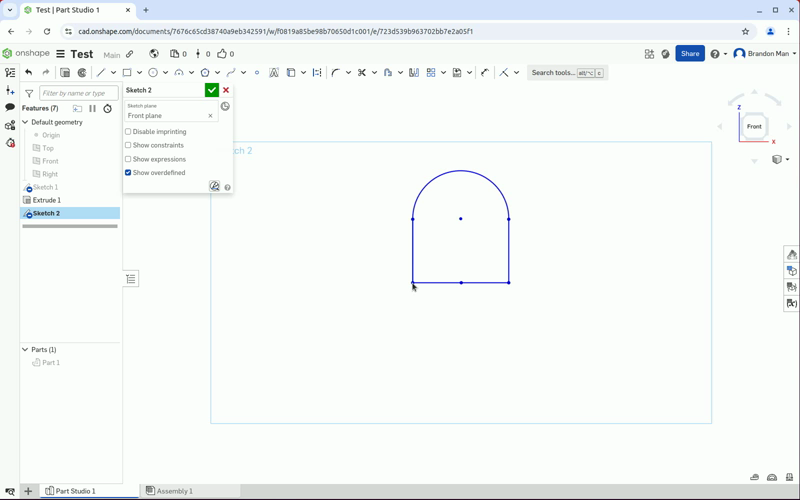
key_down(shift)
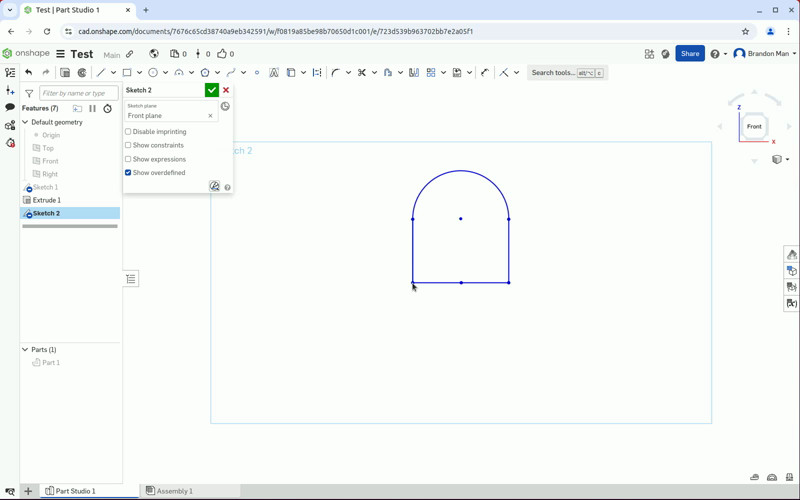
mouse_move(461, 219)
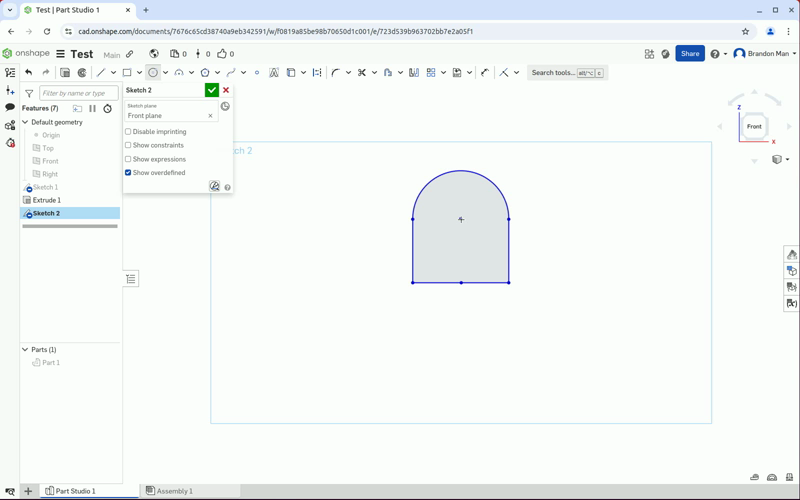
scroll(6)
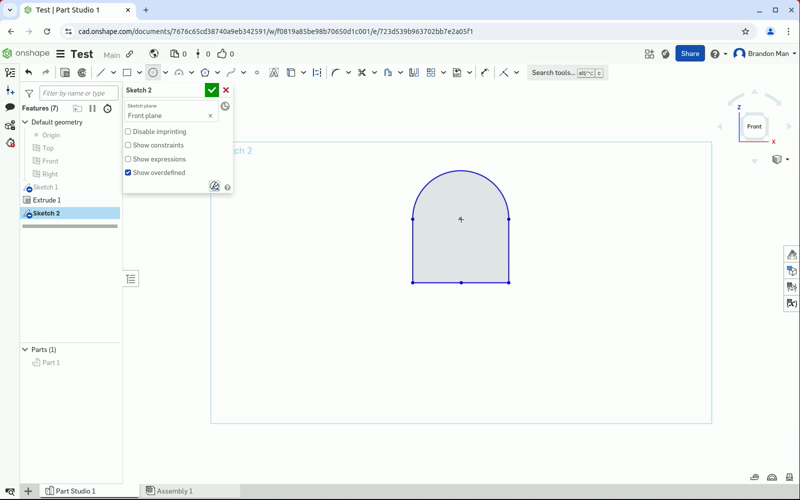
scroll(6)
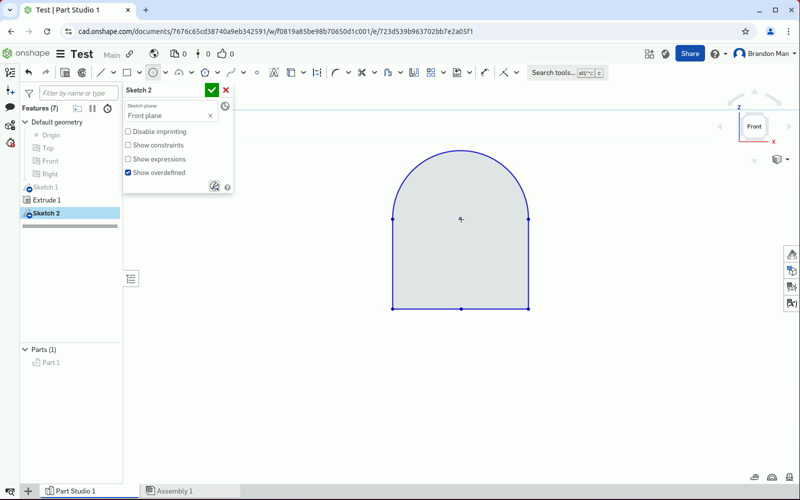
scroll(6)
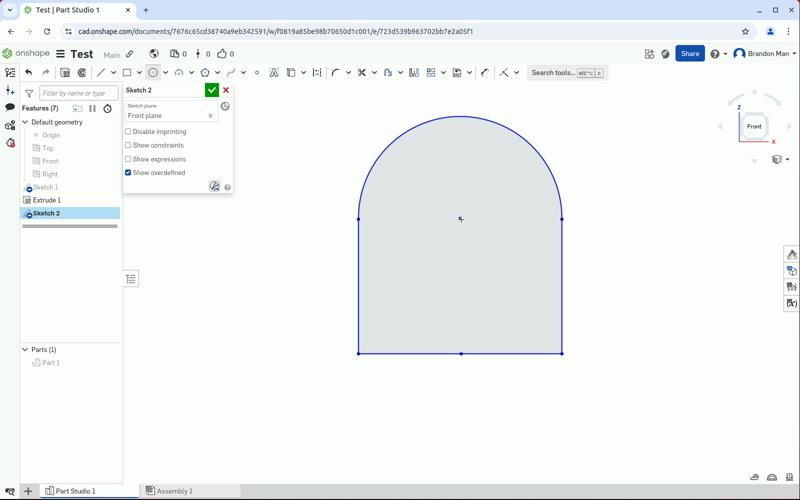
scroll(6)
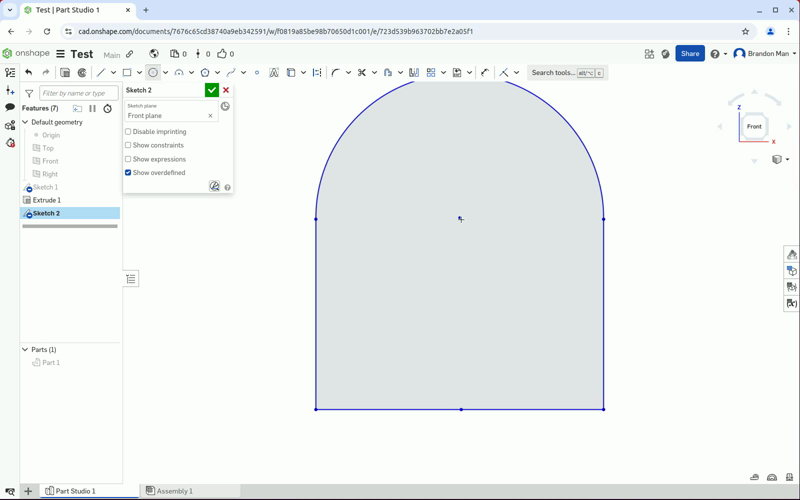
scroll(6)
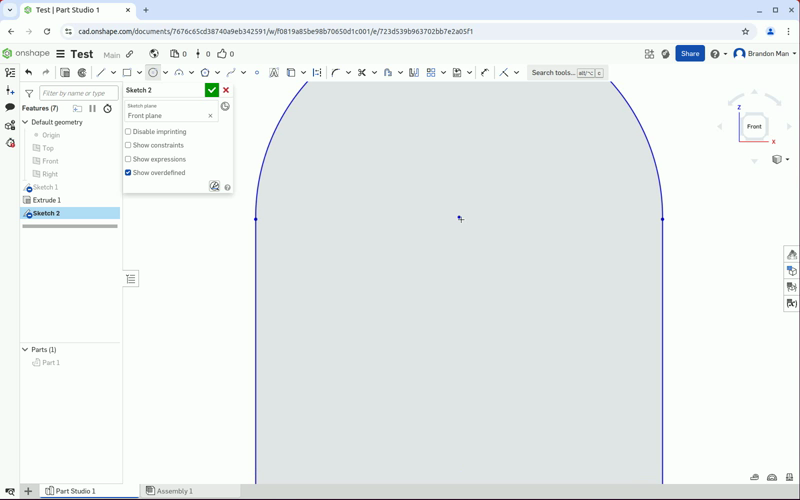
scroll(6)
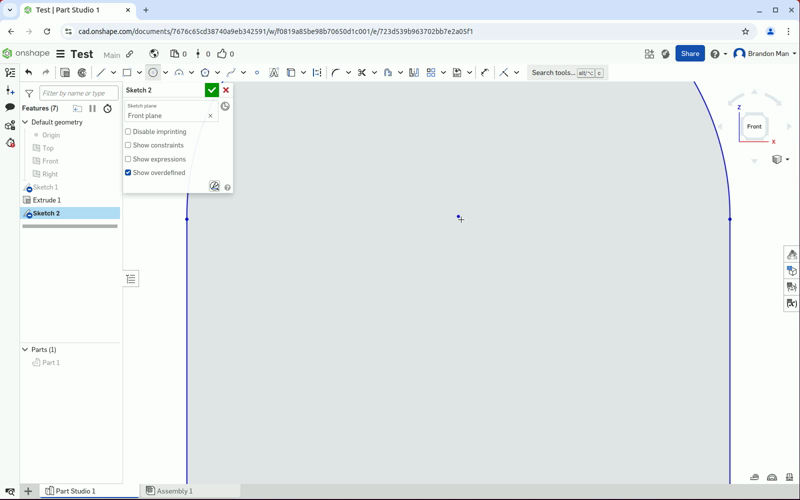
scroll(6)
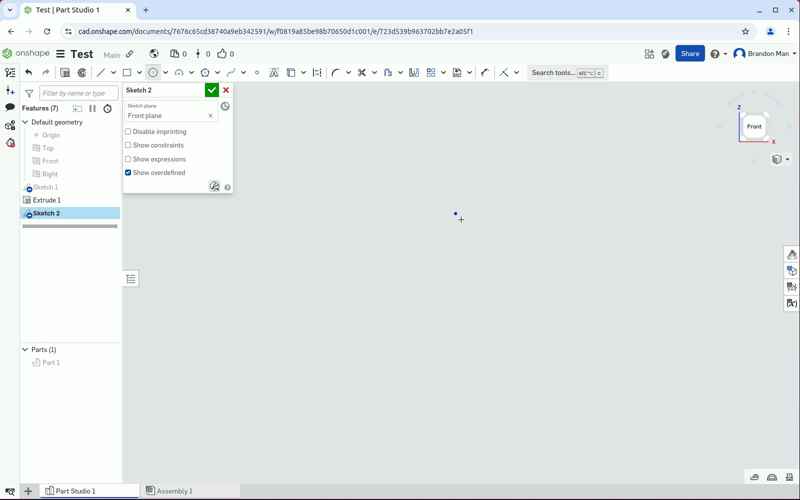
click(461, 219)
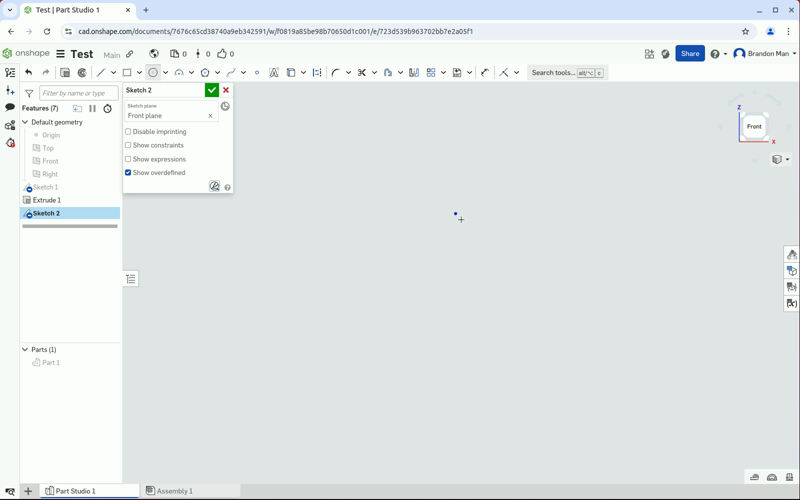
scroll(-6)
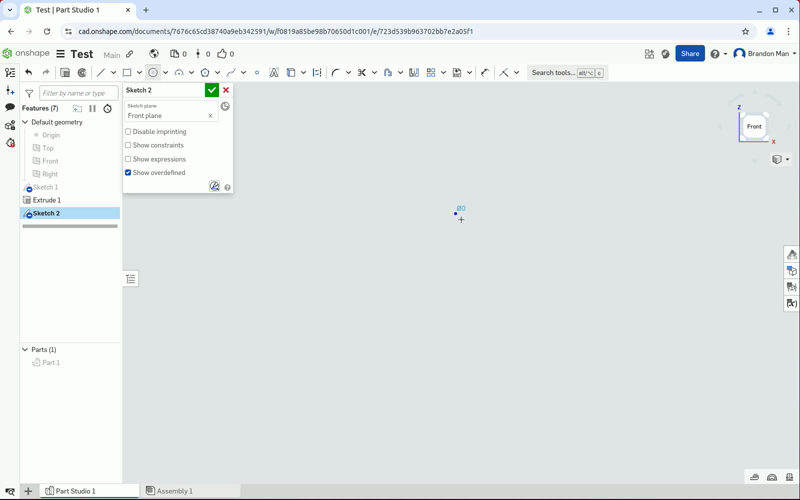
scroll(-6)
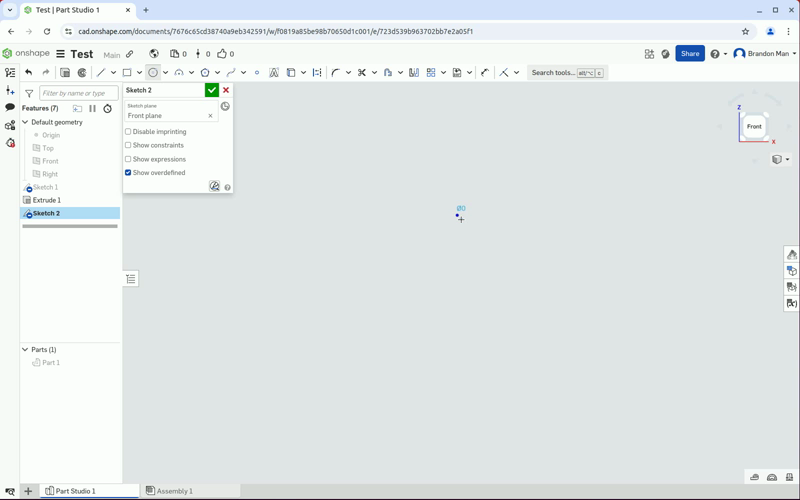
scroll(-6)
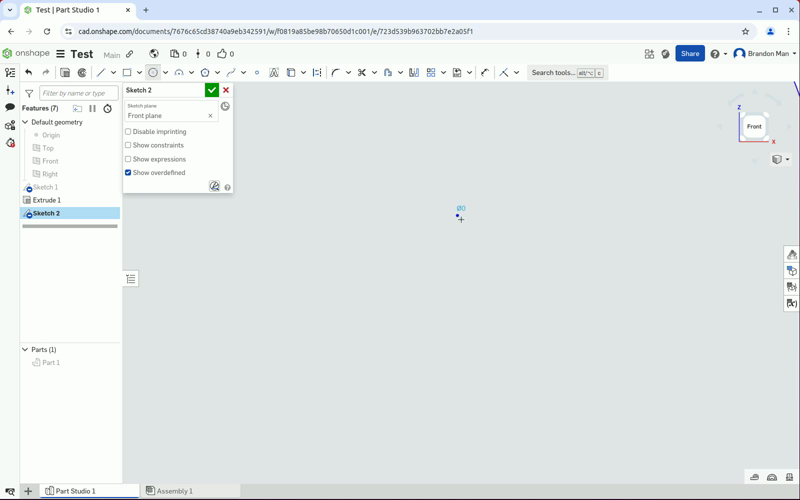
scroll(-6)
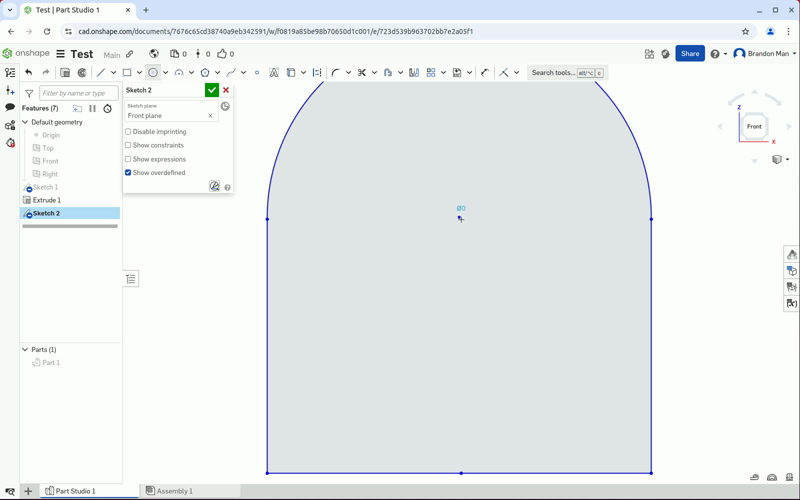
scroll(-6)
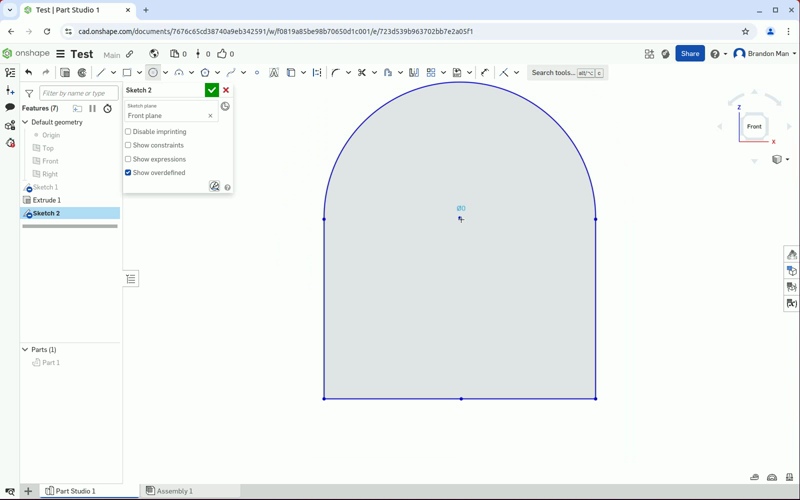
scroll(-6)
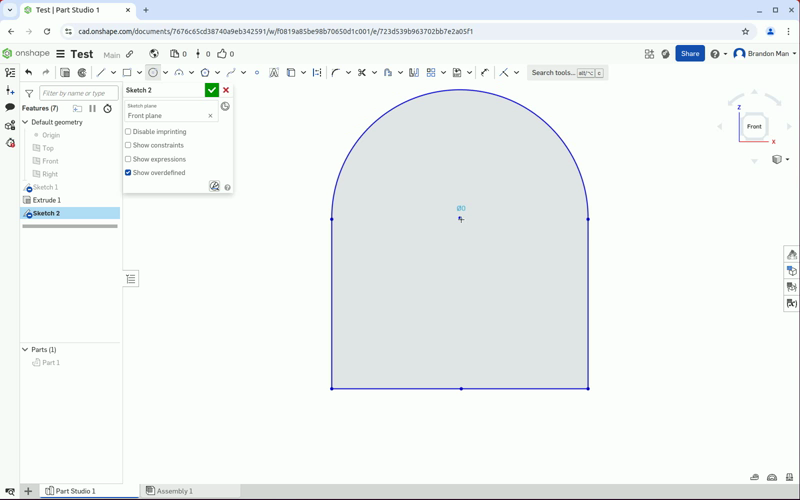
scroll(-6)
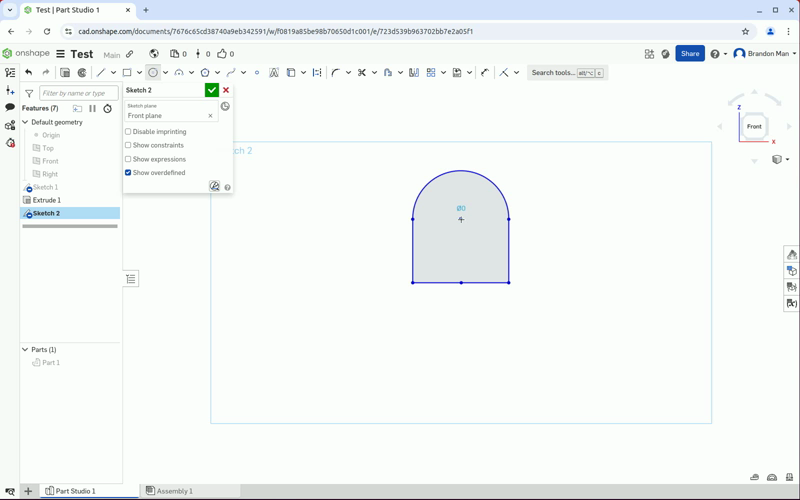
key_up(shift)
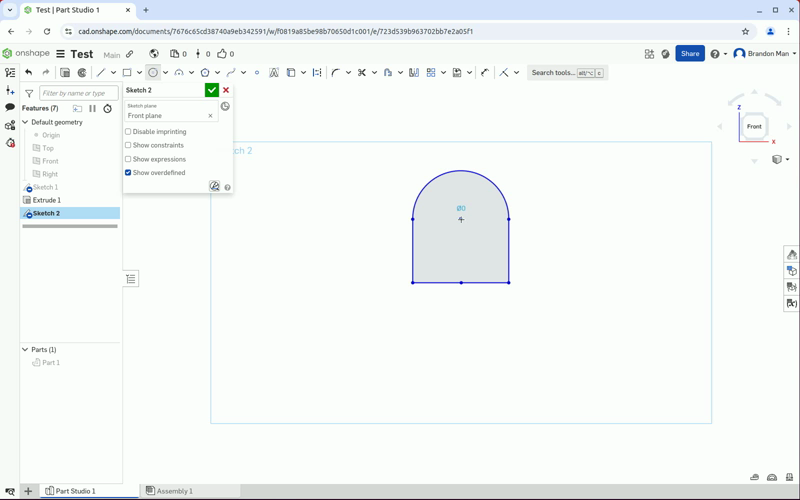
mouse_move(493, 219)
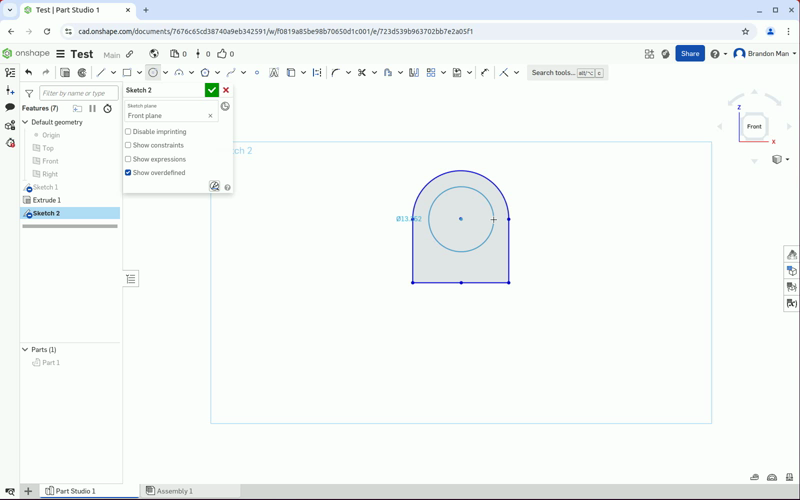
click(493, 219)
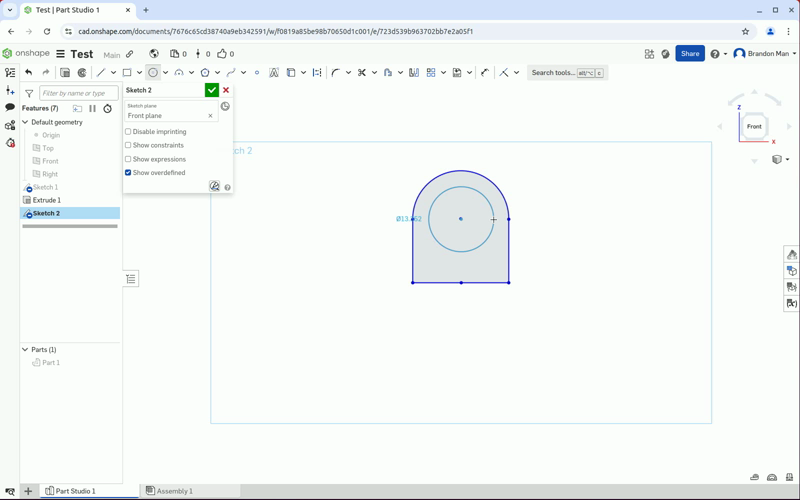
key(esc)
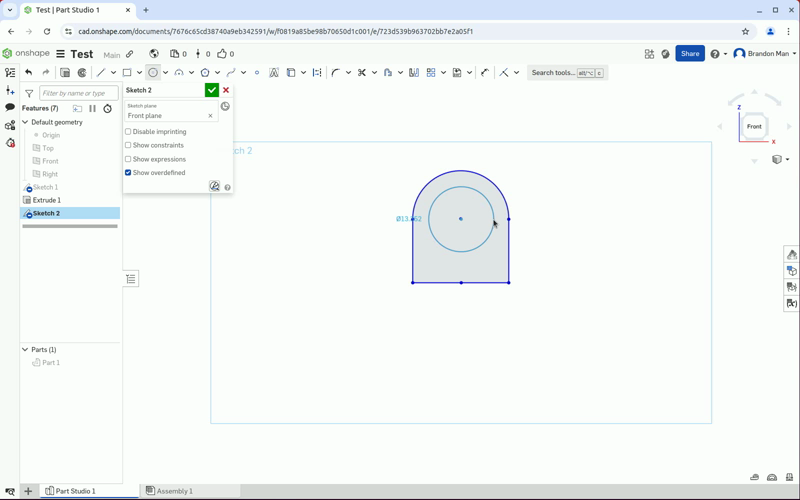
mouse_move(465, 269)
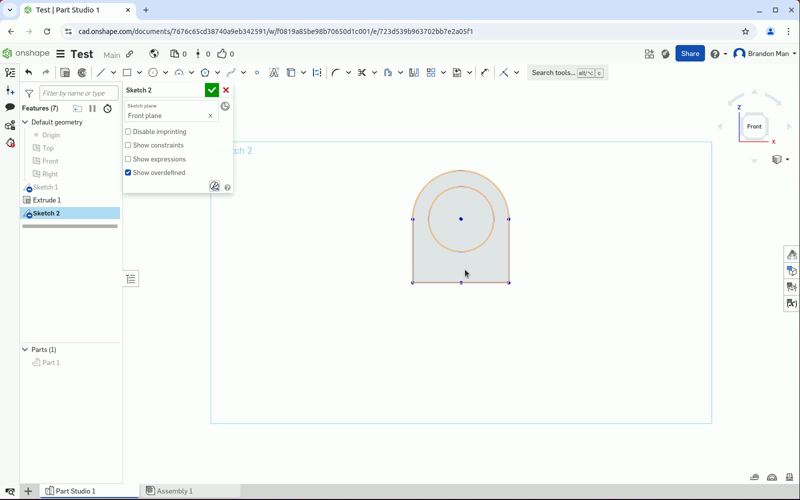
click(465, 269)
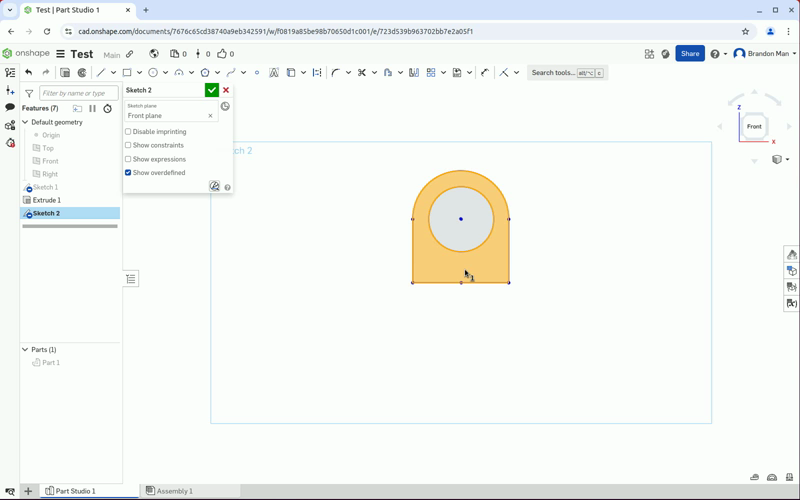
mouse_move(73, 352)
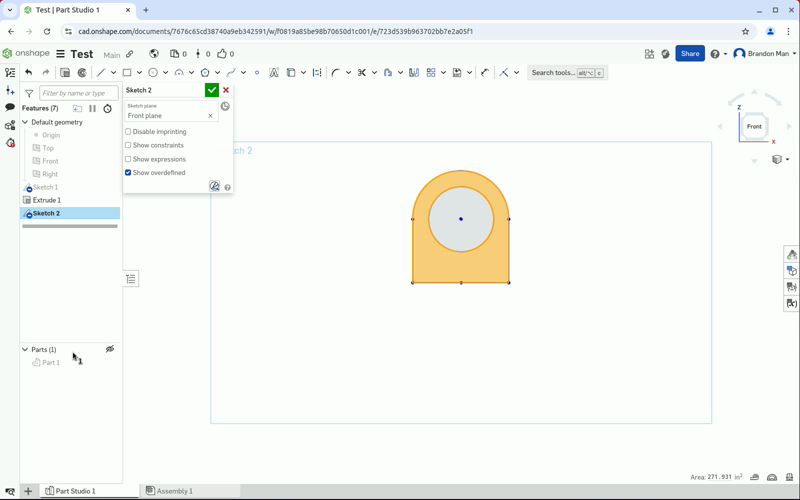
key(shift+y)
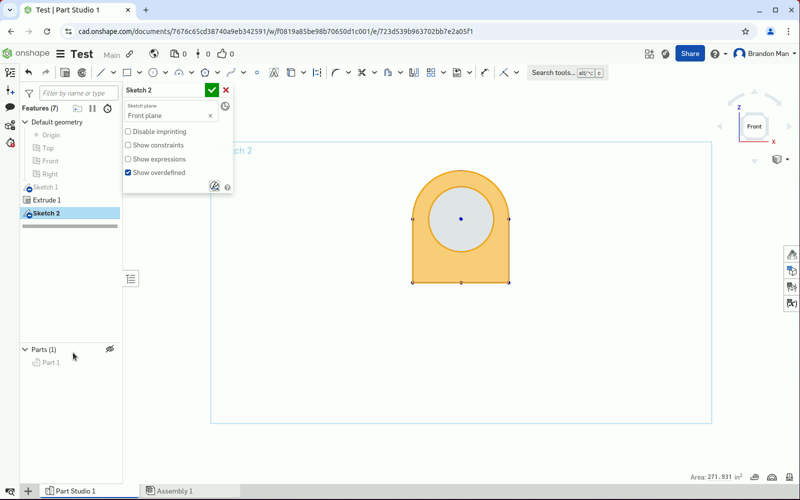
key(shift+e)
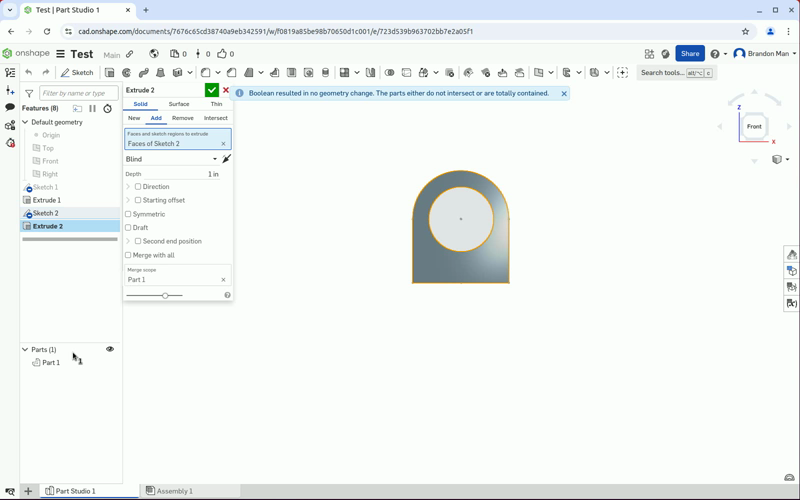
mouse_move(143, 106)
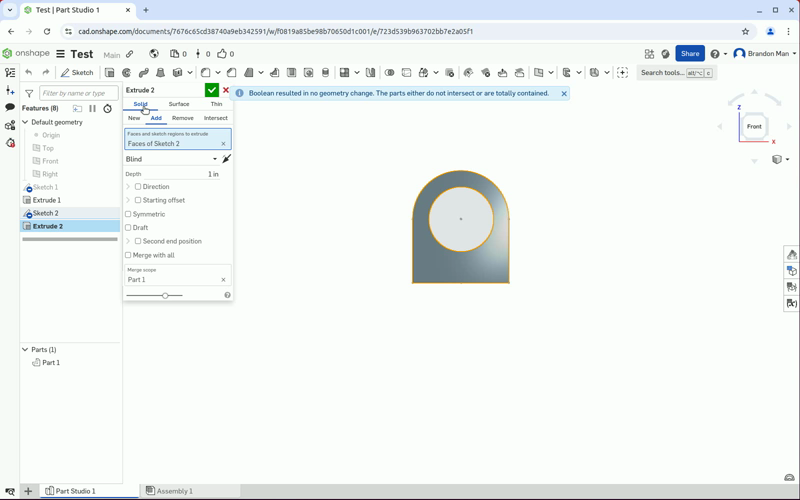
click(143, 106)
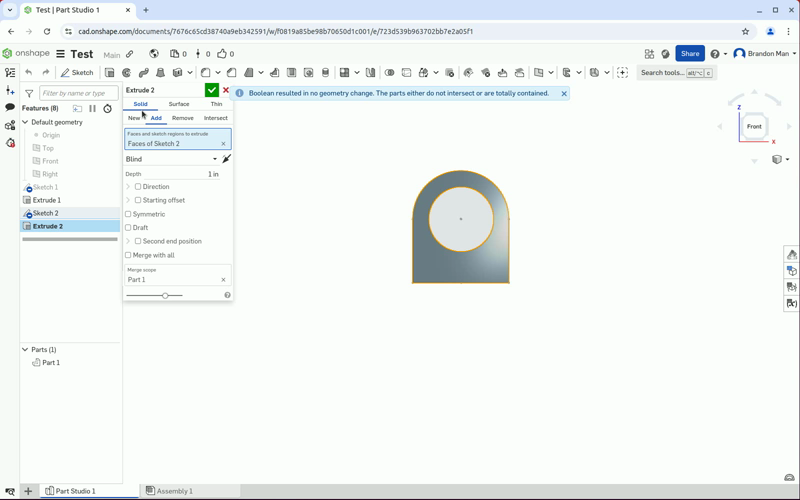
mouse_move(137, 120)
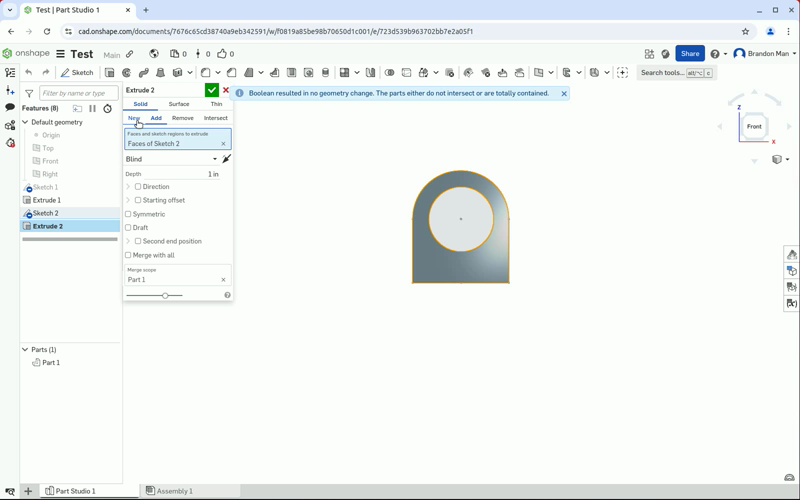
click(137, 120)
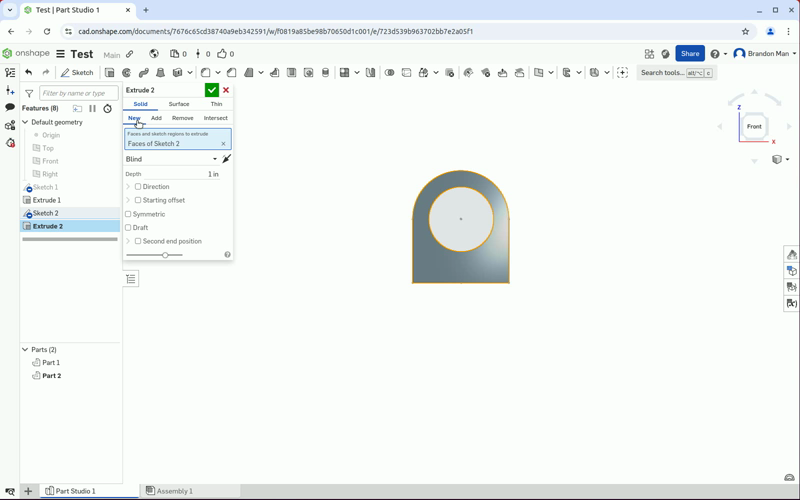
key(tab, 4)
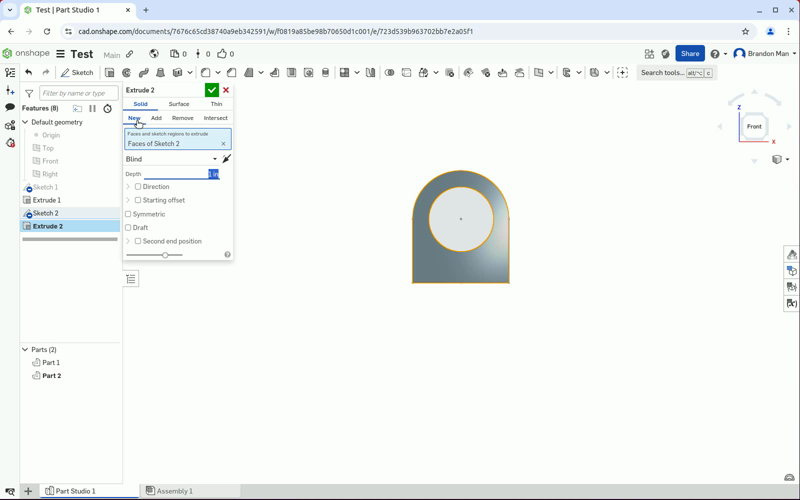
text(12.998)
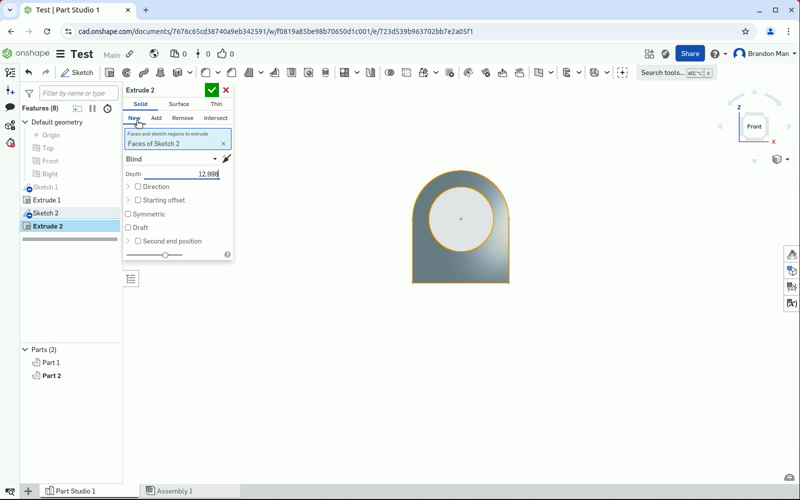
key(tab, 3)
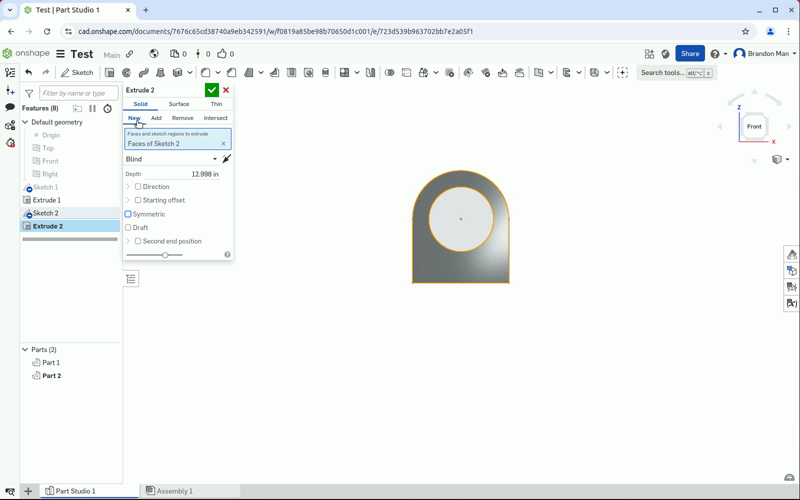
key(space)
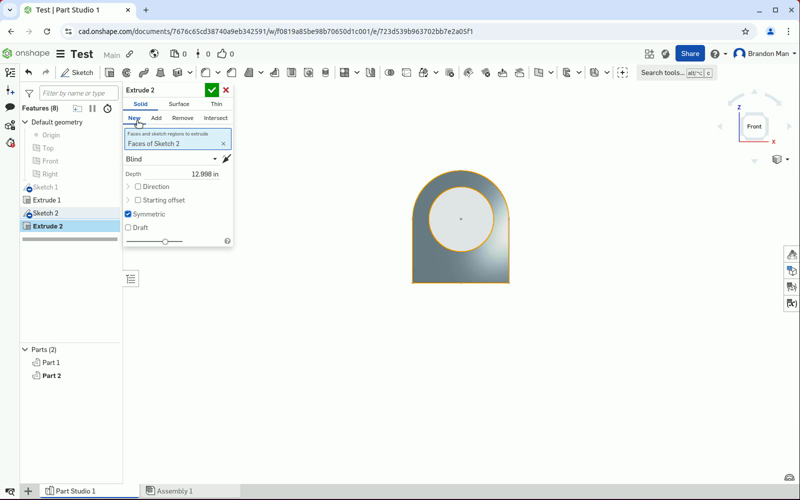
key(enter)
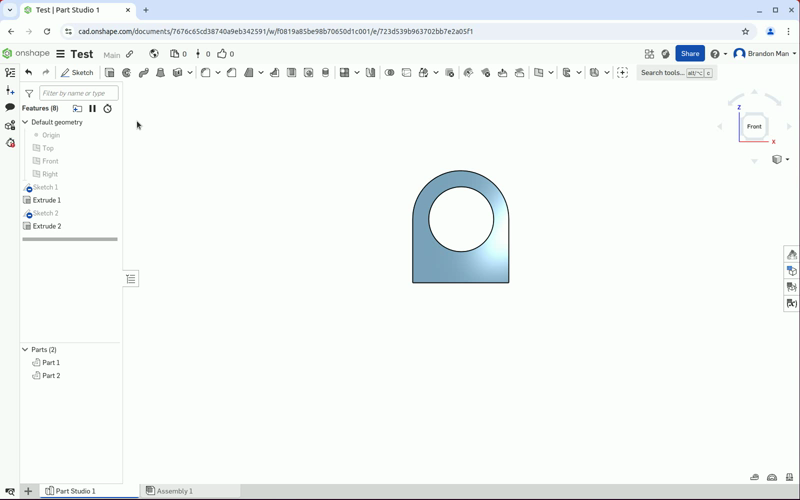
key(shift+h)
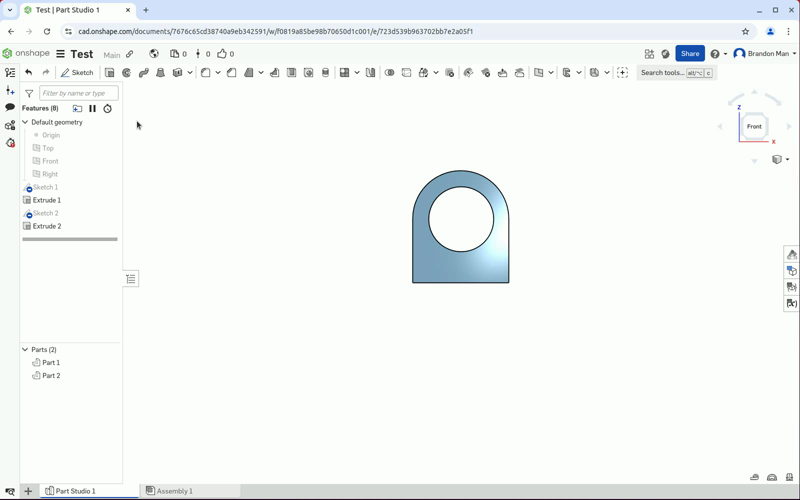
key(shift+h)
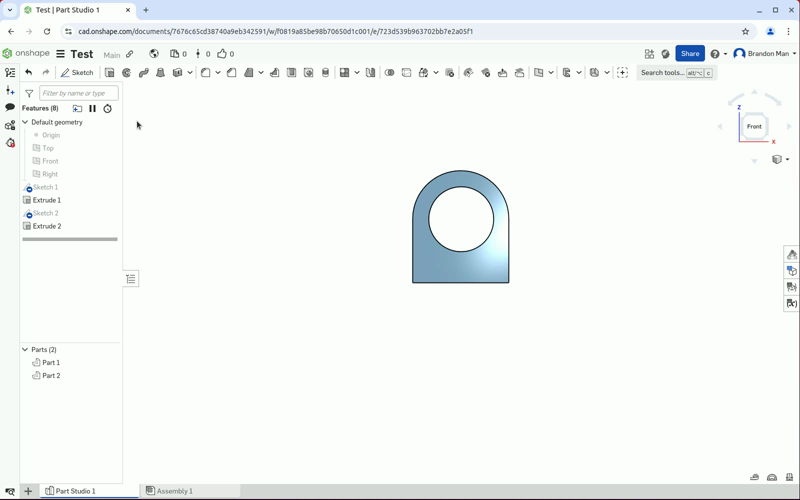
mouse_move(73, 189)
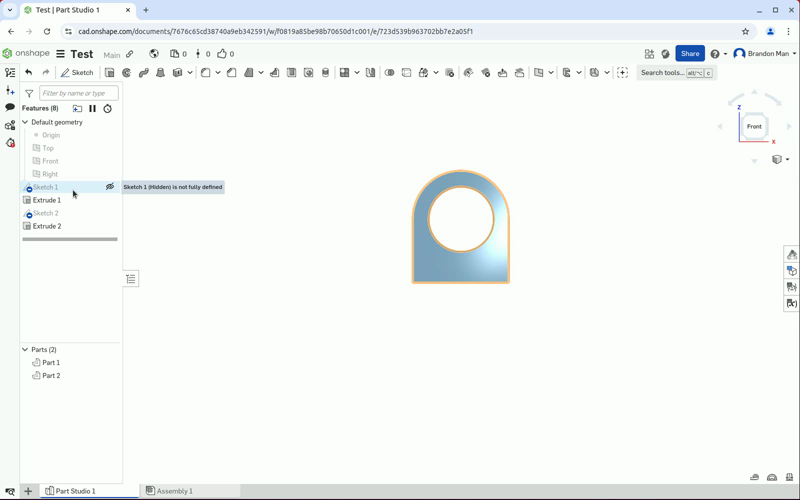
click(73, 189)
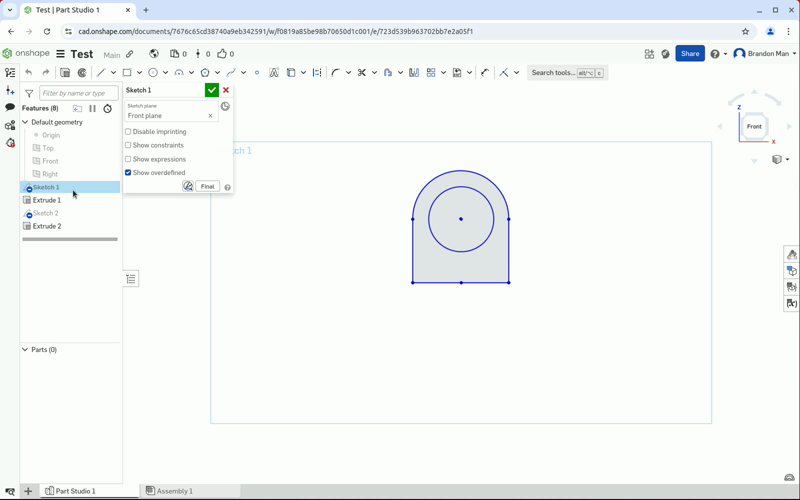
mouse_move(229, 92)
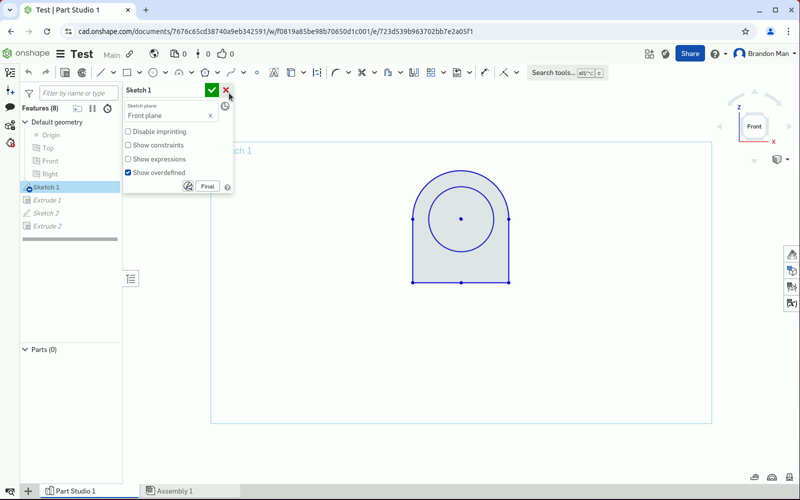
click(229, 92)
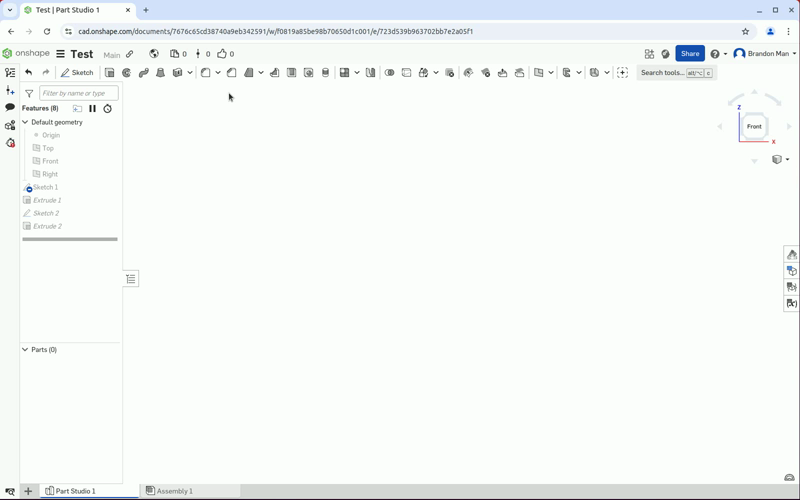
mouse_move(73, 352)
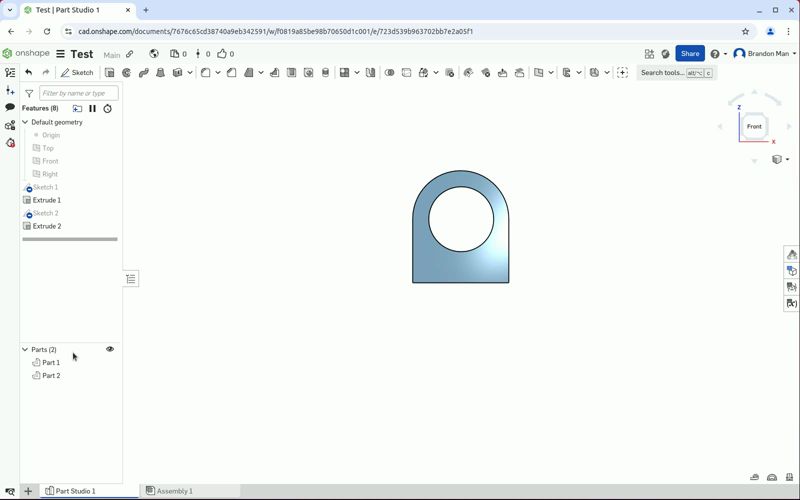
key(y)
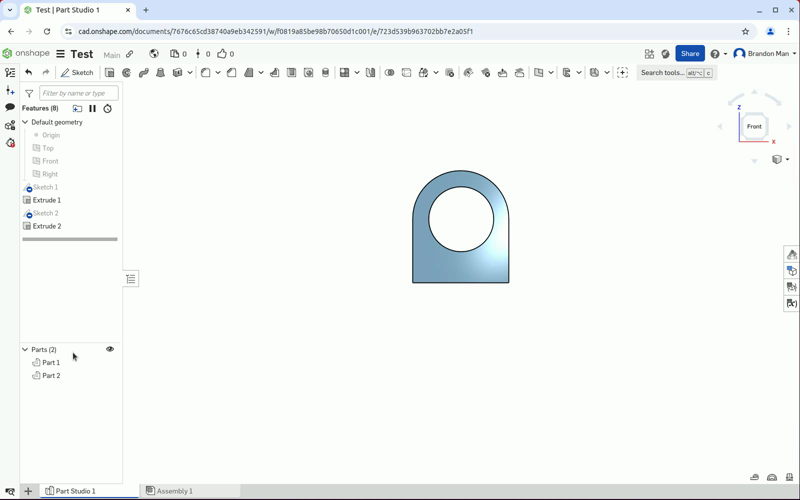
key(shift+p)
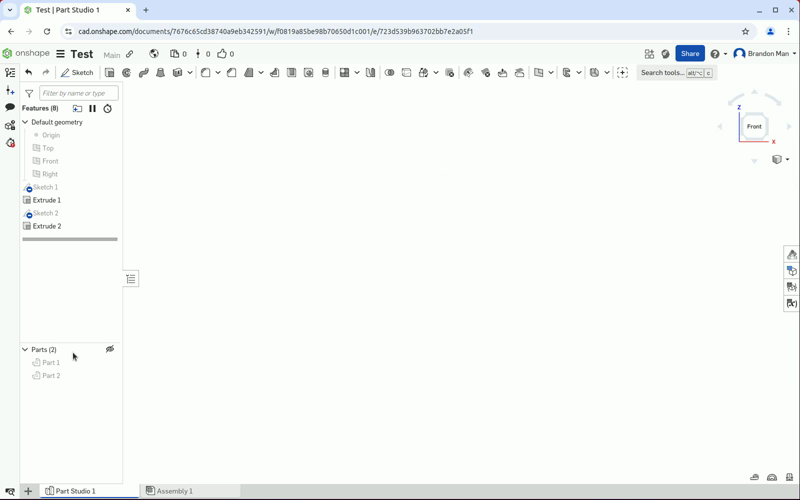
key(space)
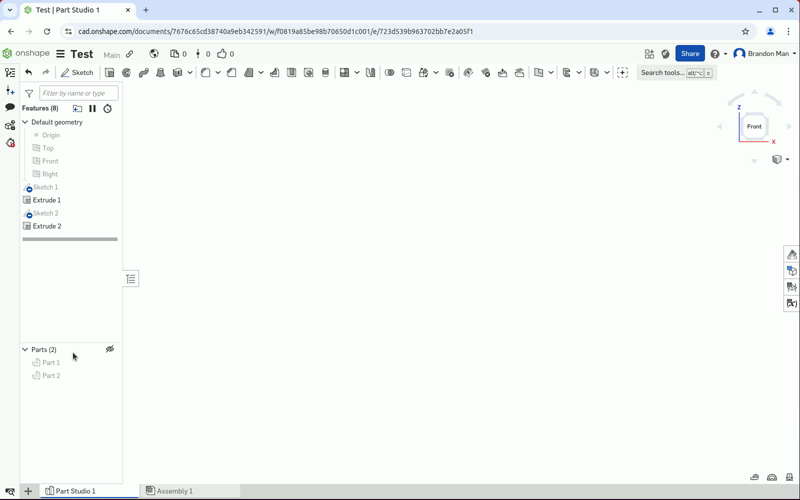
key_down(shift)
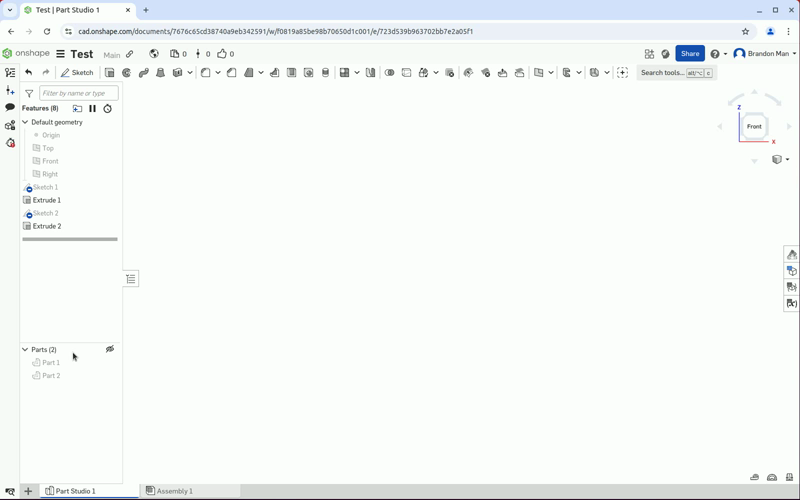
key(down)
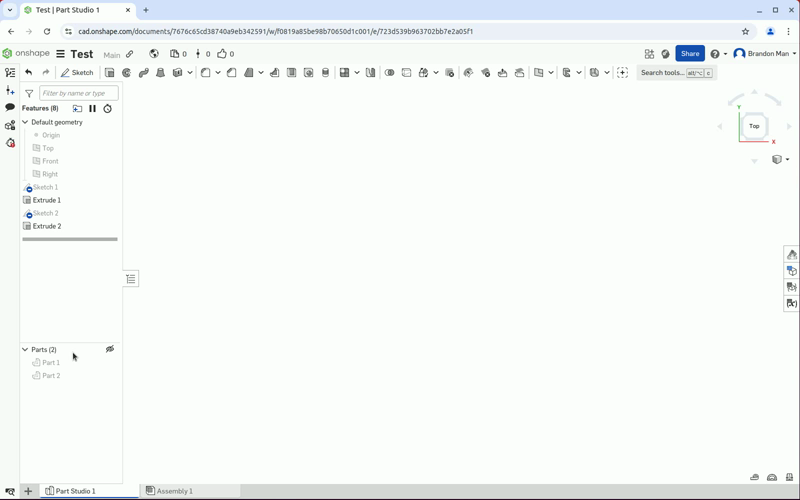
key_up(shift)
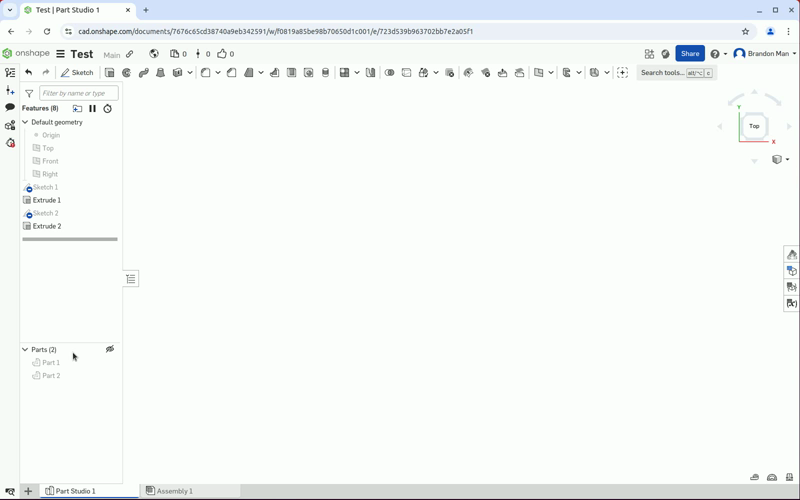
mouse_move(73, 352)
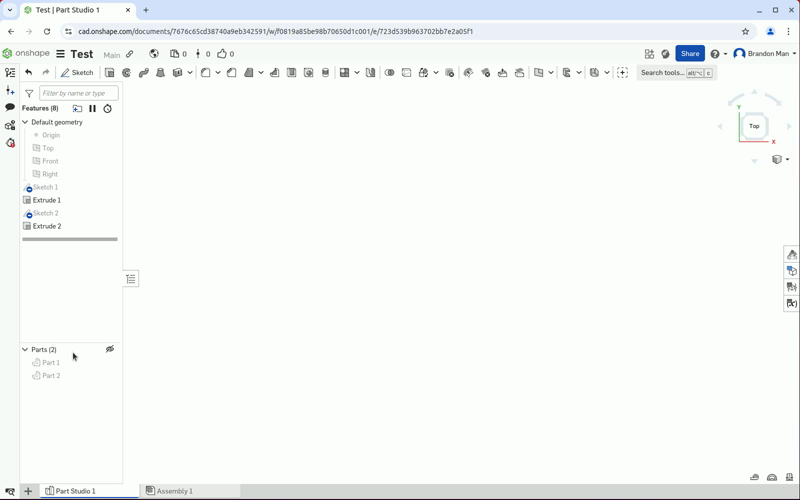
key(shift+y)
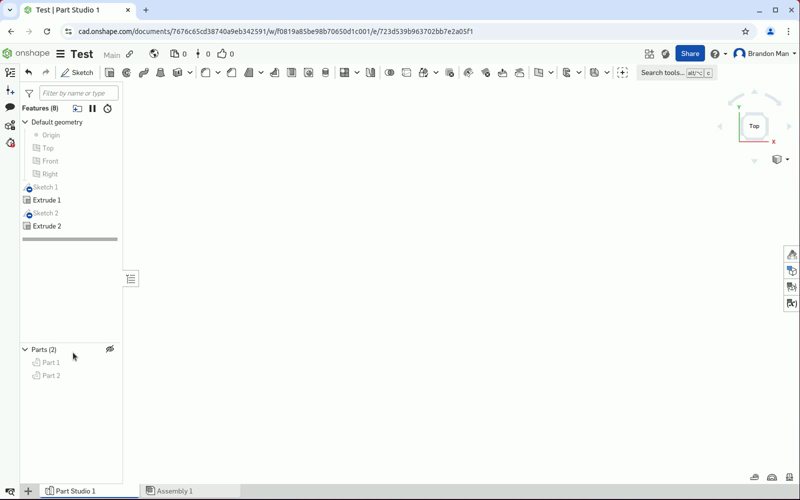
key(shift+s)
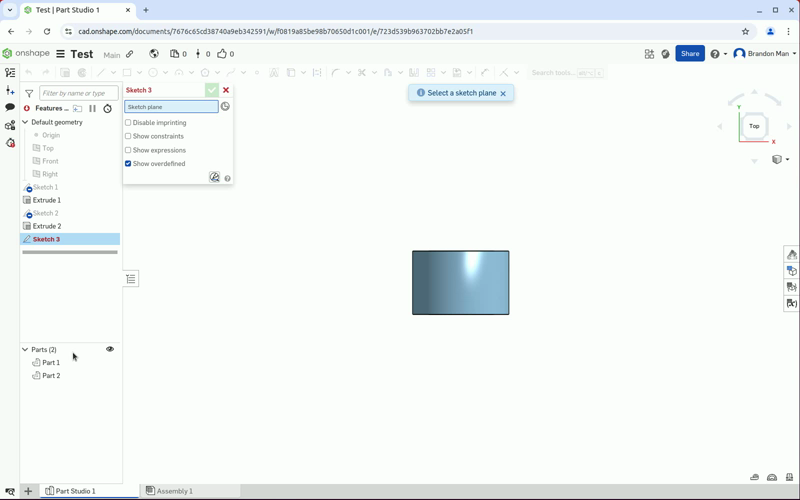
mouse_move(73, 150)
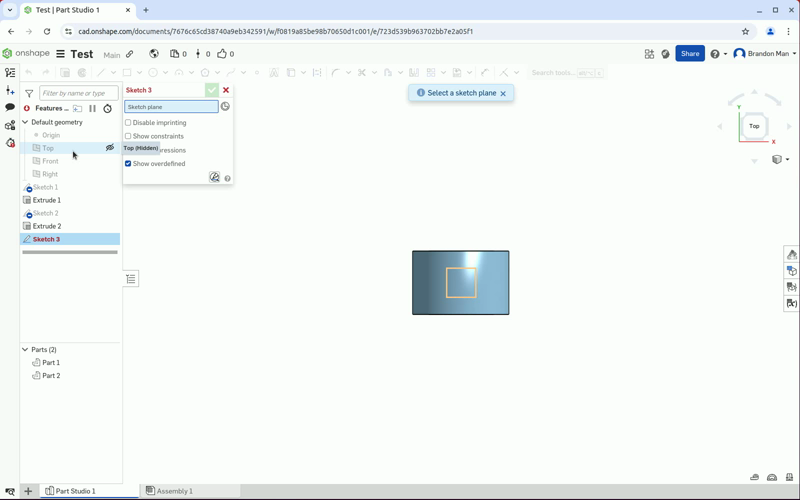
click(73, 150)
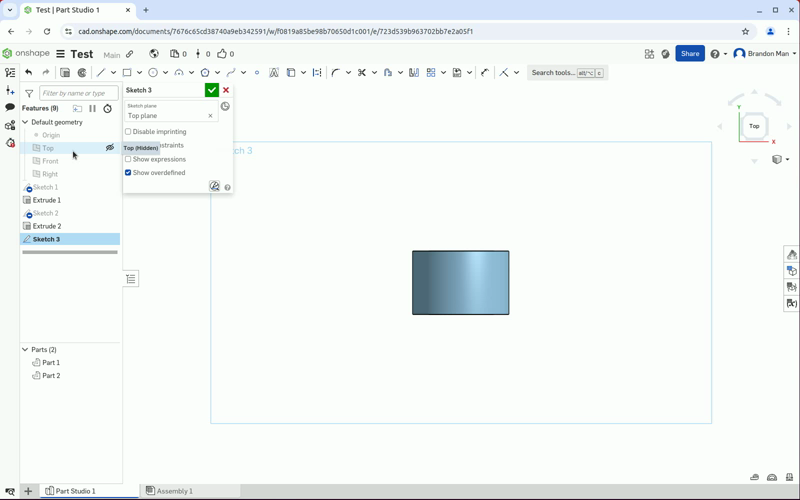
mouse_move(73, 352)
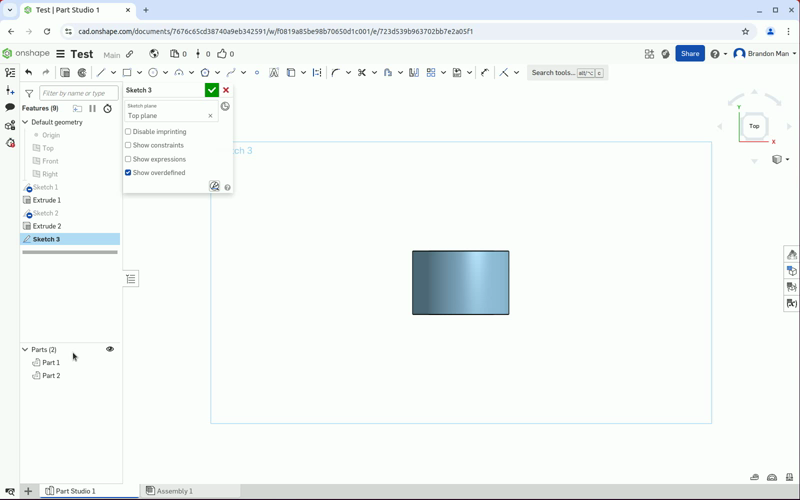
key(y)
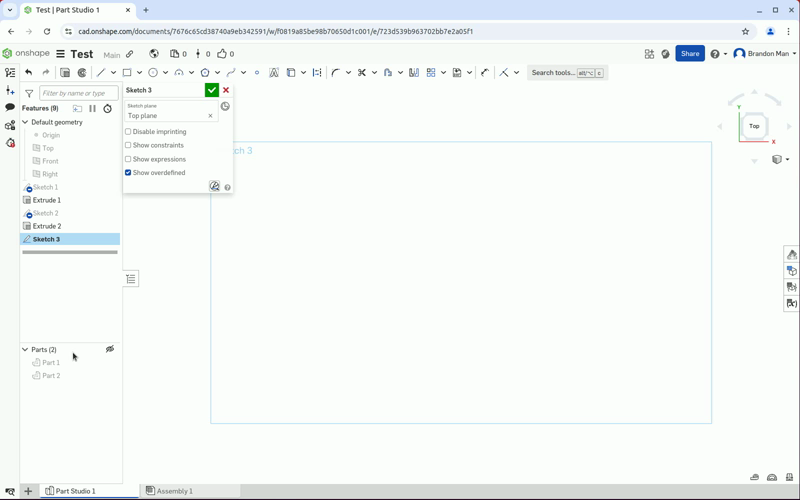
key(c)
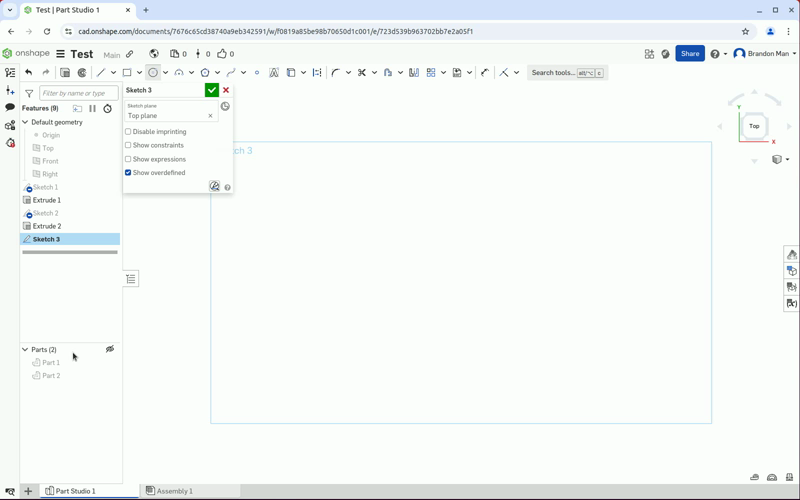
key_down(shift)
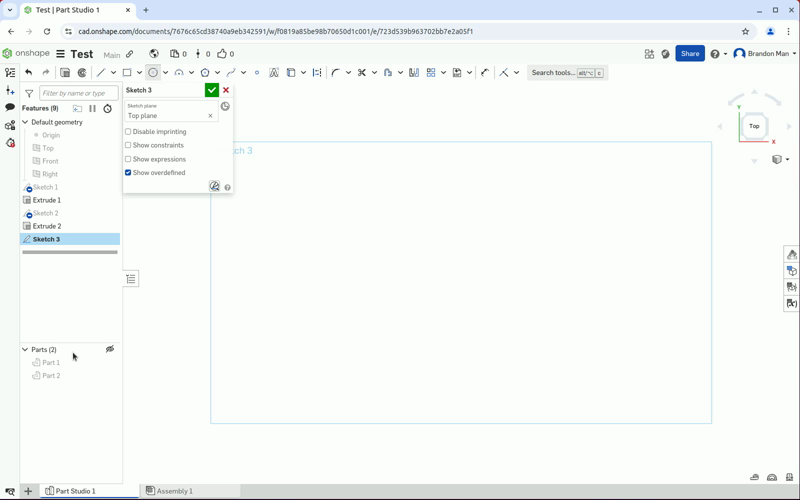
mouse_move(429, 282)
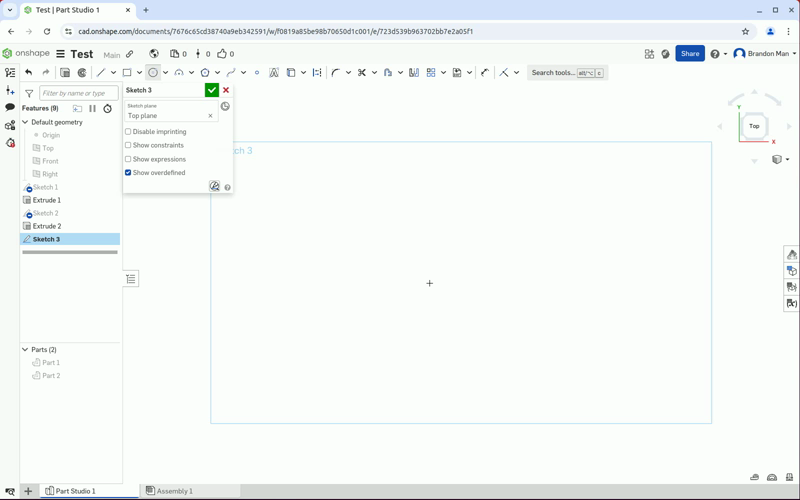
click(429, 282)
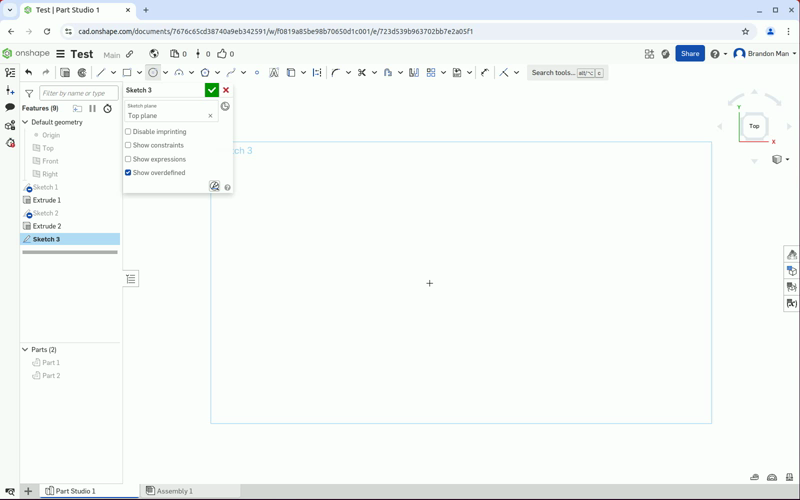
key_up(shift)
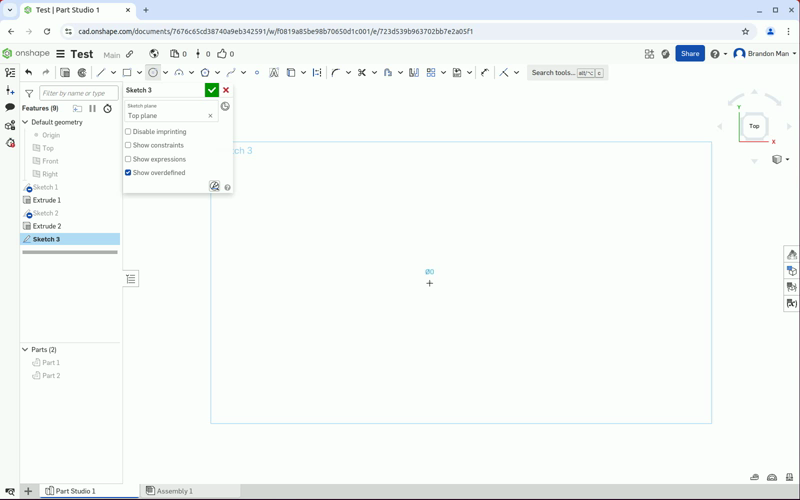
mouse_move(438, 282)
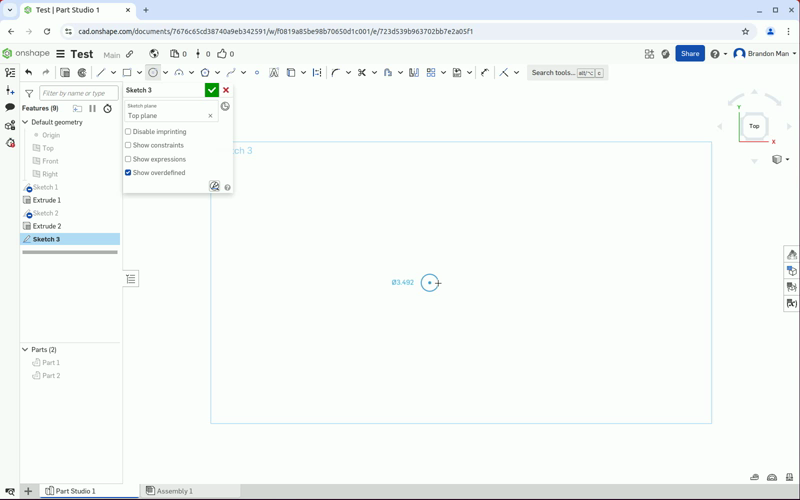
click(438, 282)
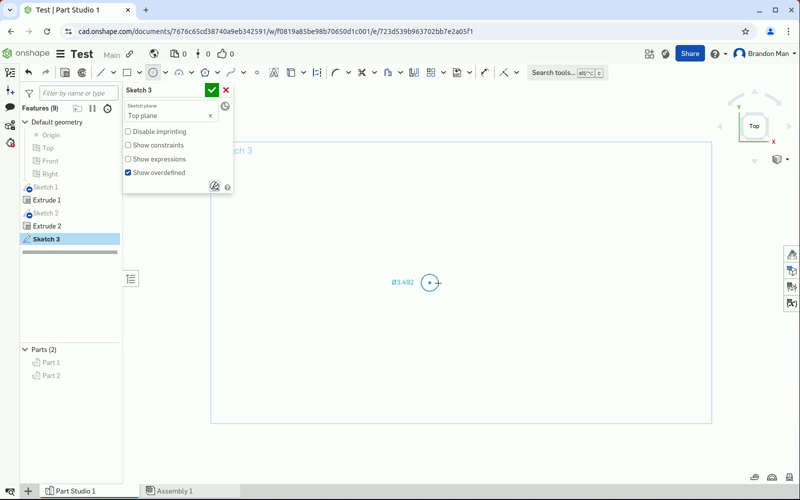
key(esc)
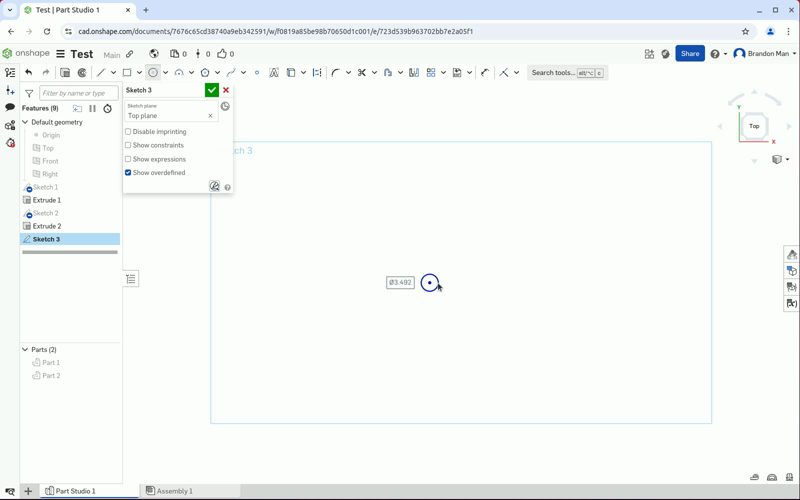
mouse_move(427, 279)
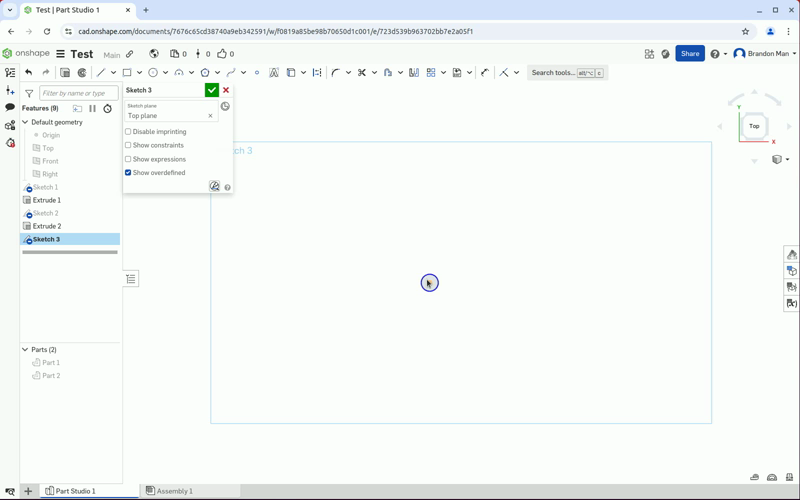
scroll(6)
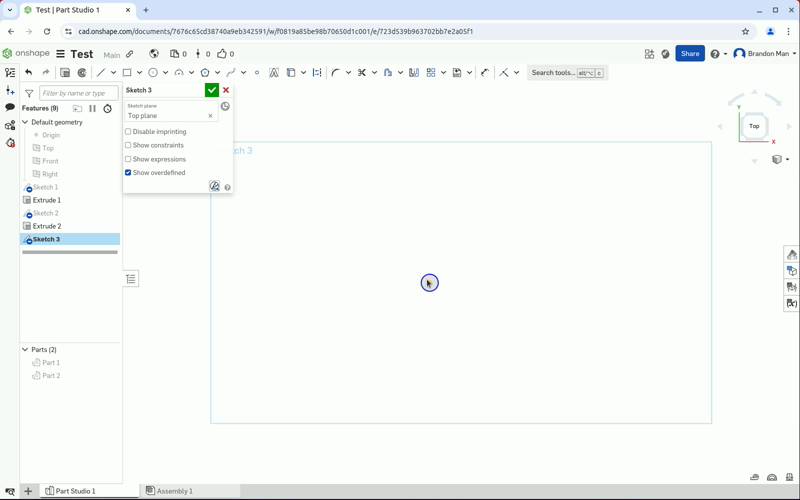
scroll(6)
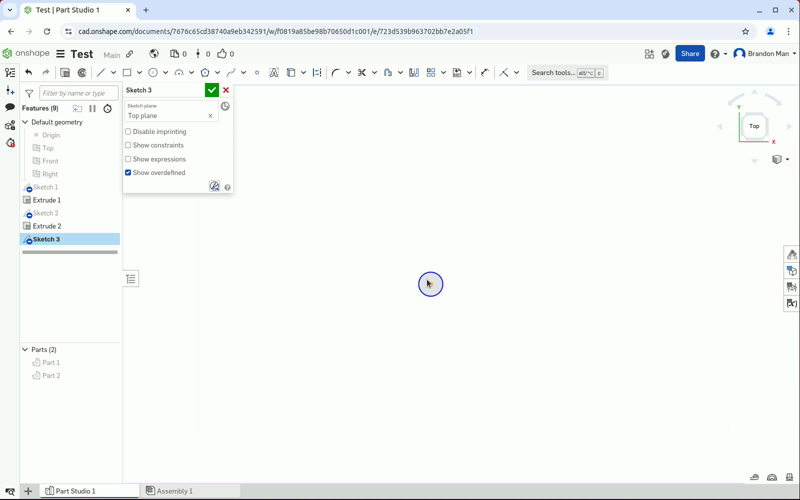
scroll(6)
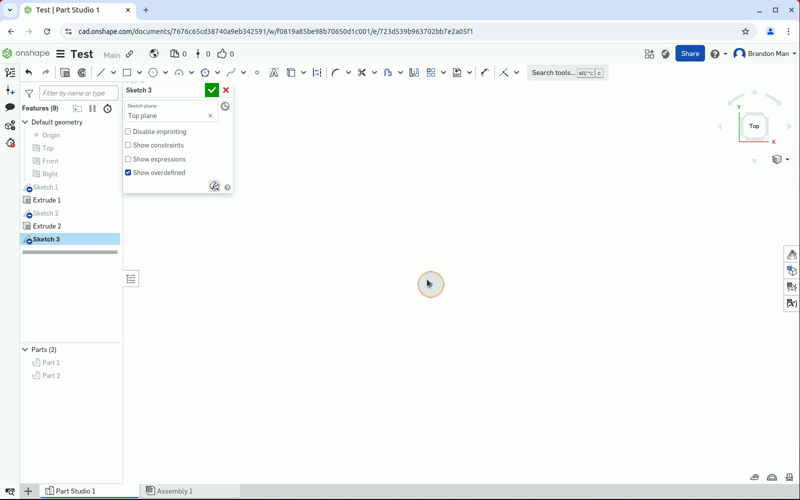
scroll(6)
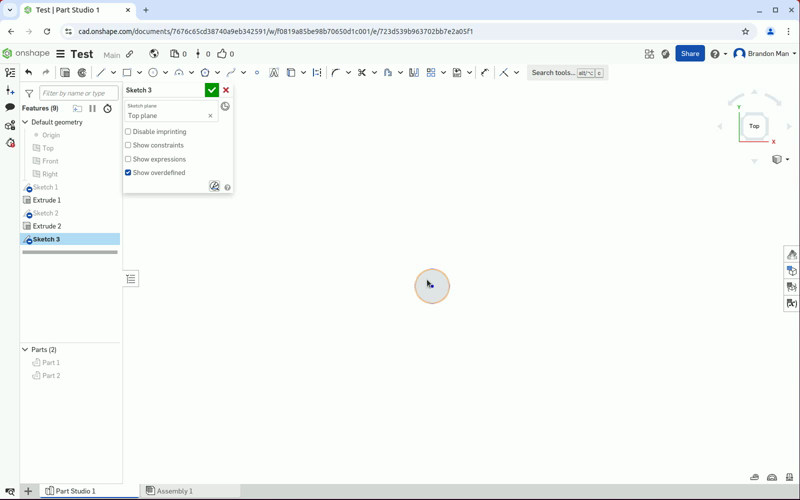
scroll(6)
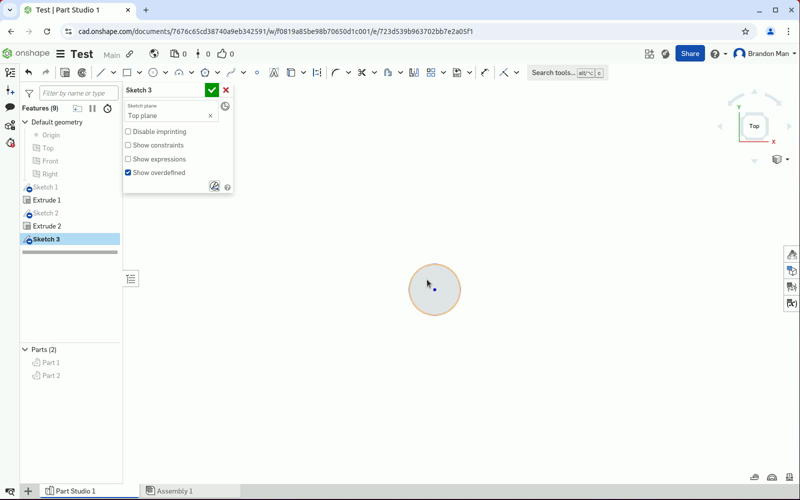
scroll(6)
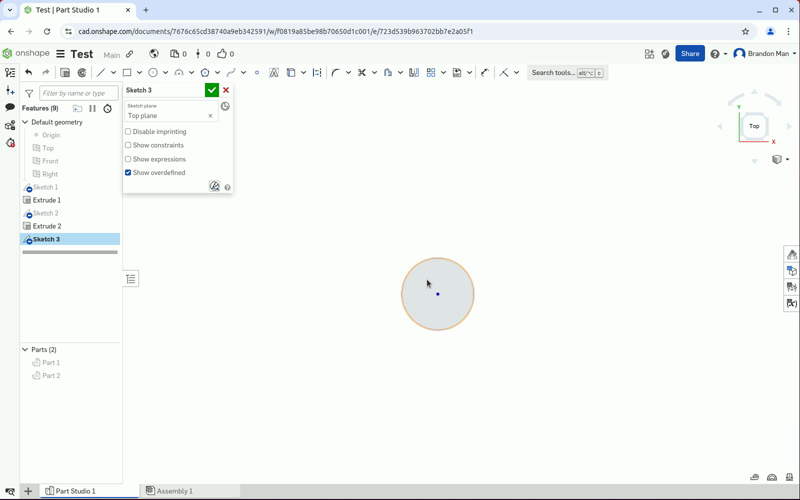
scroll(6)
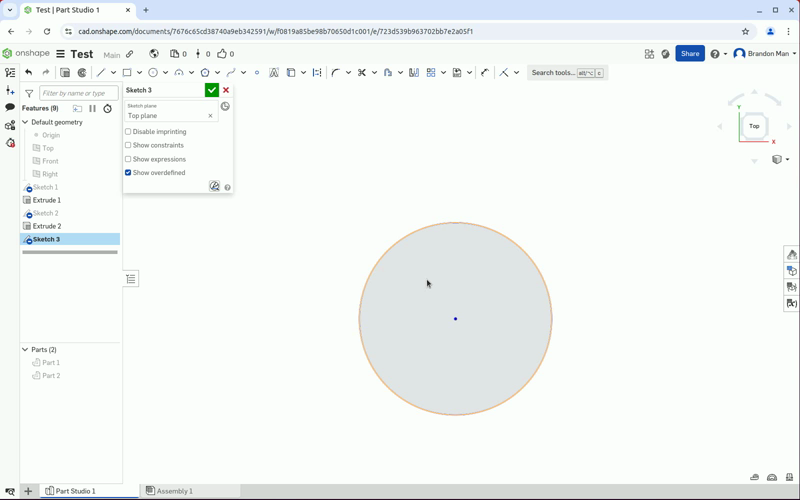
click(427, 279)
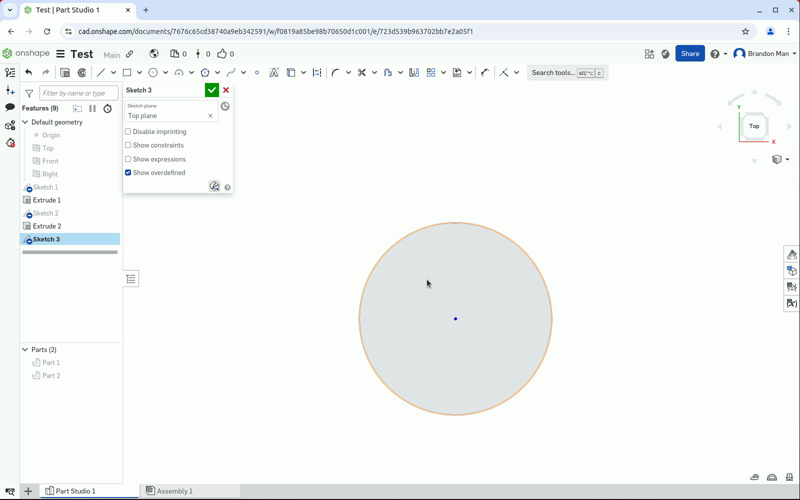
scroll(-6)
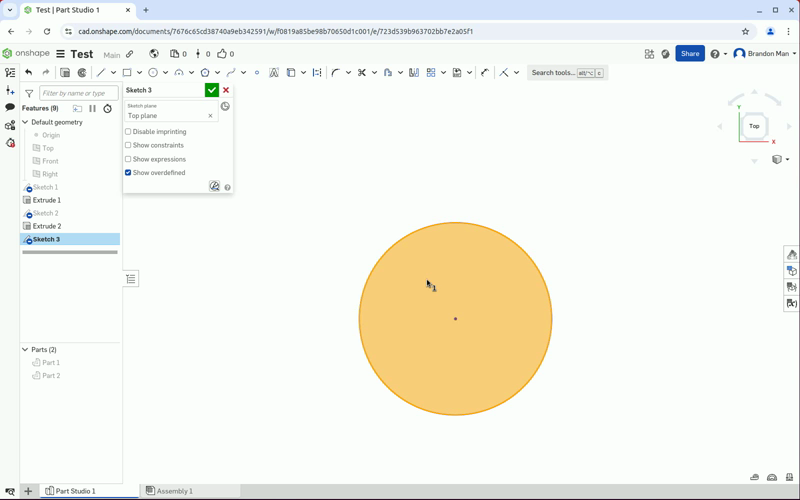
scroll(-6)
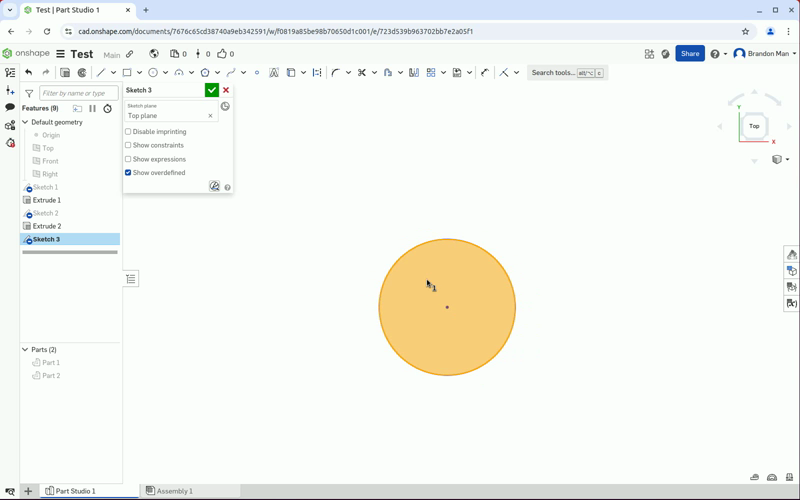
scroll(-6)
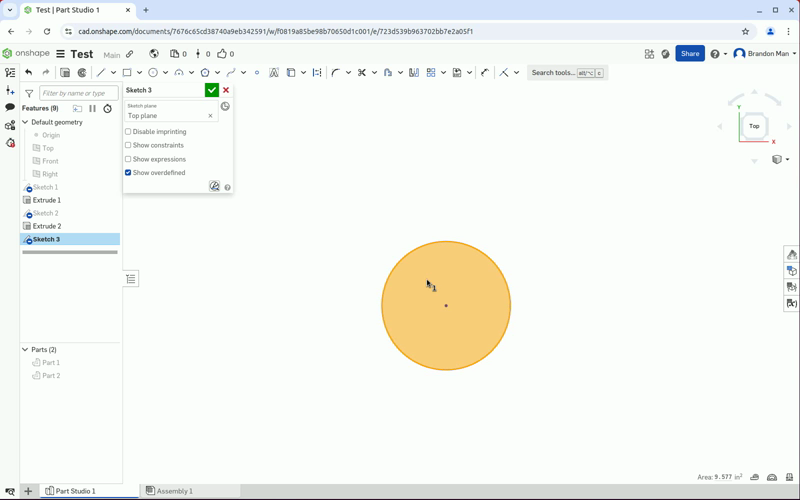
scroll(-6)
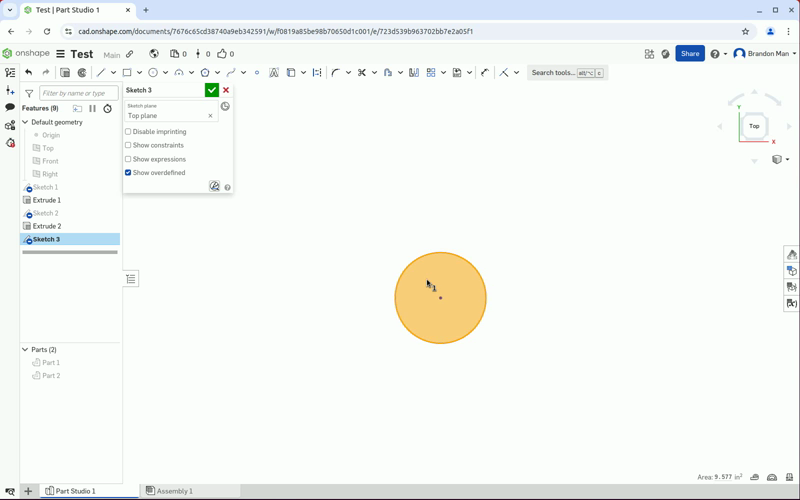
scroll(-6)
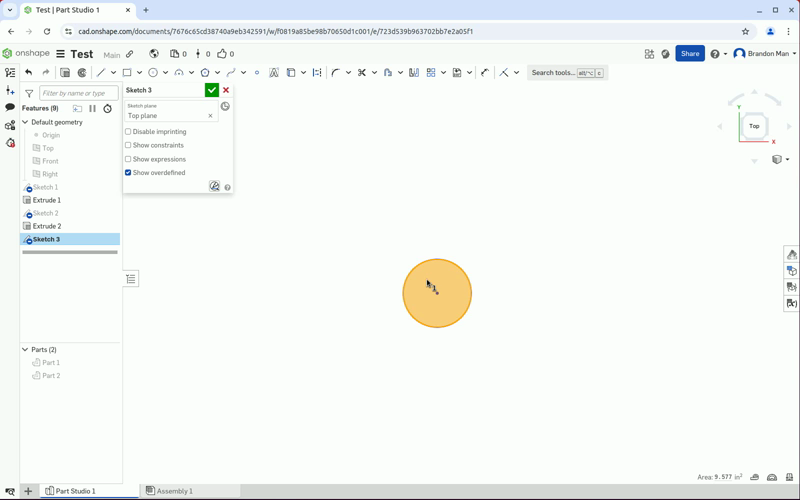
scroll(-6)
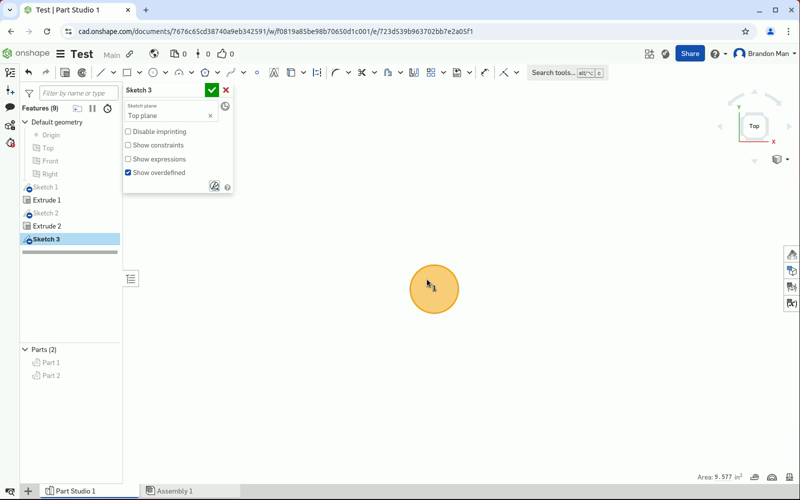
scroll(-6)
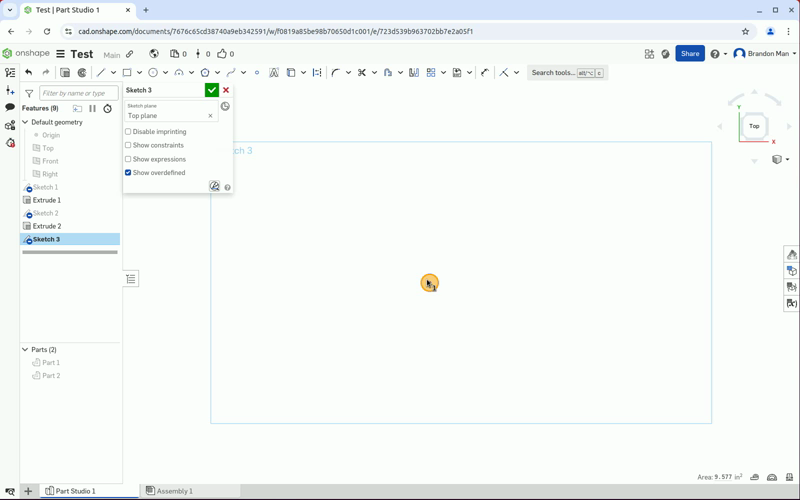
mouse_move(73, 352)
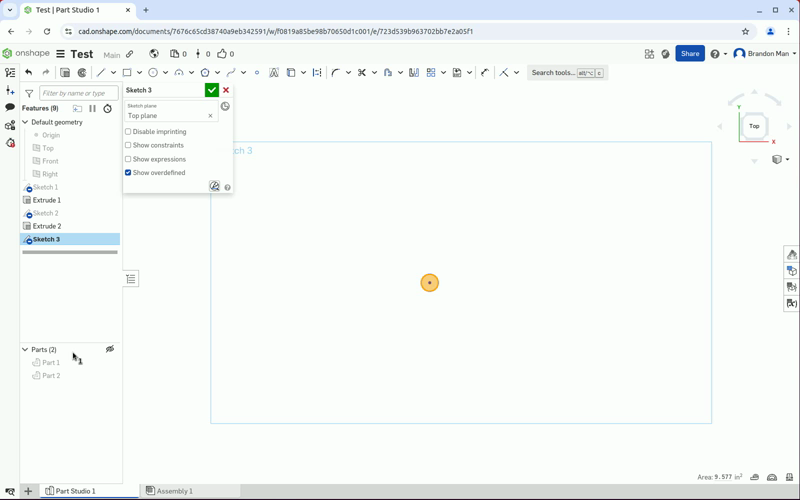
key(shift+y)
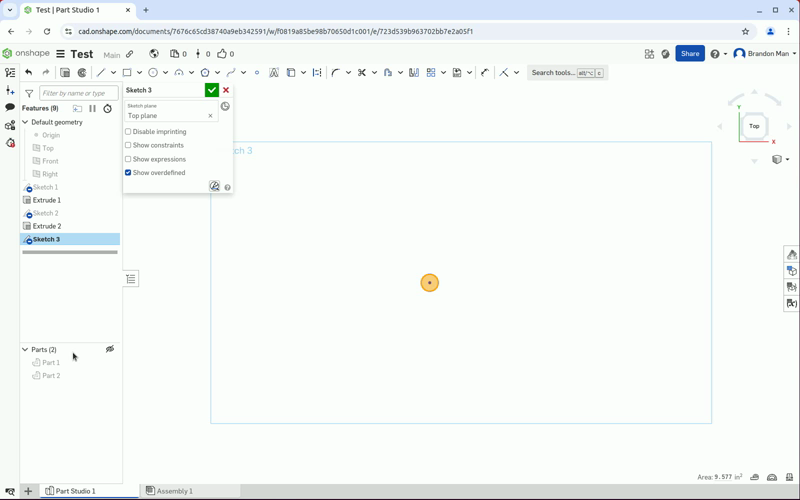
key(shift+e)
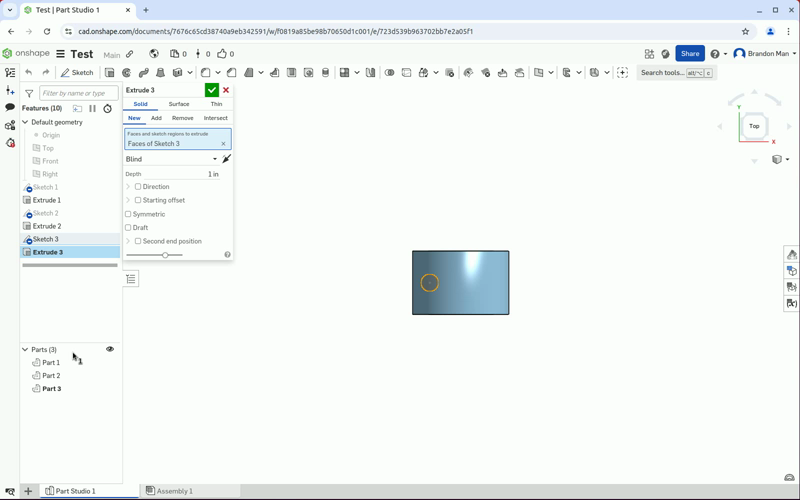
mouse_move(143, 106)
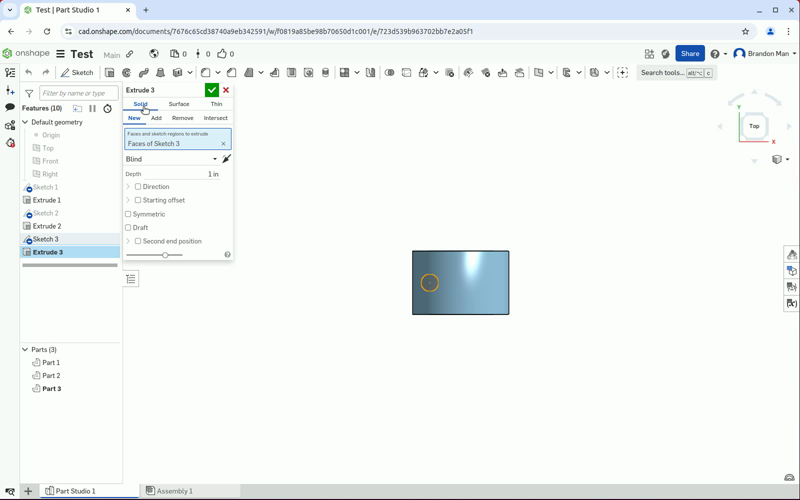
click(143, 106)
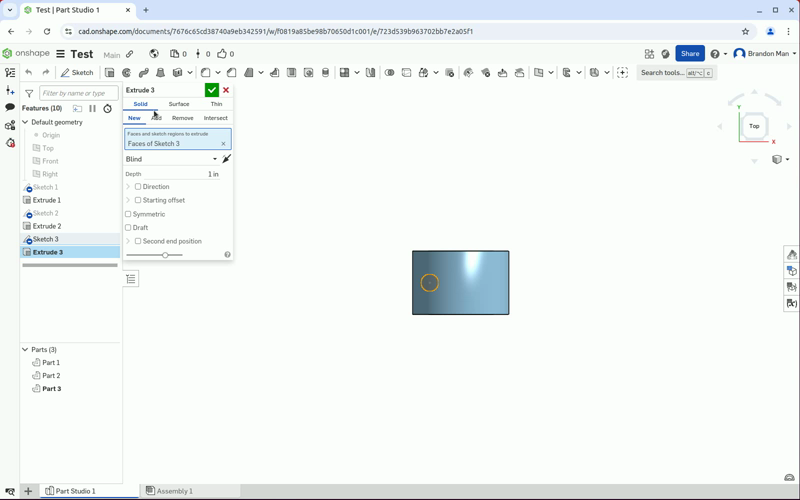
mouse_move(186, 120)
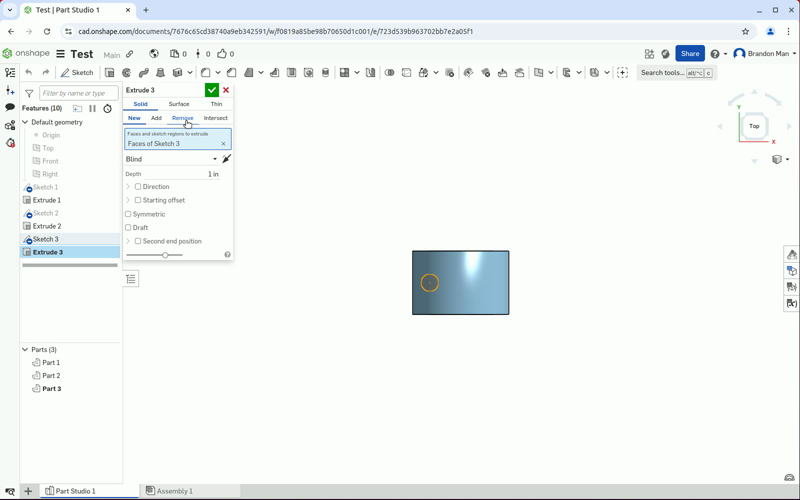
click(186, 120)
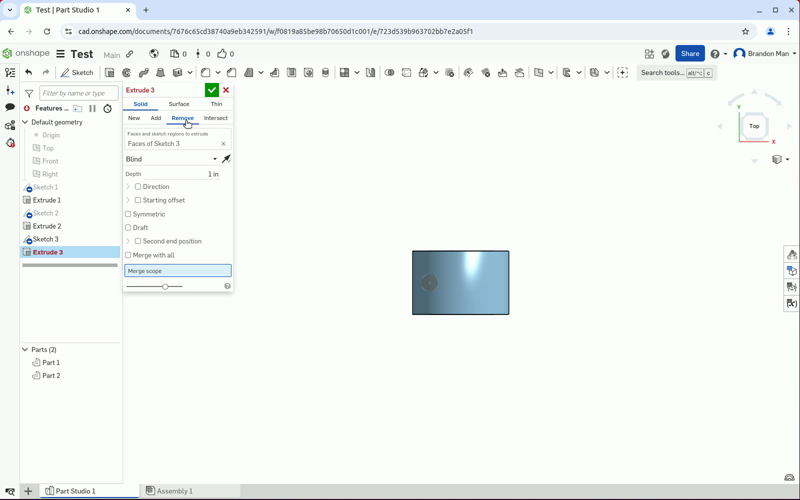
key(tab, 4)
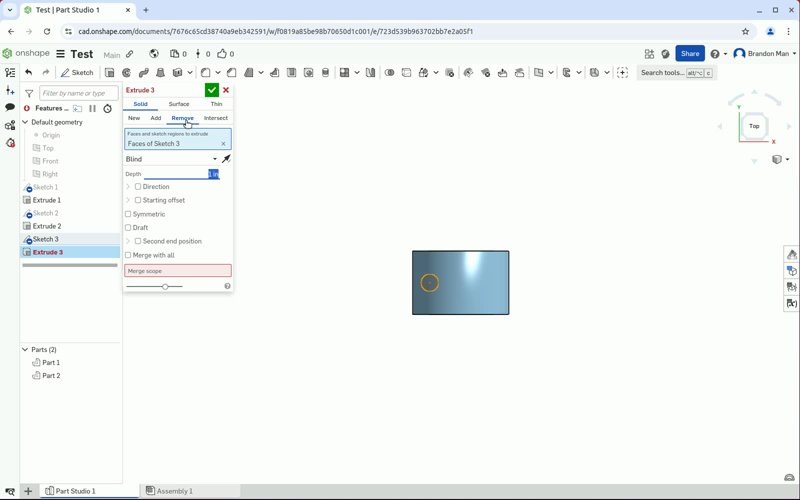
text(-6.499)
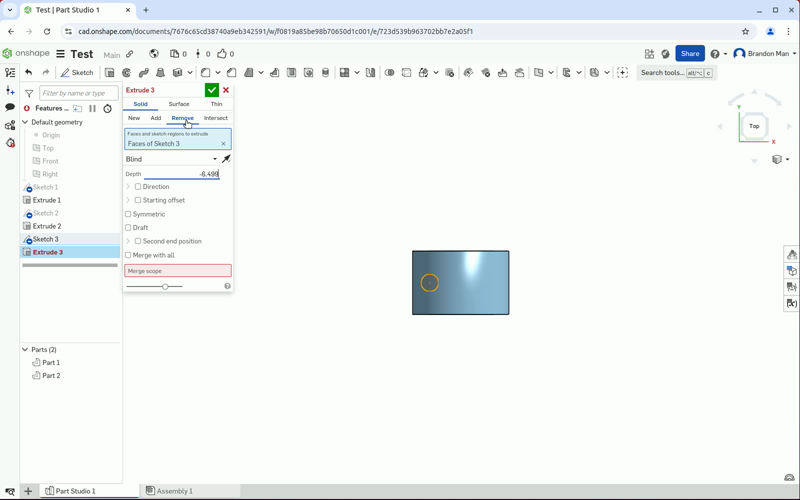
key(tab, 6)
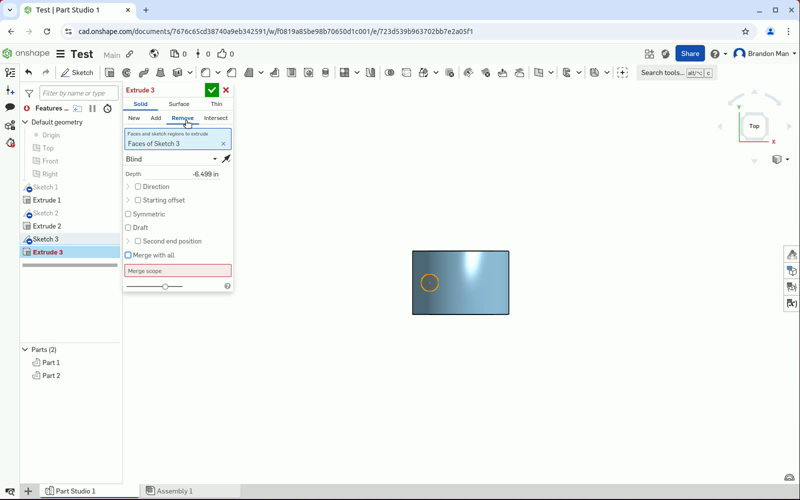
key(space)
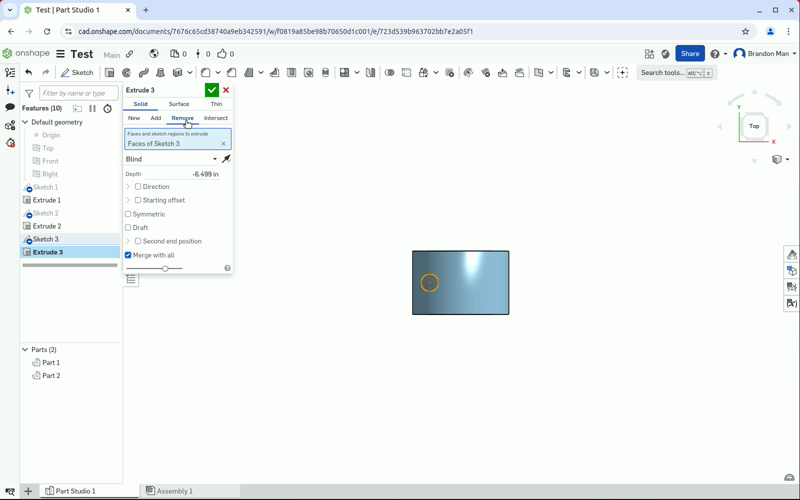
key(enter)
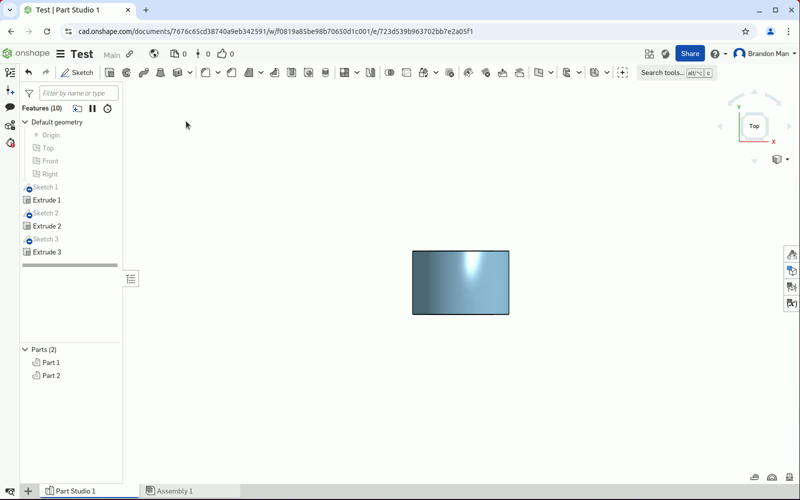
key(shift+h)
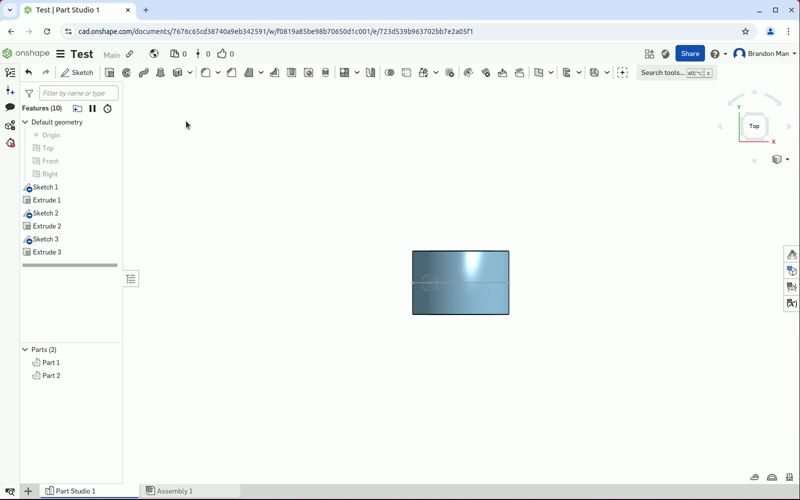
key(shift+h)
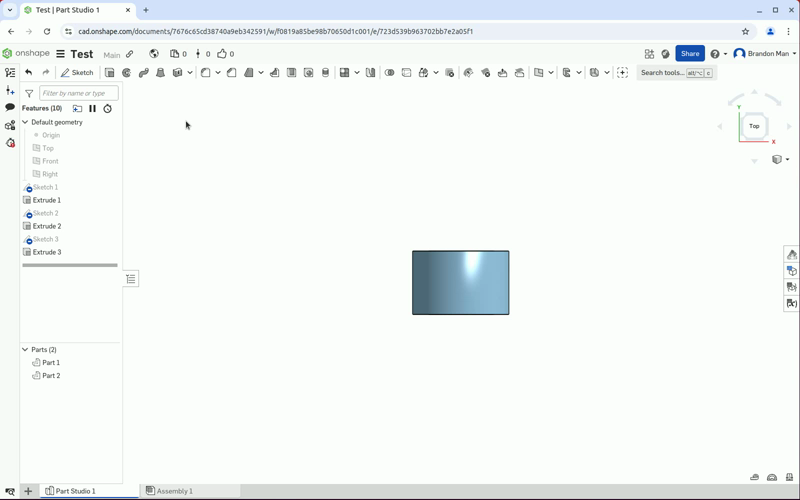
mouse_move(73, 189)
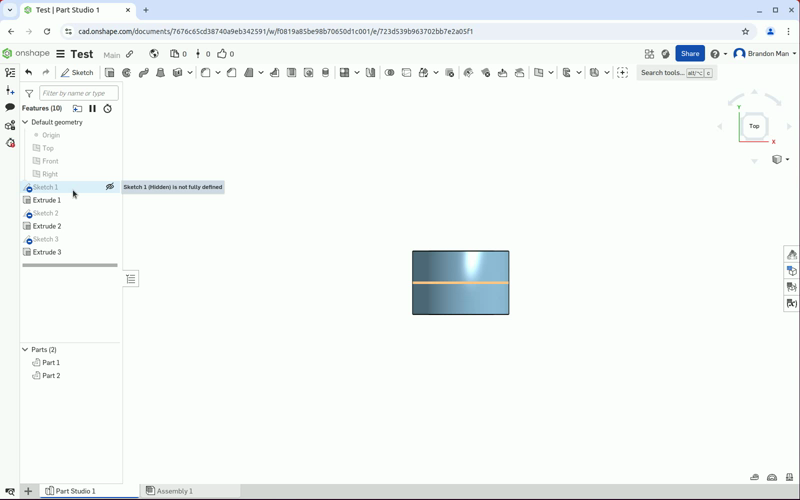
click(73, 189)
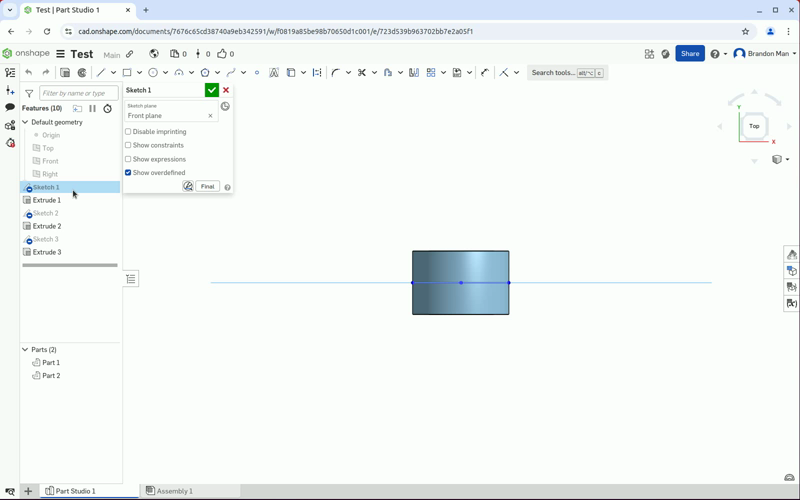
mouse_move(229, 92)
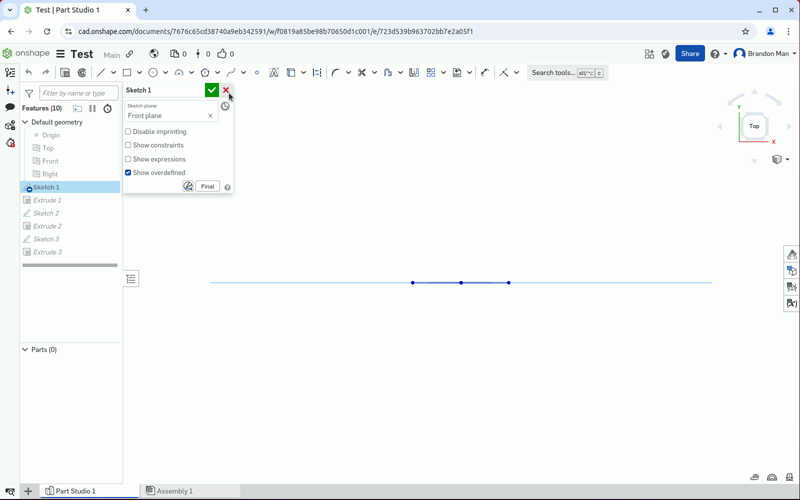
click(229, 92)
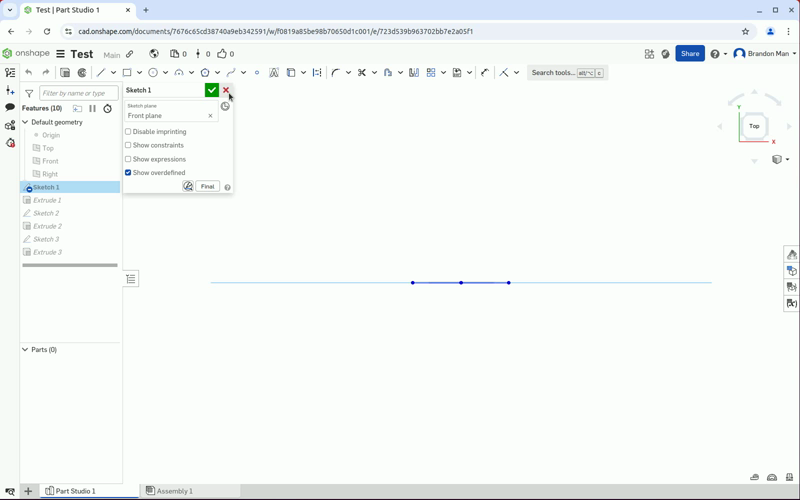
key(shift+s)
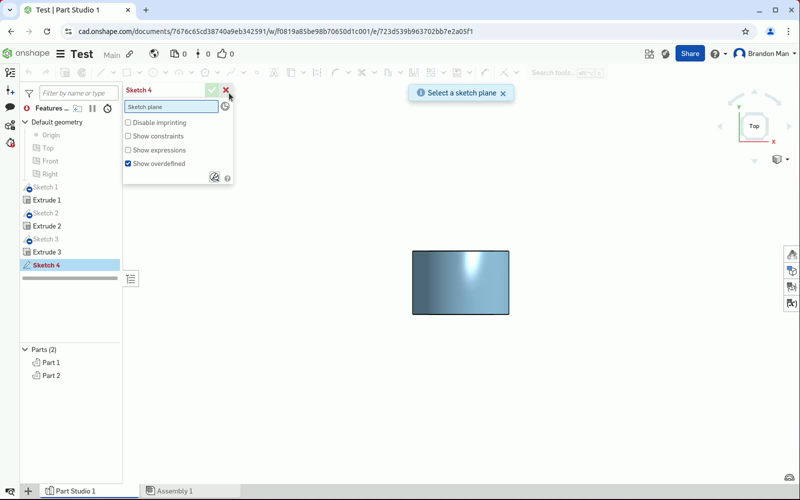
mouse_move(73, 150)
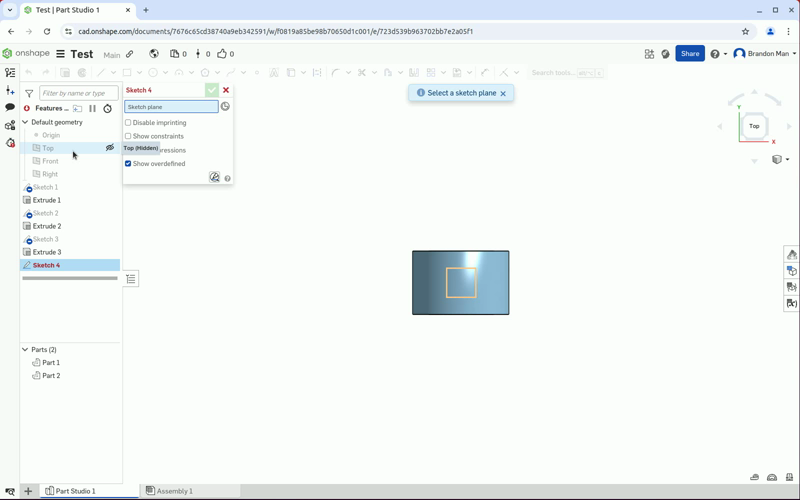
click(73, 150)
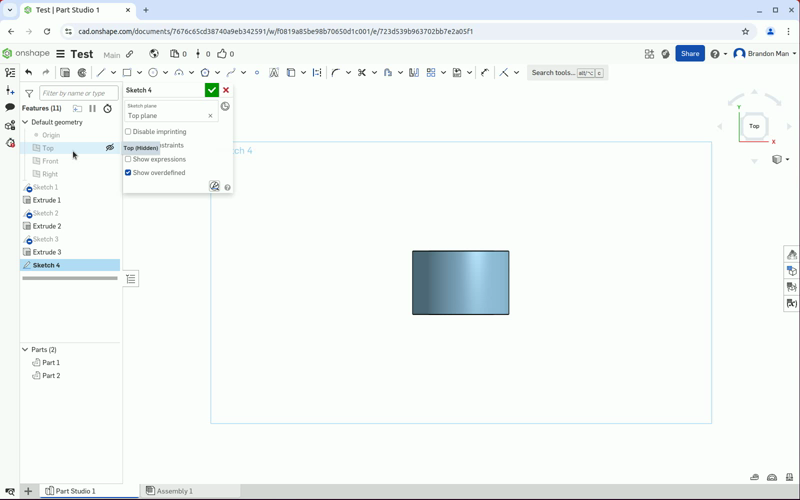
mouse_move(73, 352)
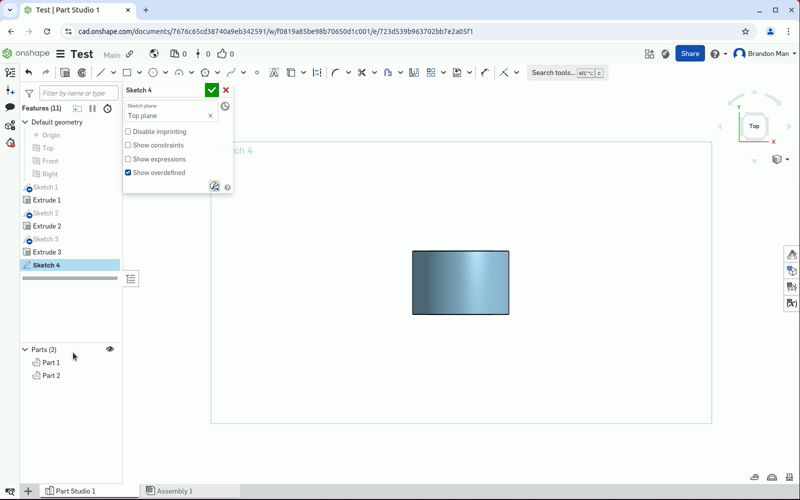
key(y)
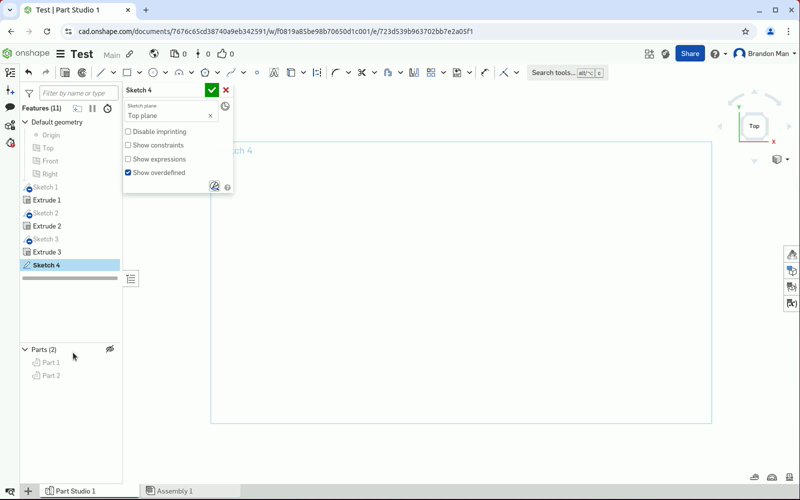
key(c)
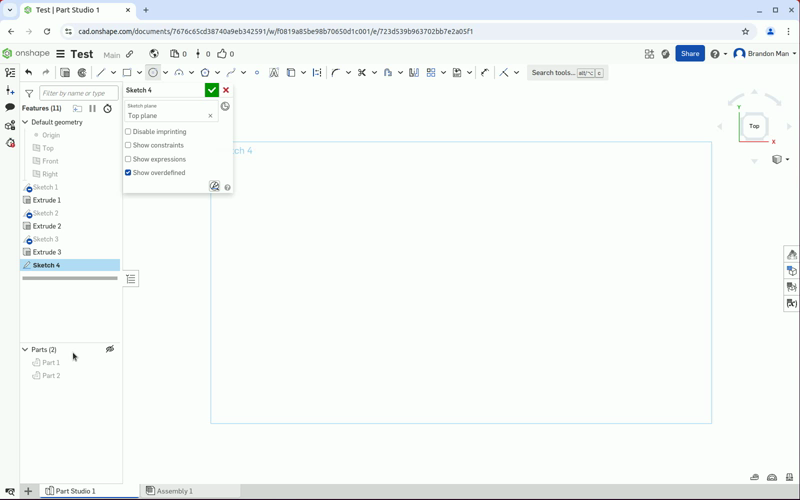
key_down(shift)
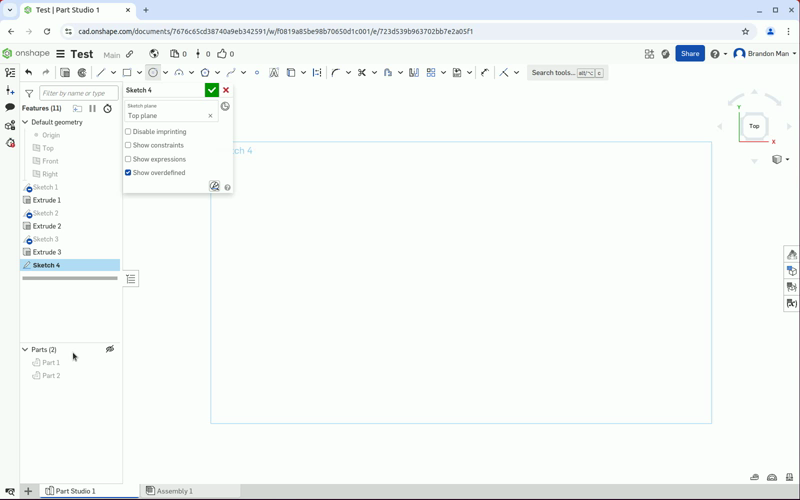
mouse_move(494, 282)
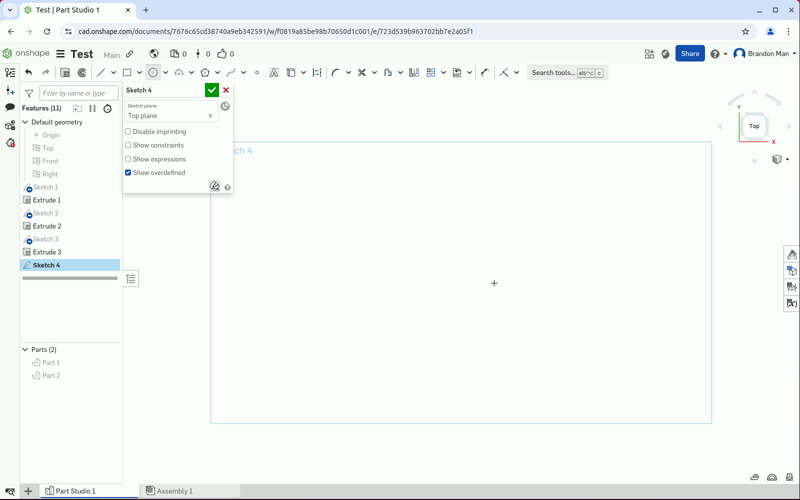
click(494, 282)
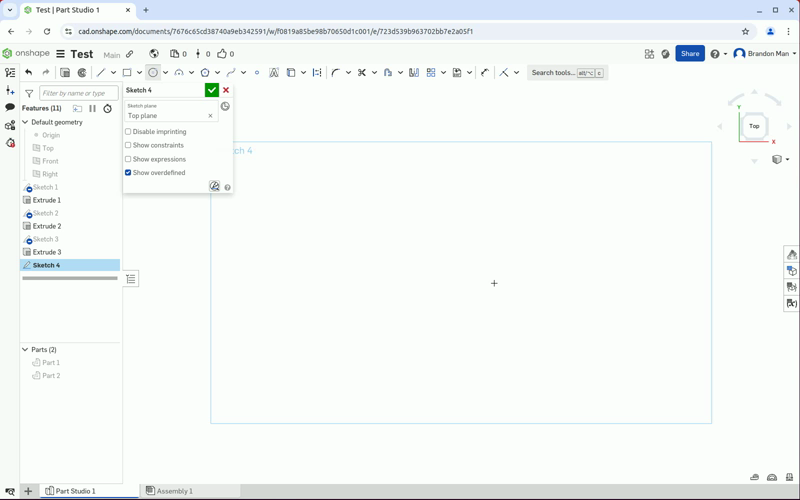
key_up(shift)
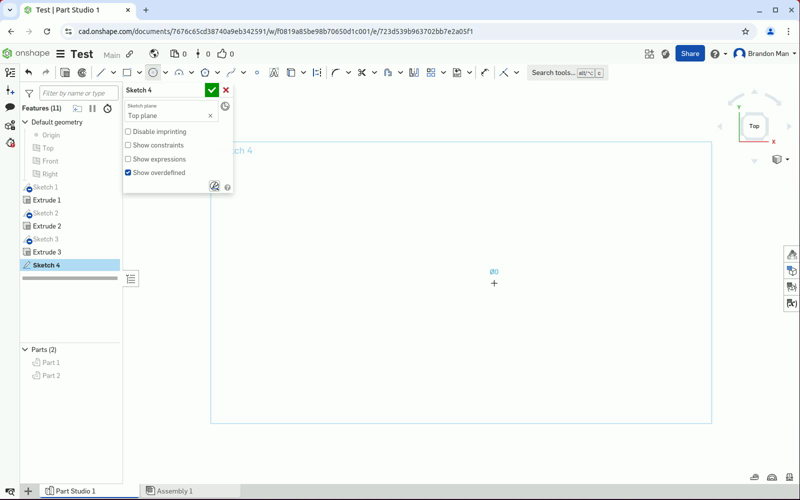
mouse_move(502, 282)
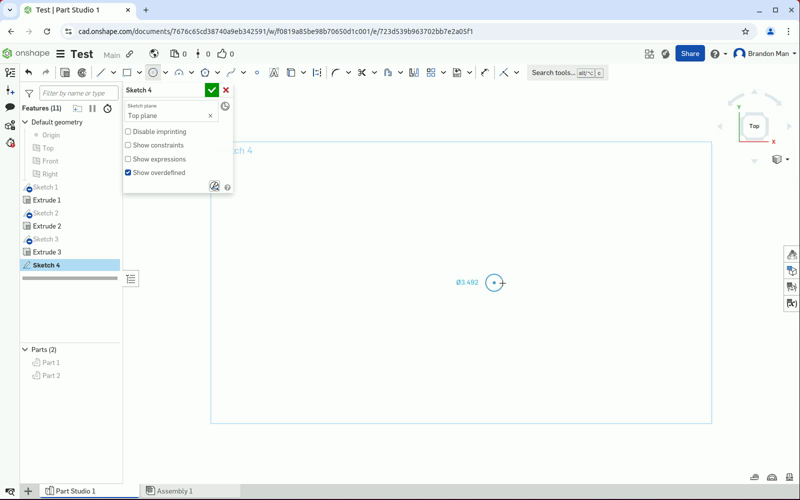
click(502, 282)
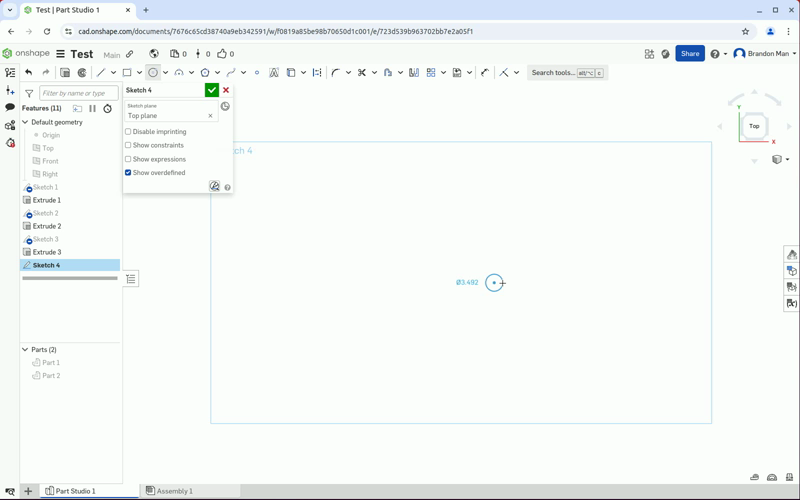
key(esc)
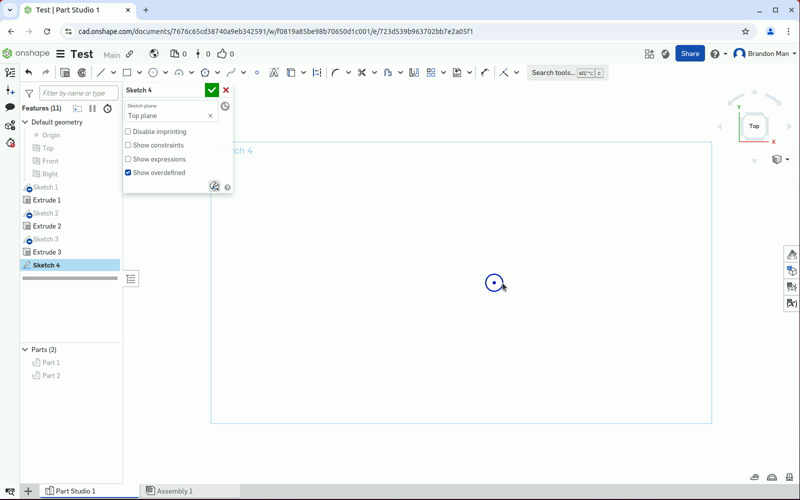
mouse_move(490, 290)
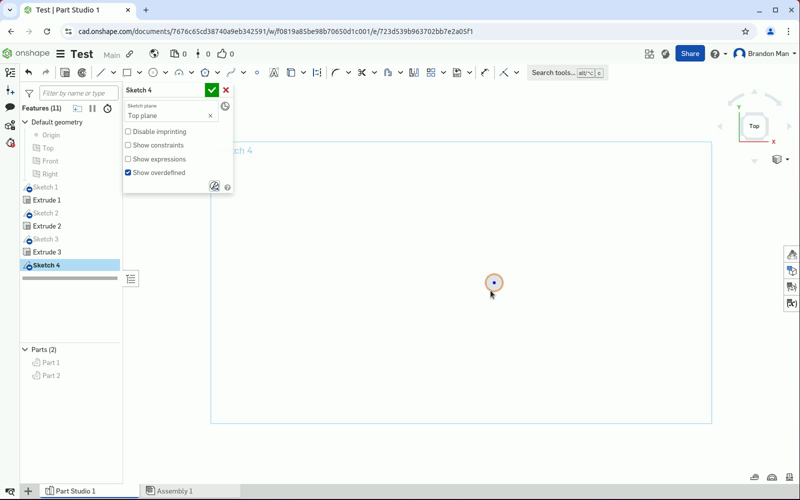
scroll(6)
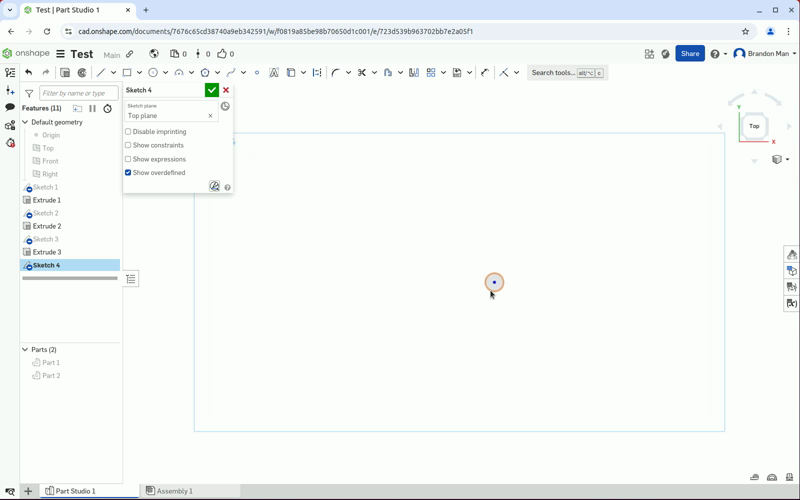
scroll(6)
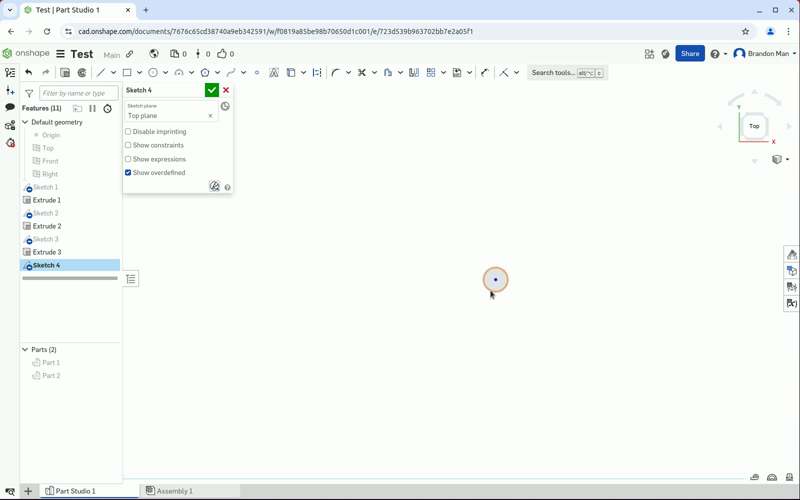
scroll(6)
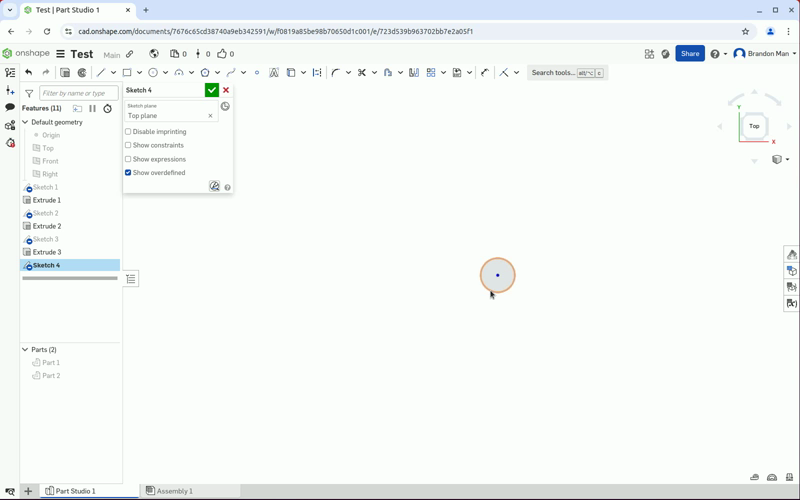
scroll(6)
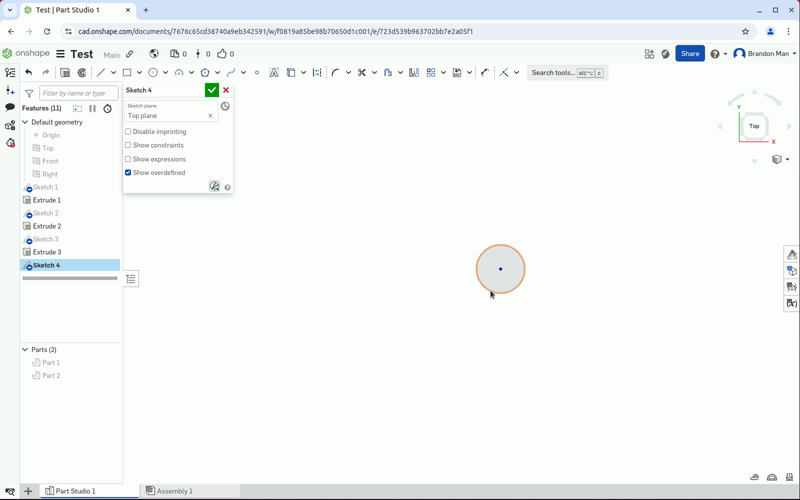
scroll(6)
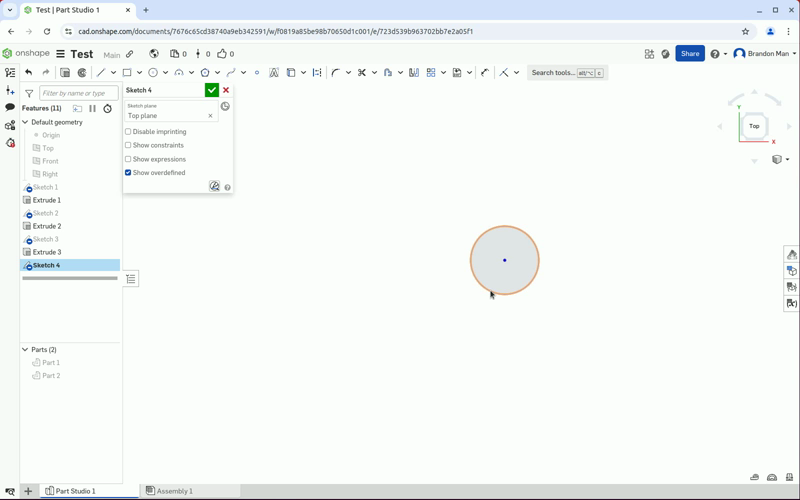
scroll(6)
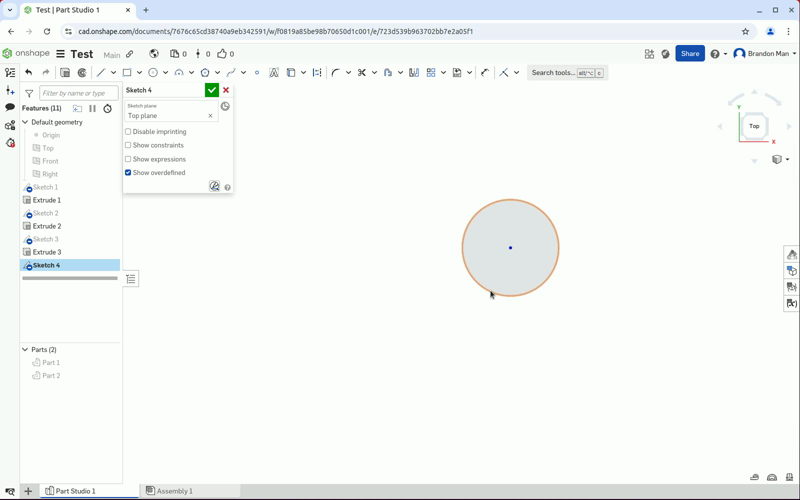
scroll(6)
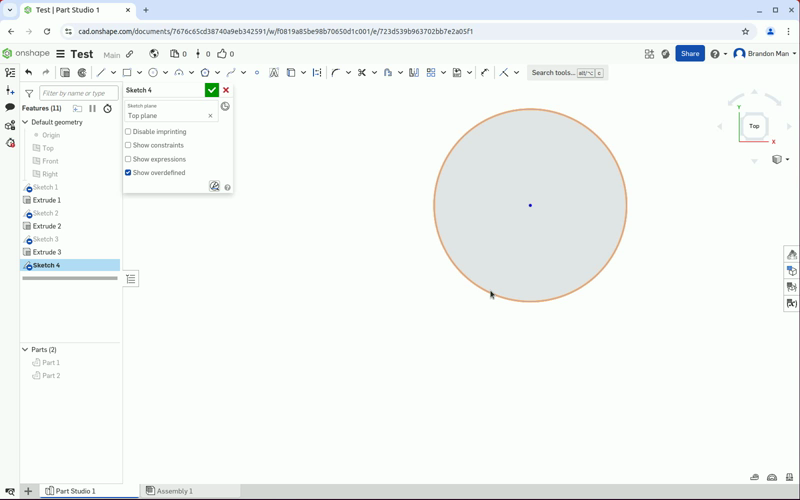
click(490, 290)
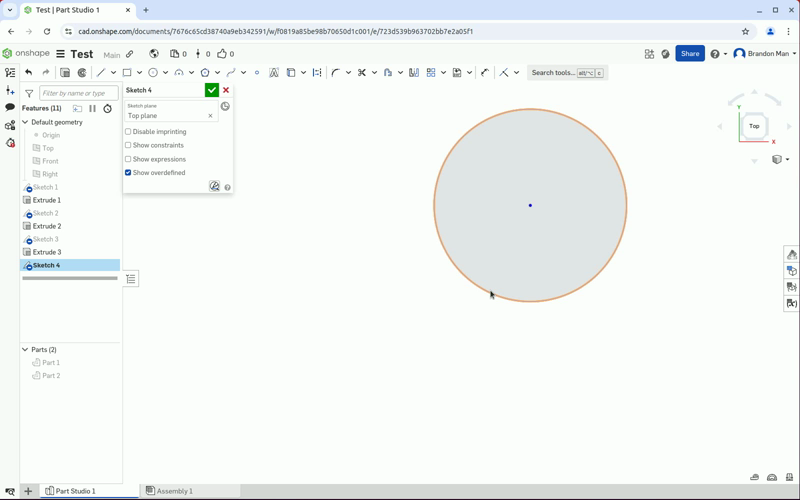
scroll(-6)
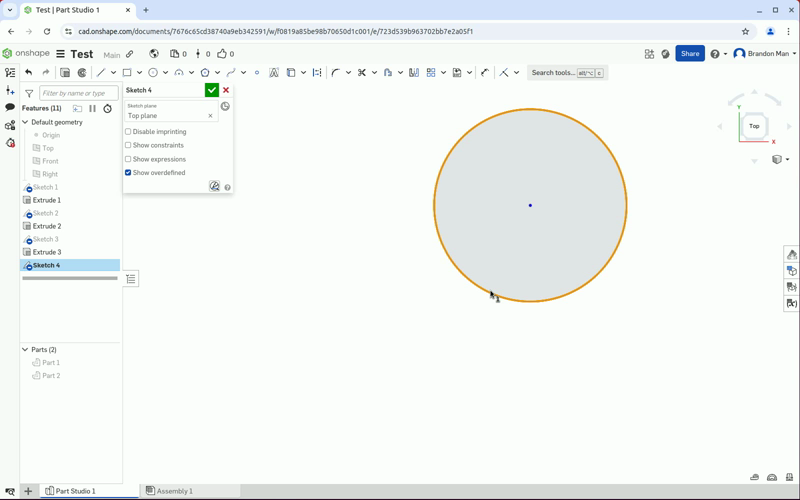
scroll(-6)
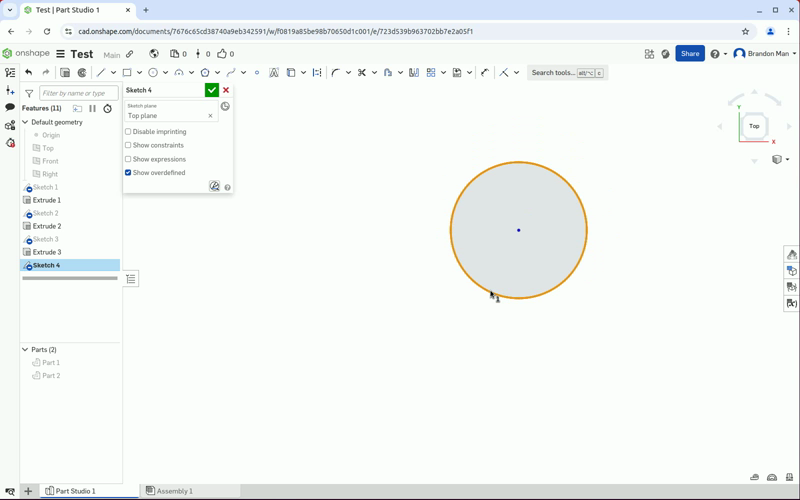
scroll(-6)
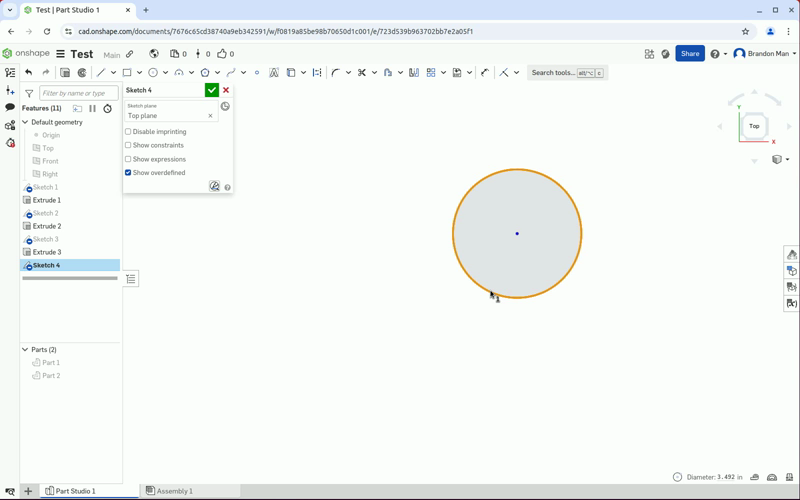
scroll(-6)
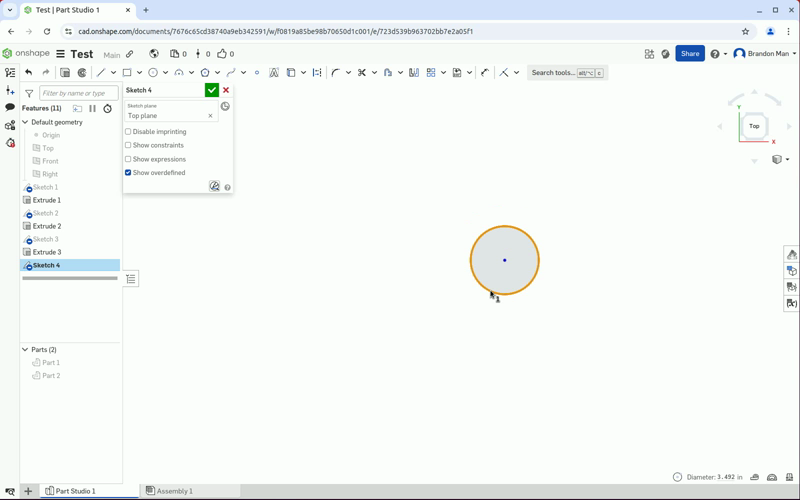
scroll(-6)
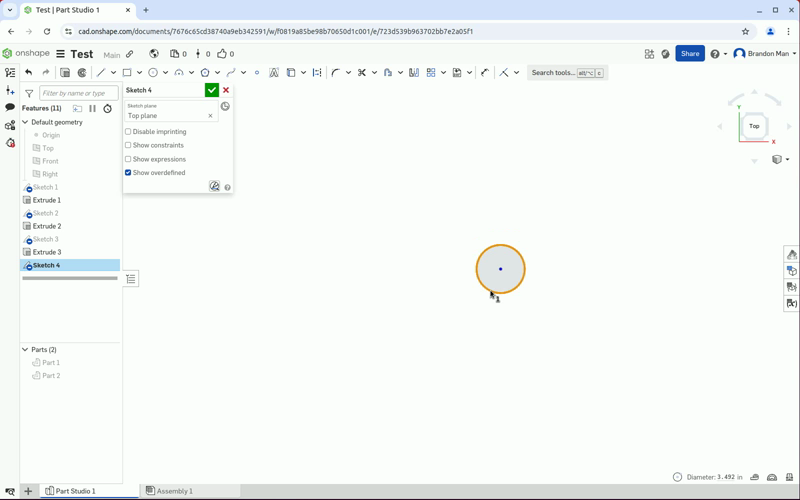
scroll(-6)
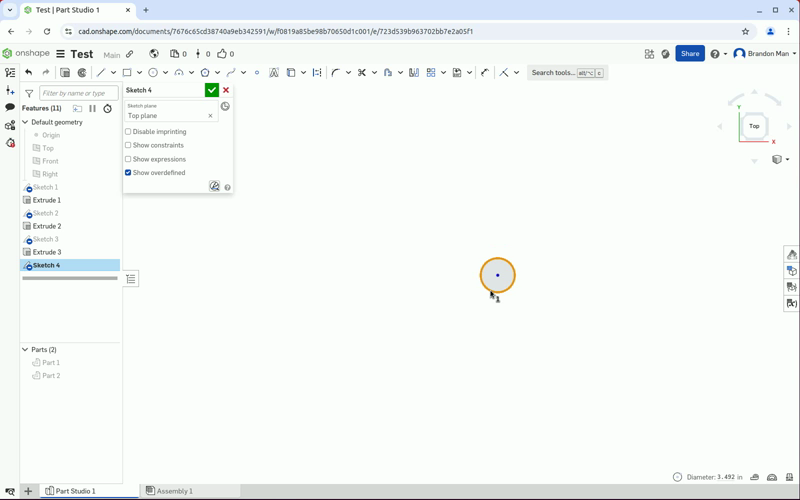
scroll(-6)
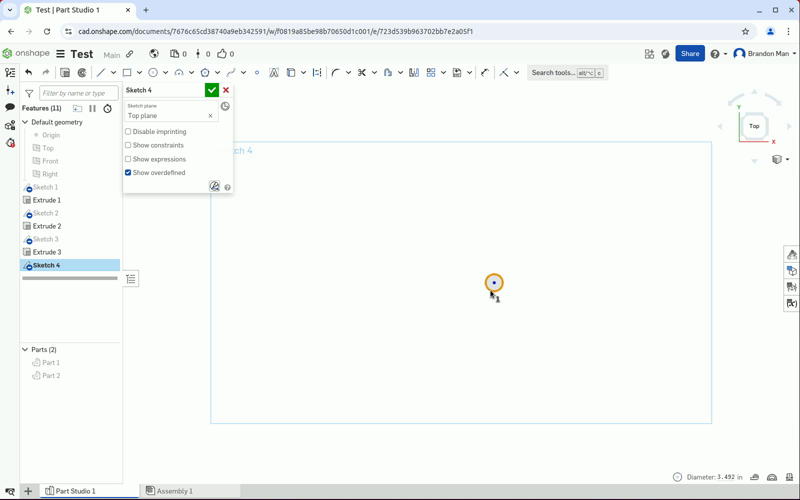
mouse_move(73, 352)
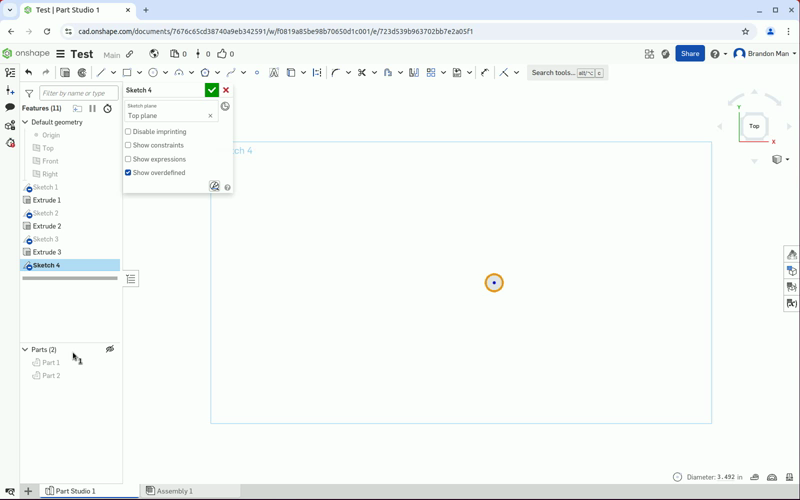
key(shift+y)
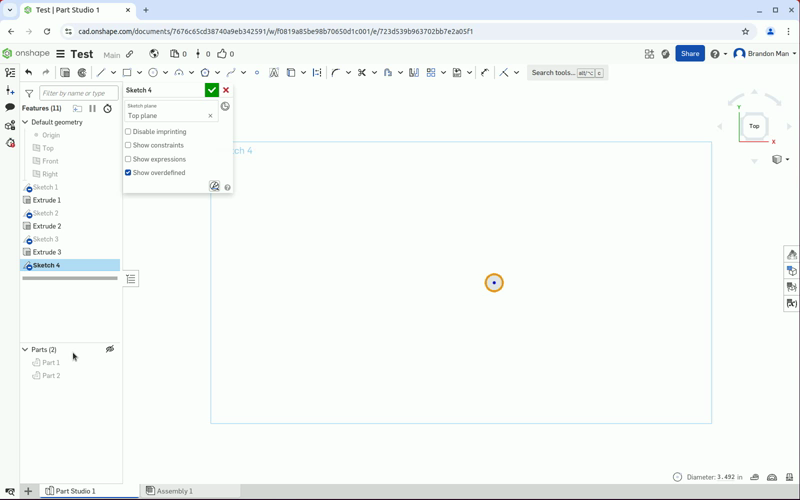
key(shift+e)
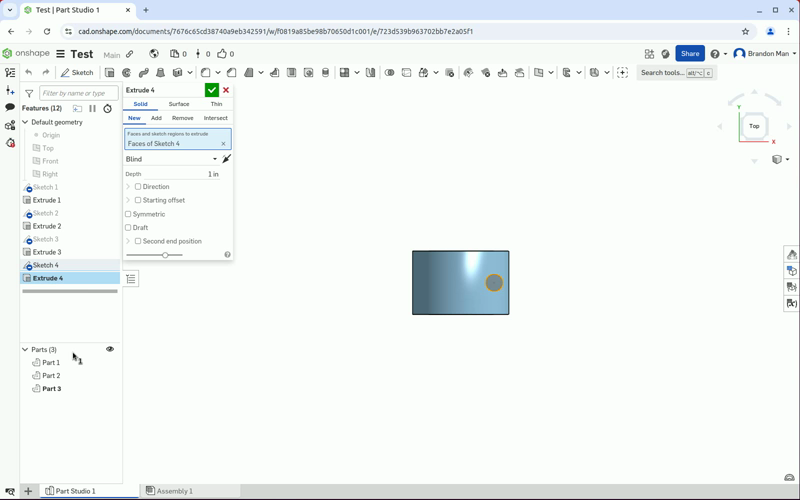
mouse_move(143, 106)
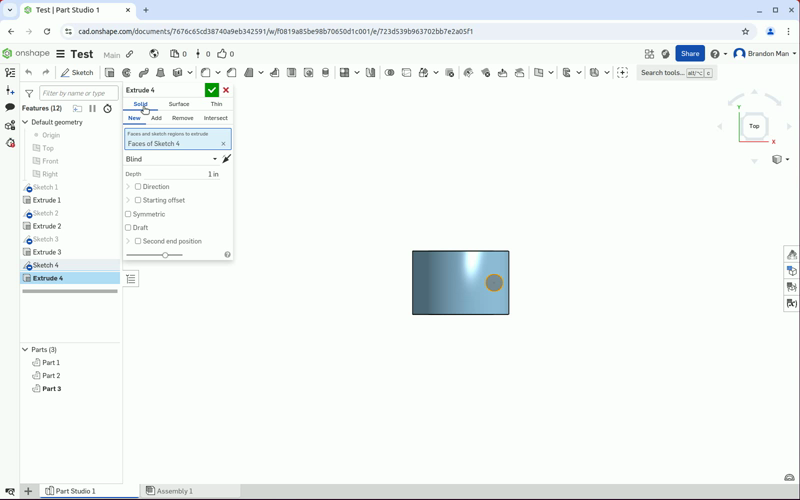
click(143, 106)
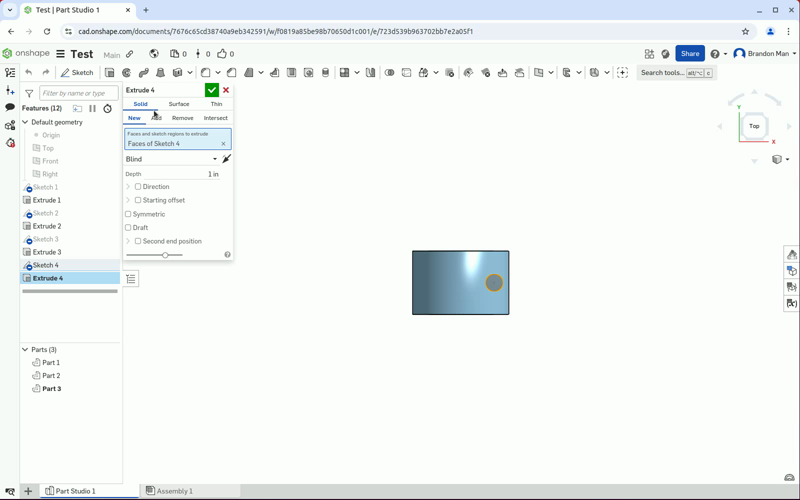
mouse_move(186, 120)
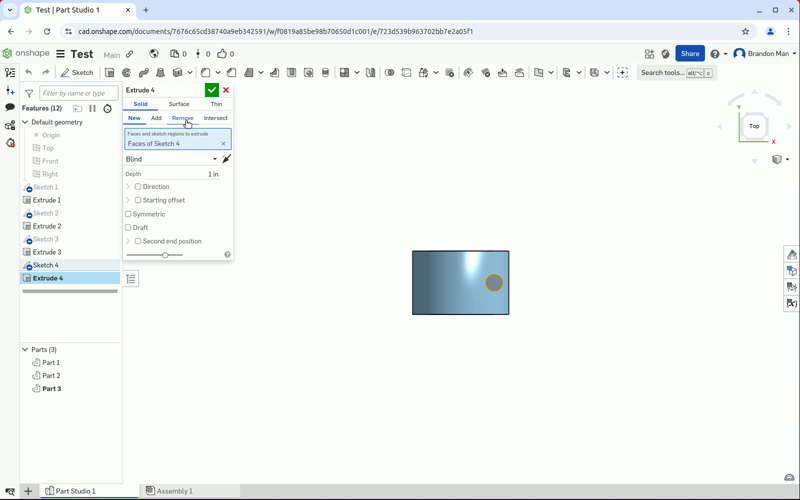
click(186, 120)
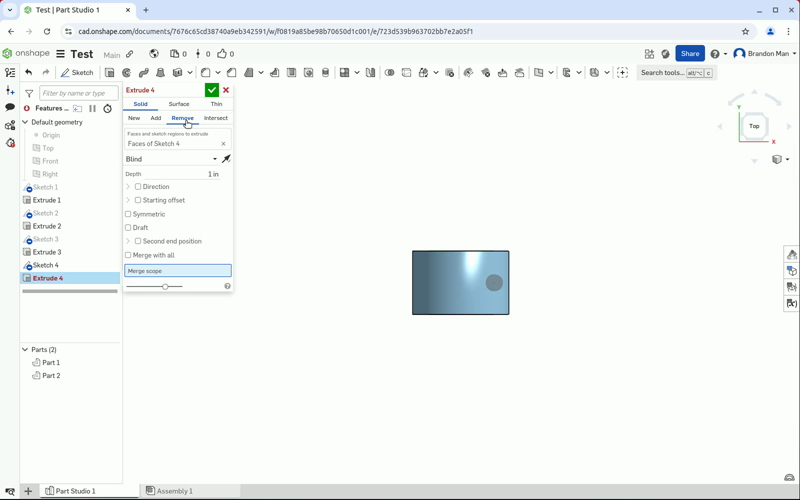
key(tab, 4)
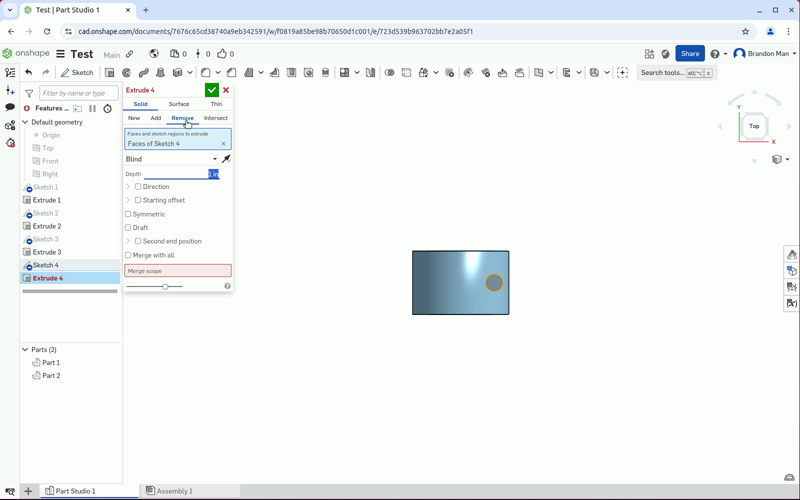
text(-6.499)
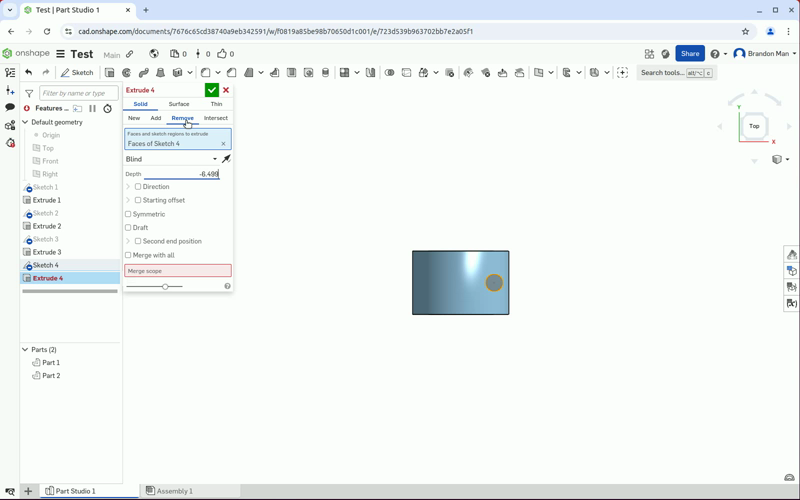
key(tab, 6)
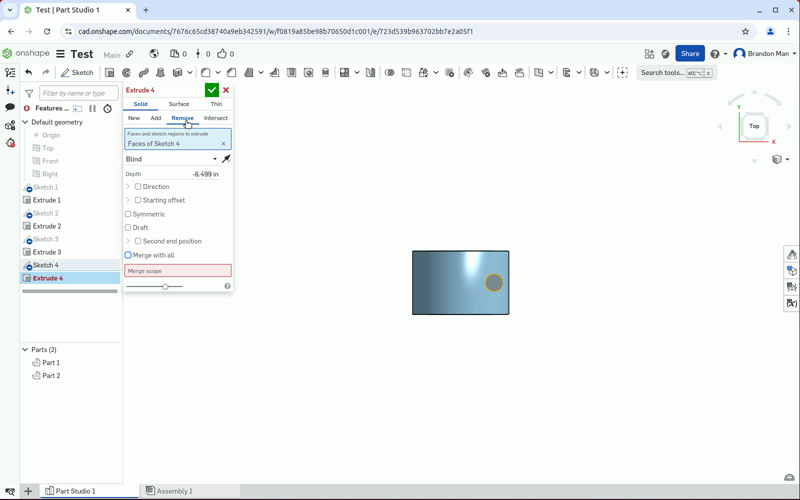
key(space)
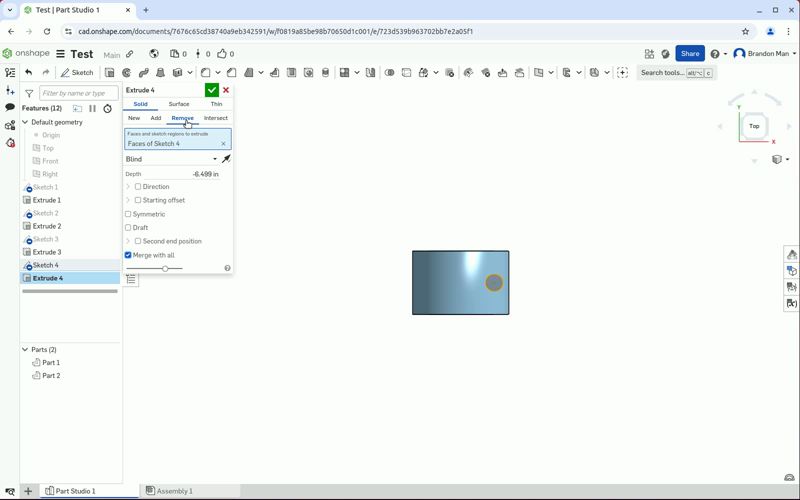
key(enter)
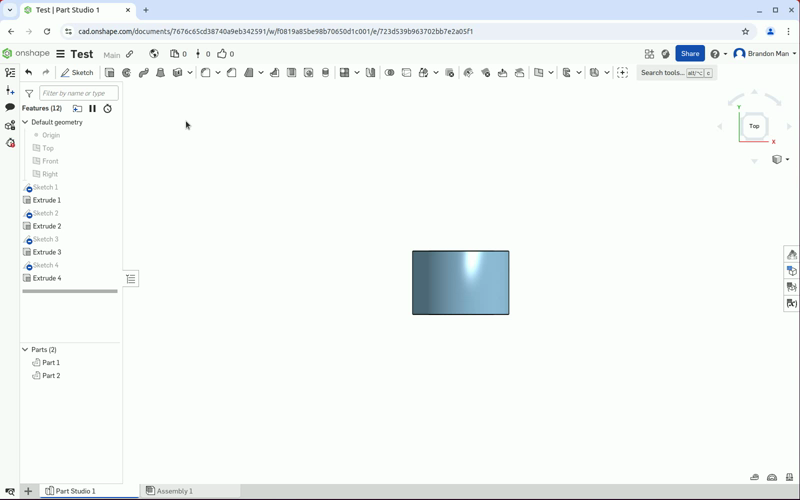
key(shift+h)
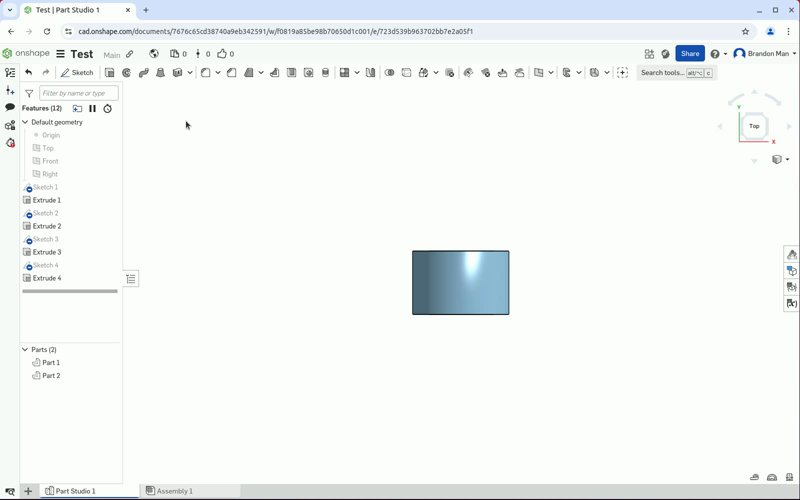
key(shift+h)
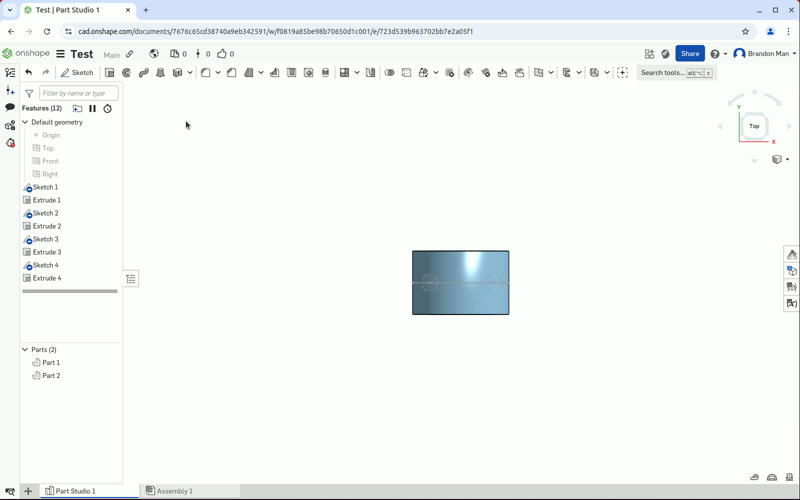
key(shift+7)
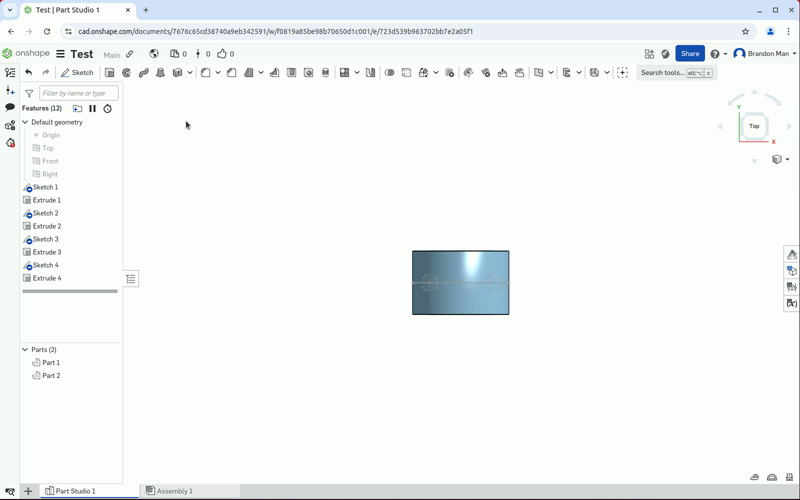
key(up, 3)
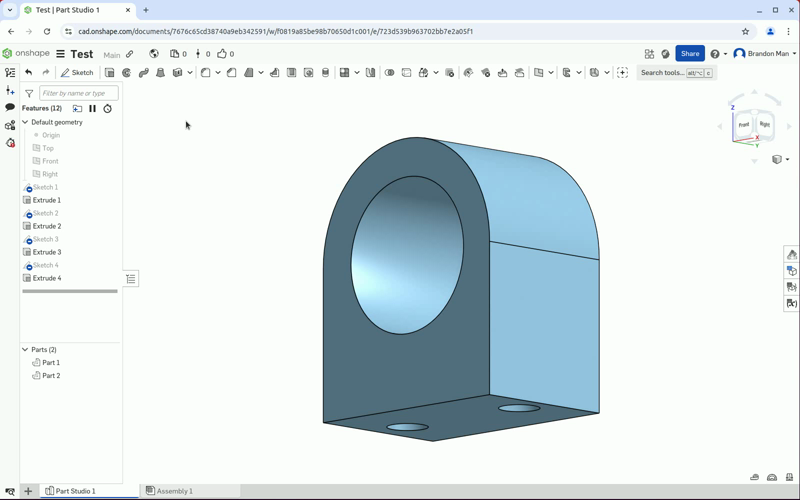
key(left, 3)
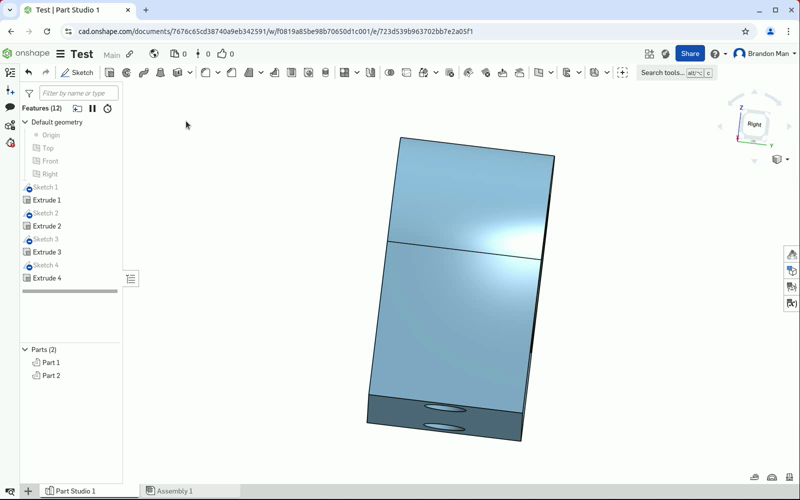
key(right, 3)
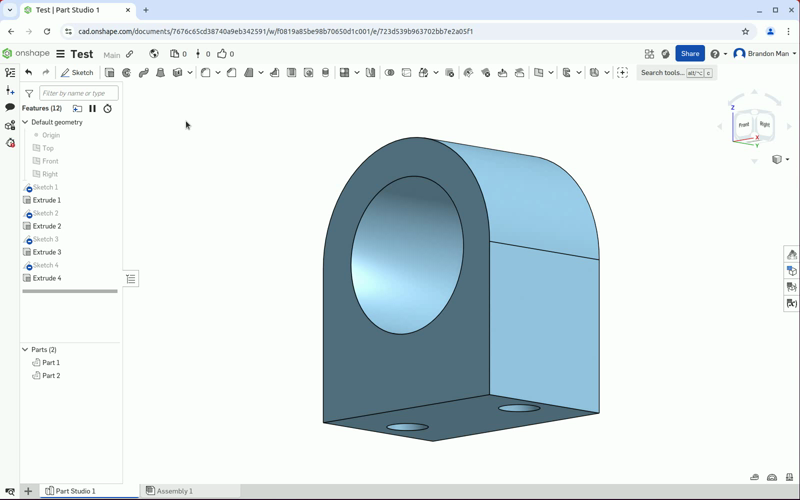
key(down, 3)
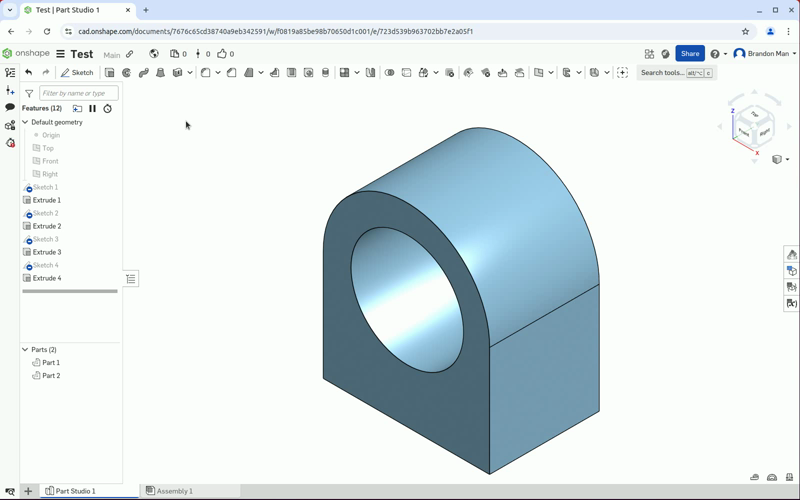
mouse_move(73, 189)
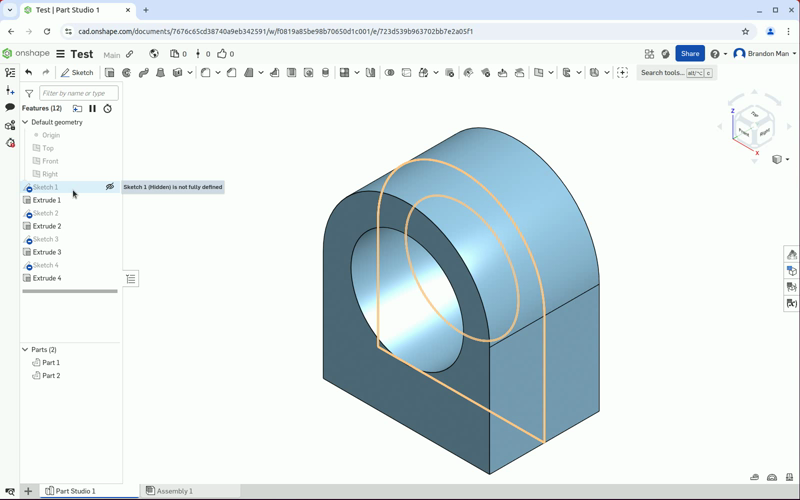
click(73, 189)